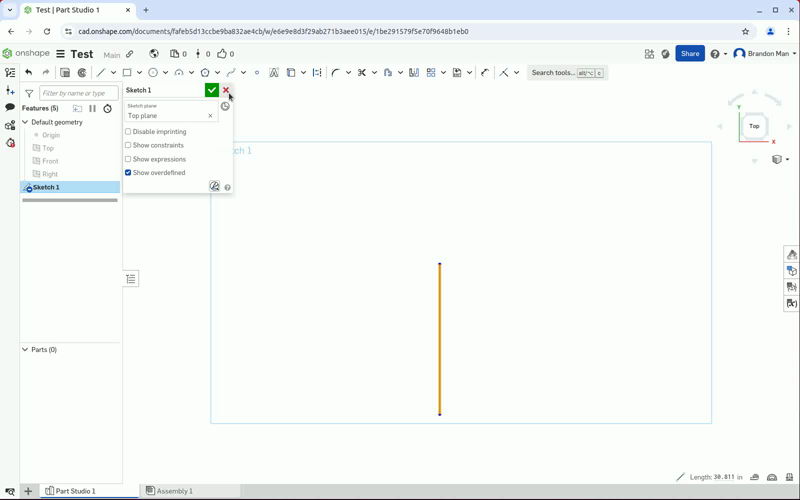
key(shift+h)
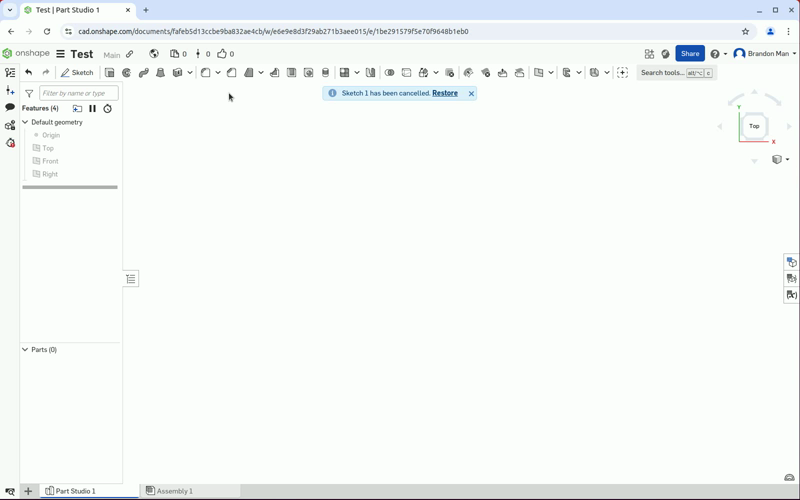
mouse_move(73, 352)
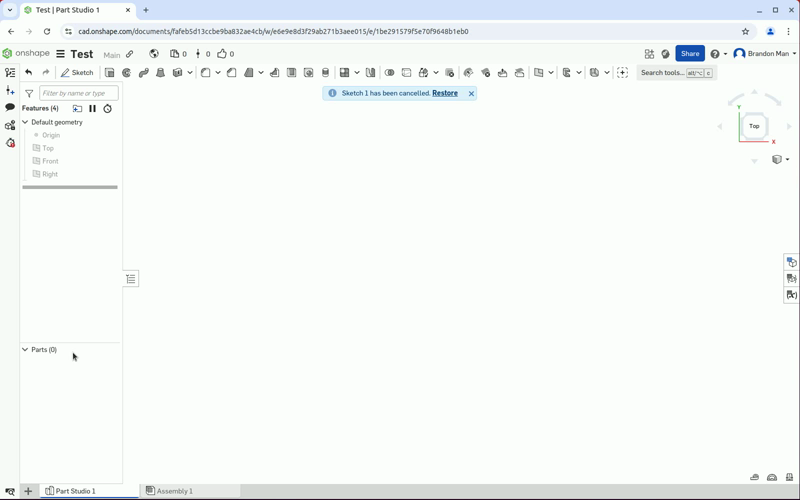
key(y)
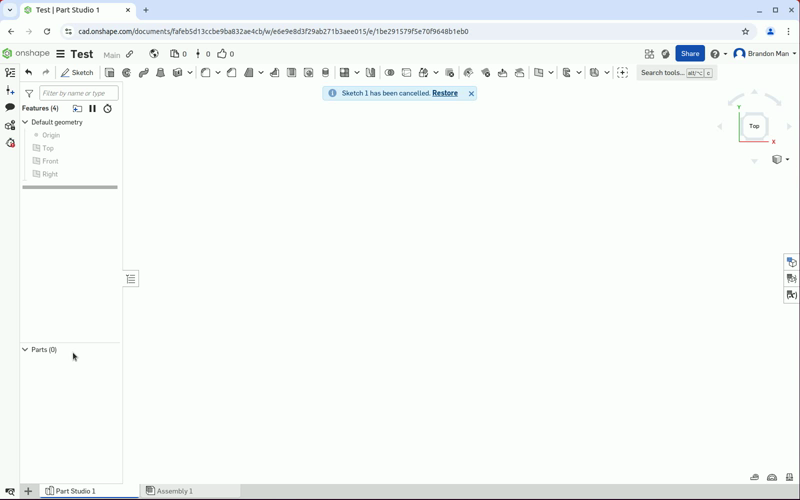
key(shift+p)
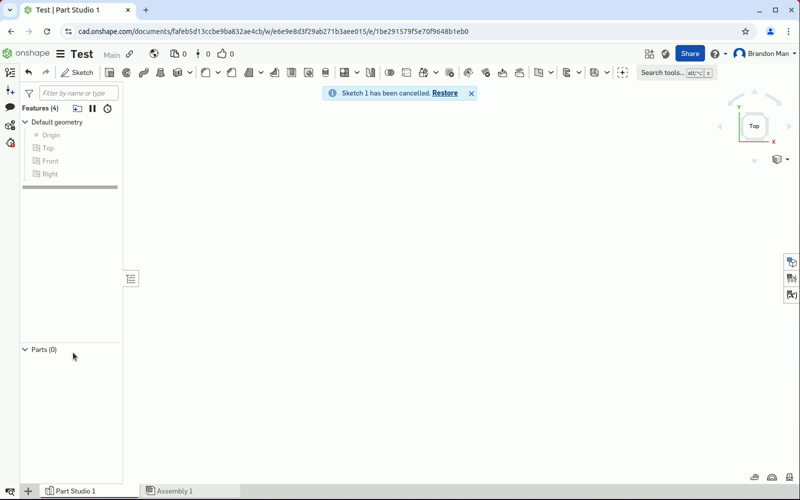
key(space)
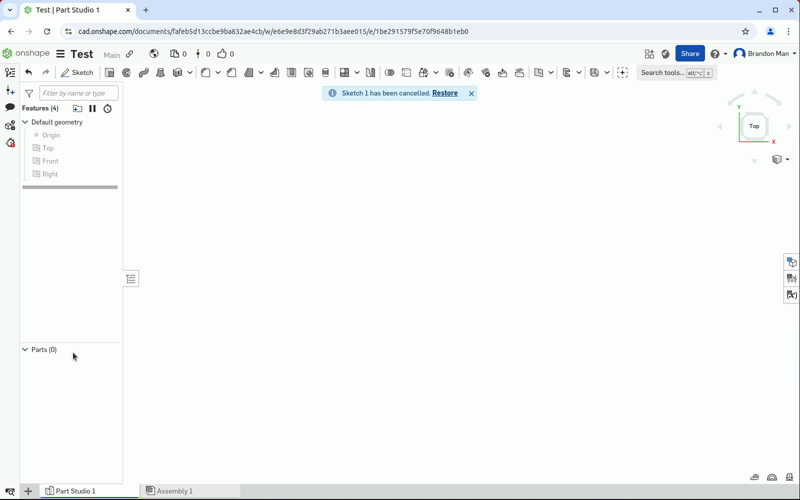
key_down(shift)
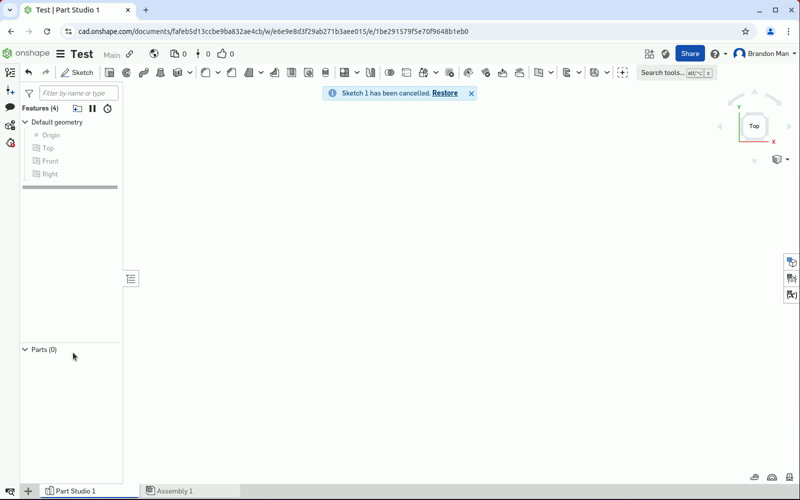
key(up)
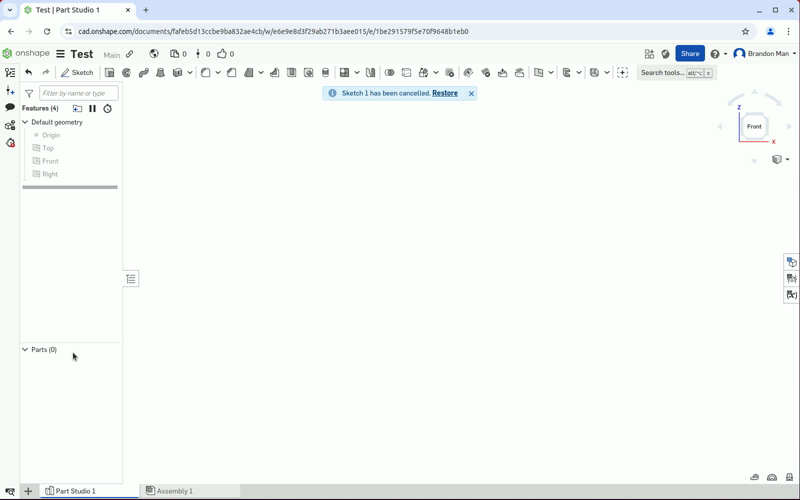
key_up(shift)
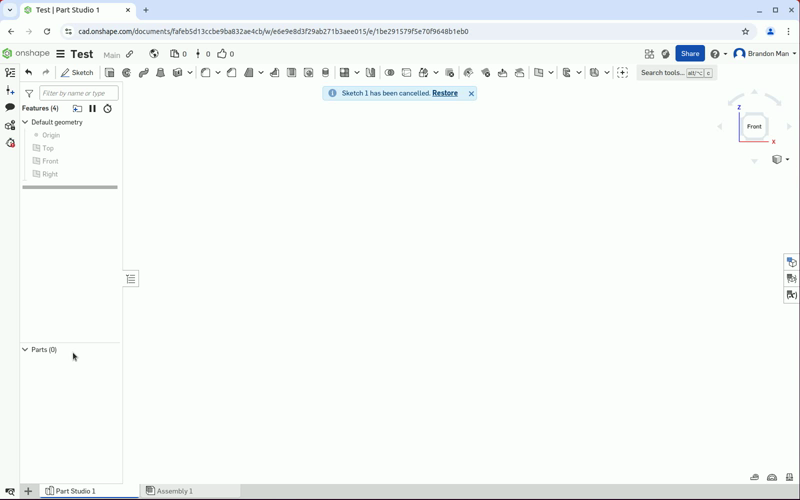
mouse_move(73, 352)
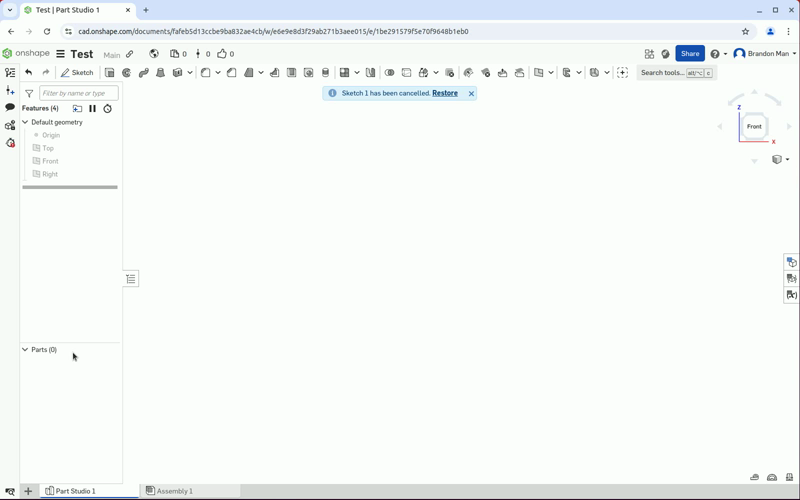
key(shift+y)
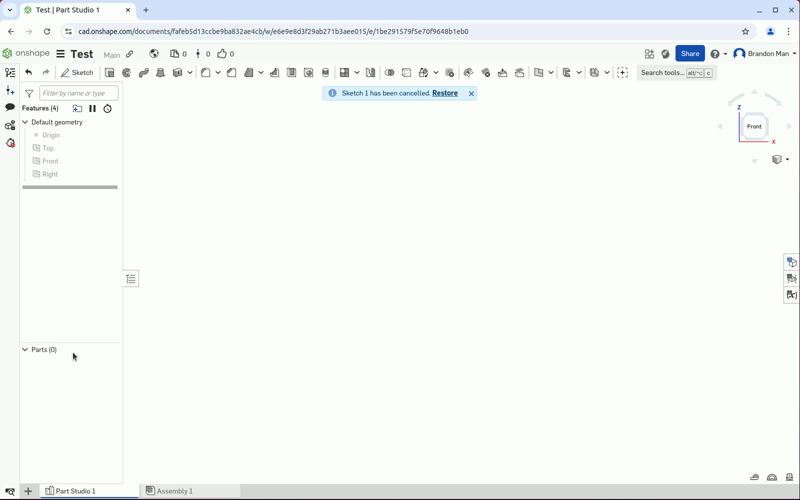
key(shift+s)
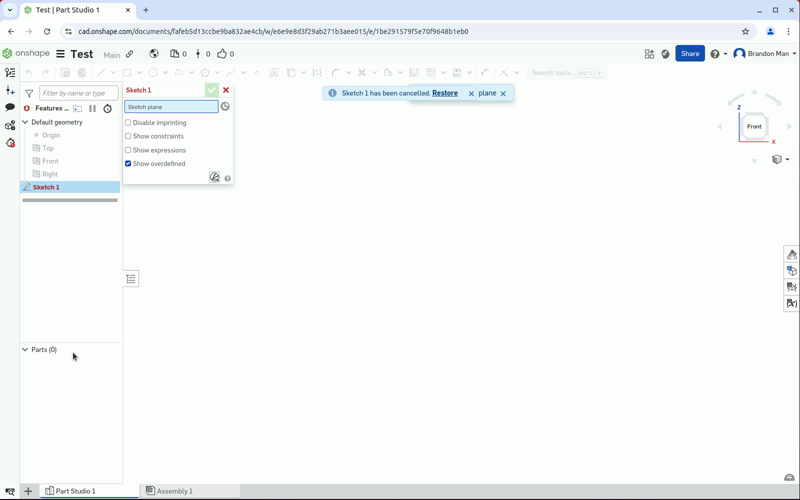
mouse_move(73, 163)
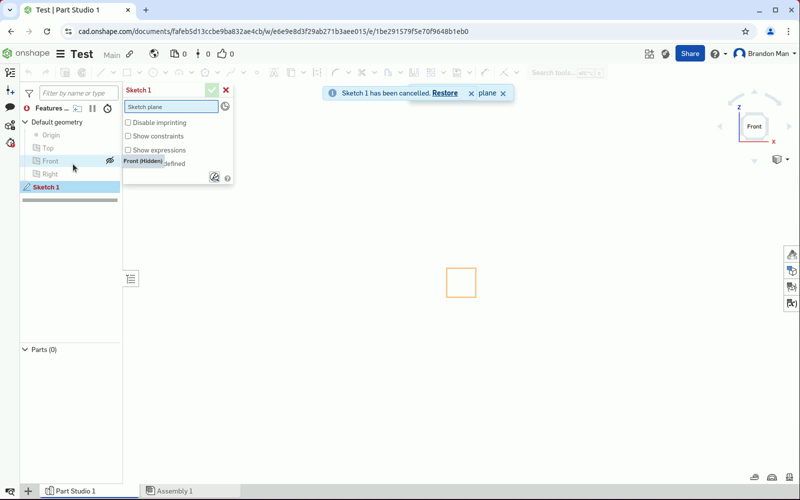
click(73, 163)
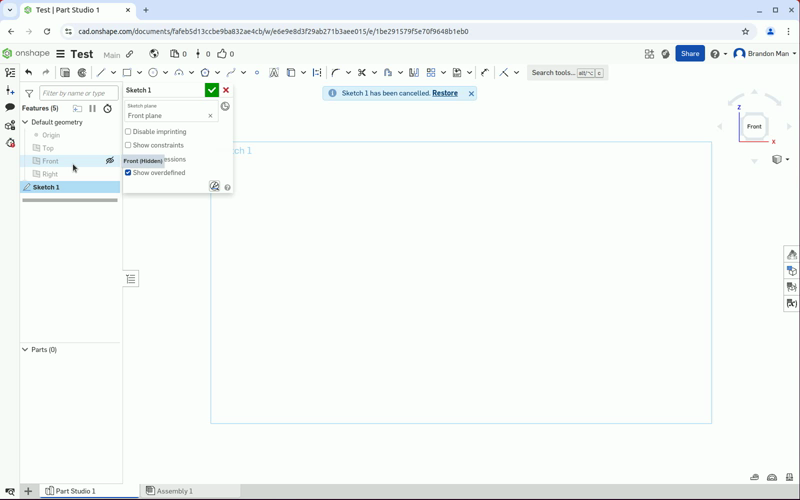
mouse_move(73, 352)
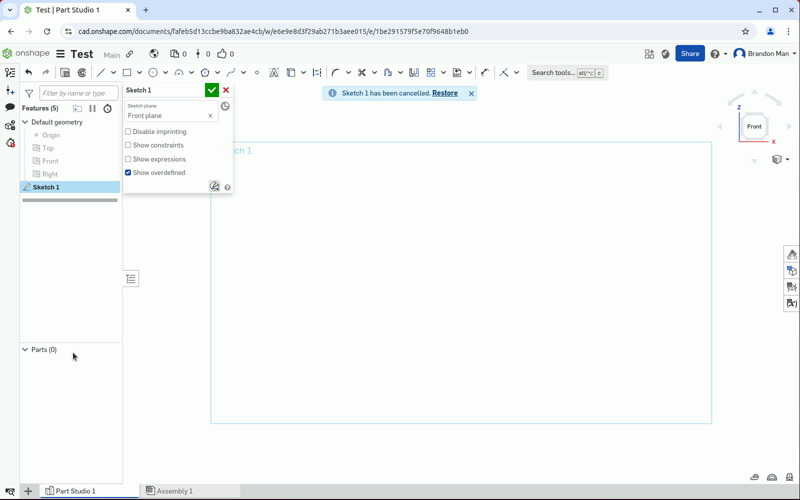
key(y)
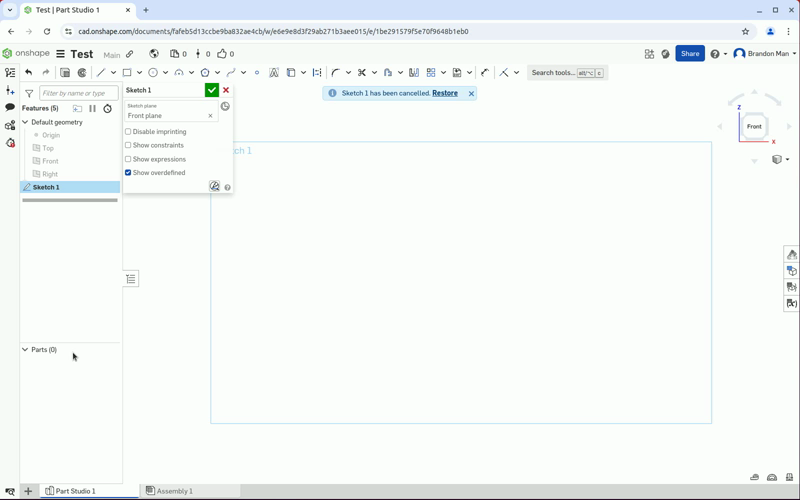
key(c)
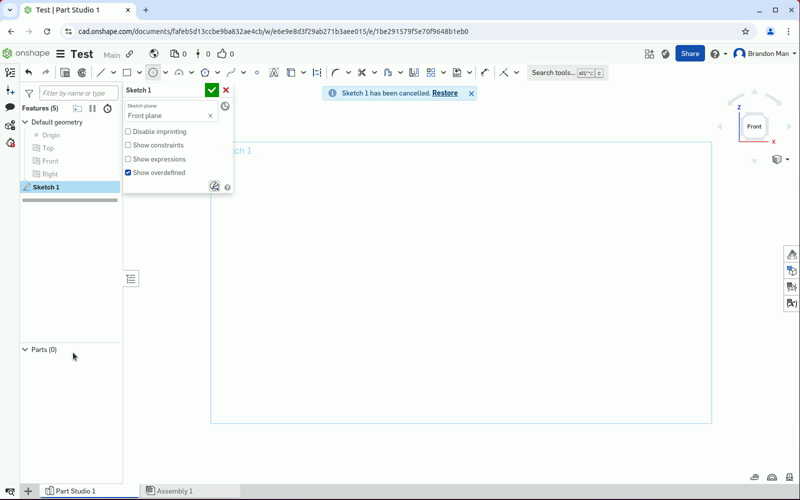
key_down(shift)
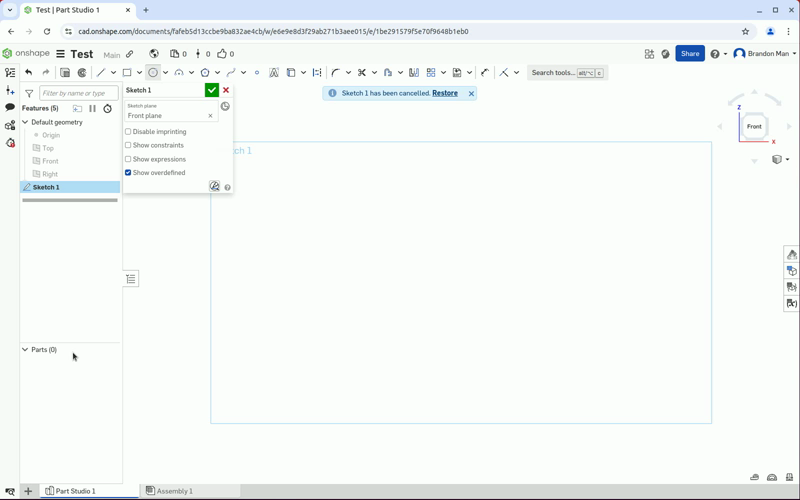
mouse_move(461, 282)
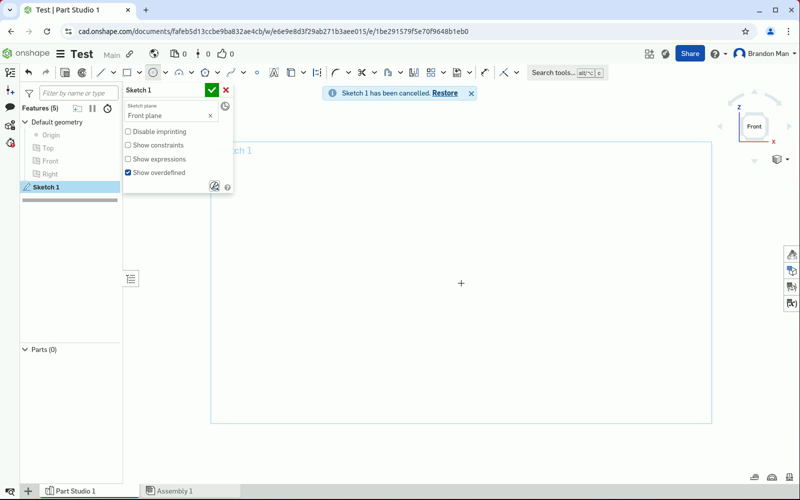
click(461, 282)
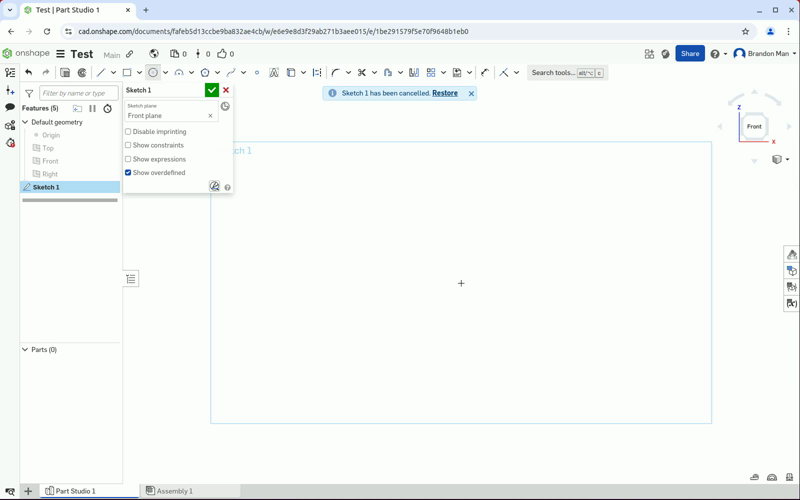
key_up(shift)
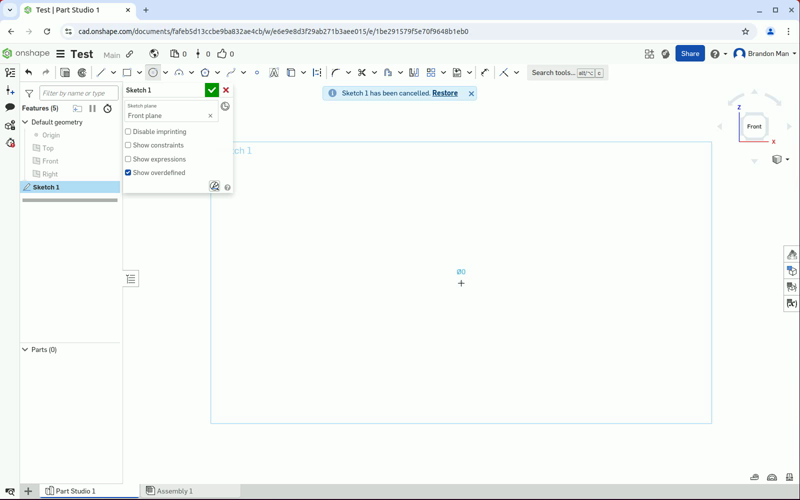
mouse_move(527, 282)
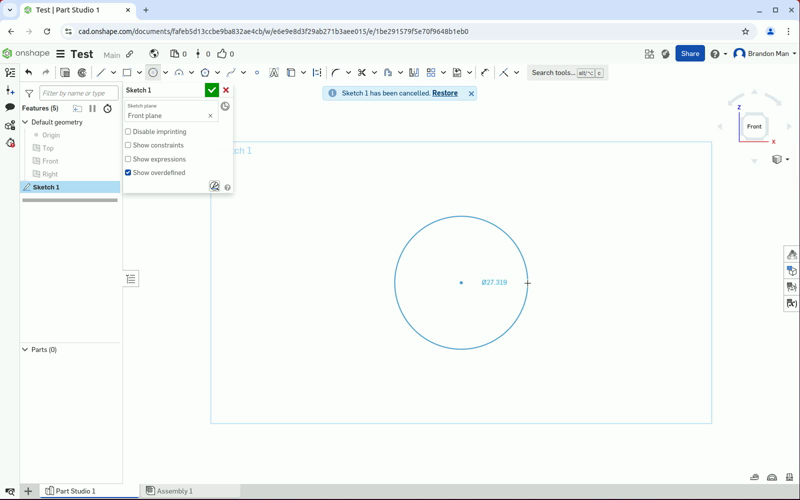
click(527, 282)
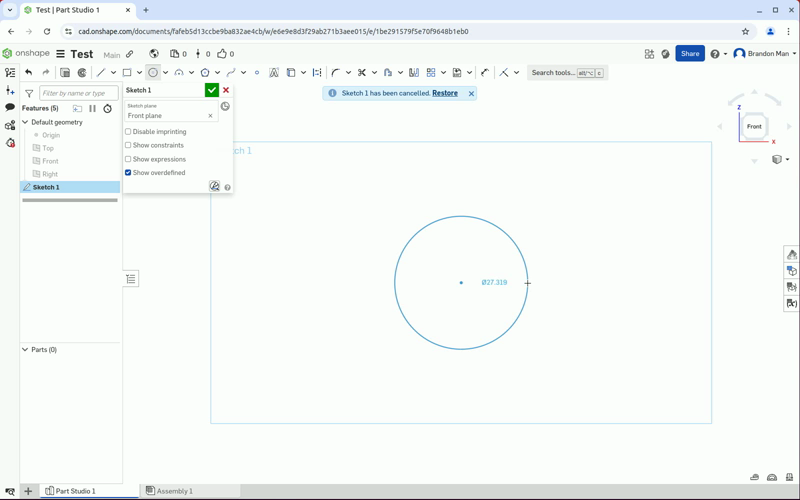
key(esc)
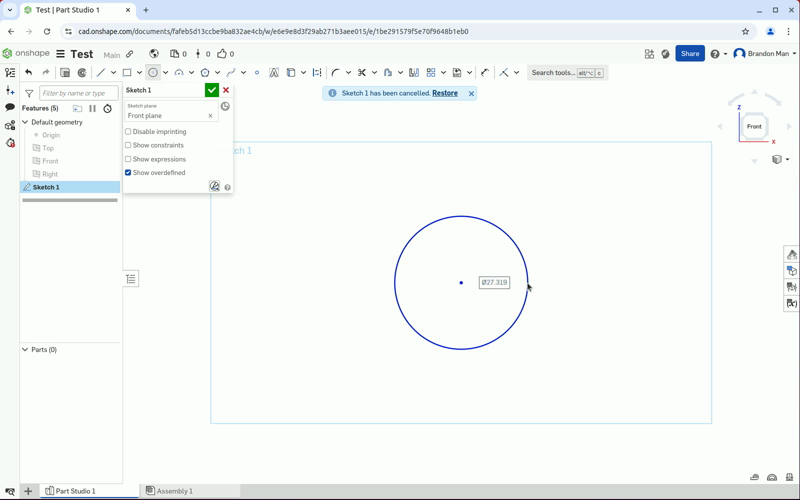
mouse_move(487, 261)
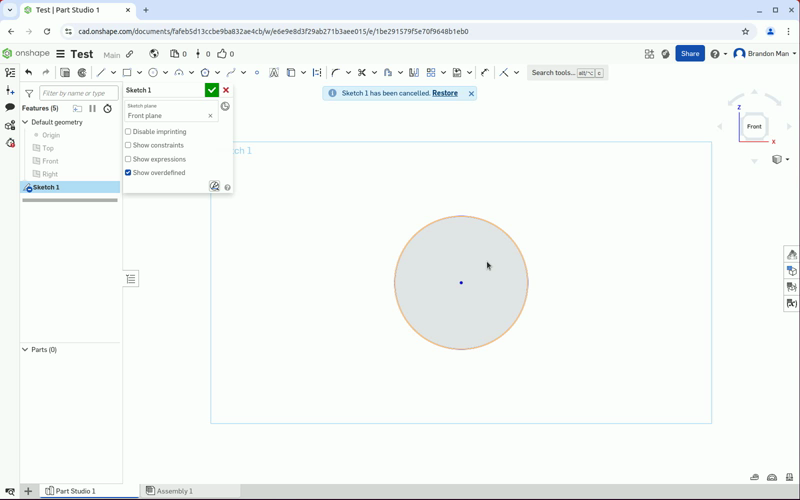
click(487, 261)
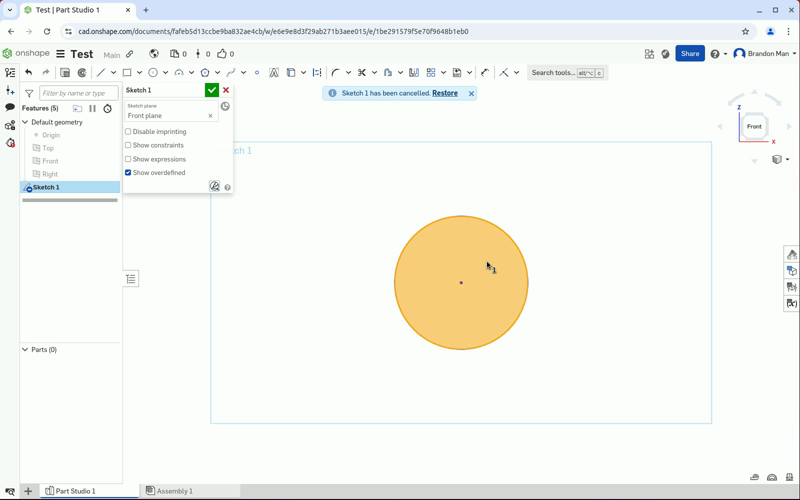
mouse_move(73, 352)
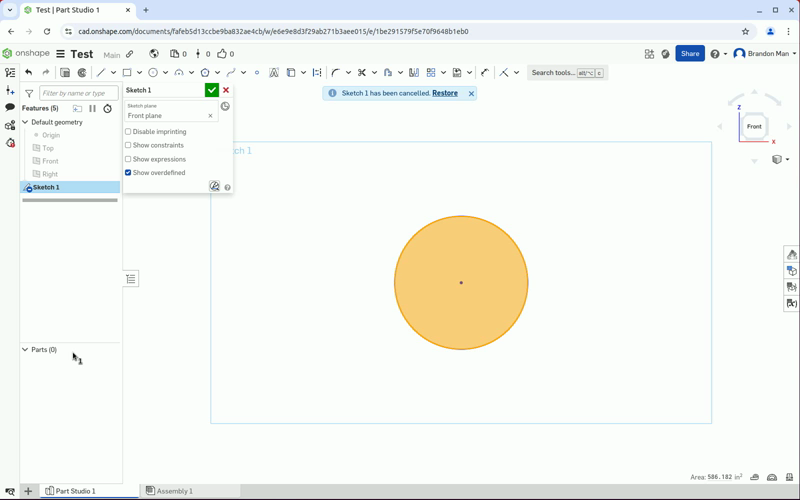
key(shift+y)
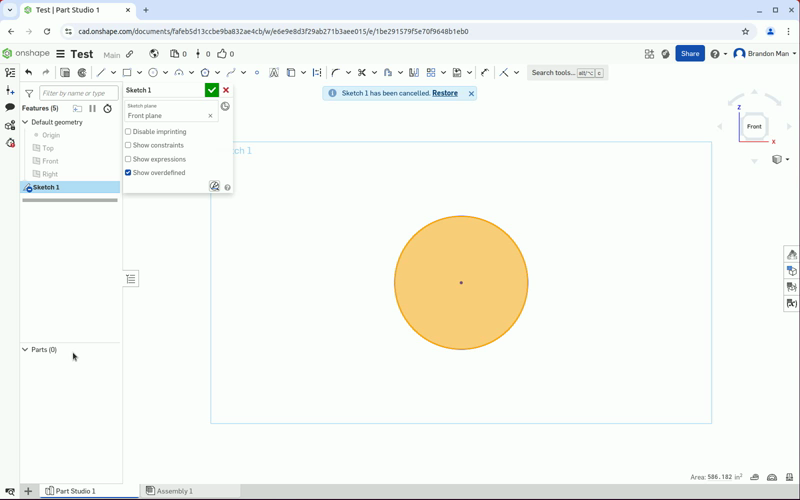
key(shift+e)
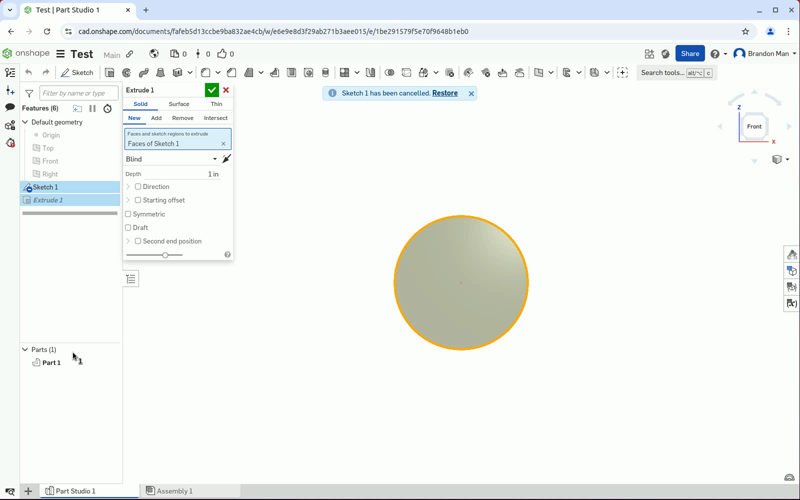
mouse_move(143, 106)
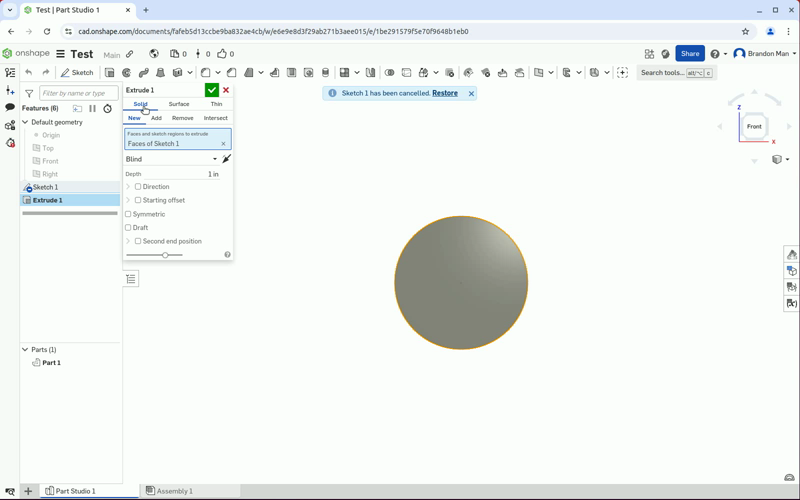
click(143, 106)
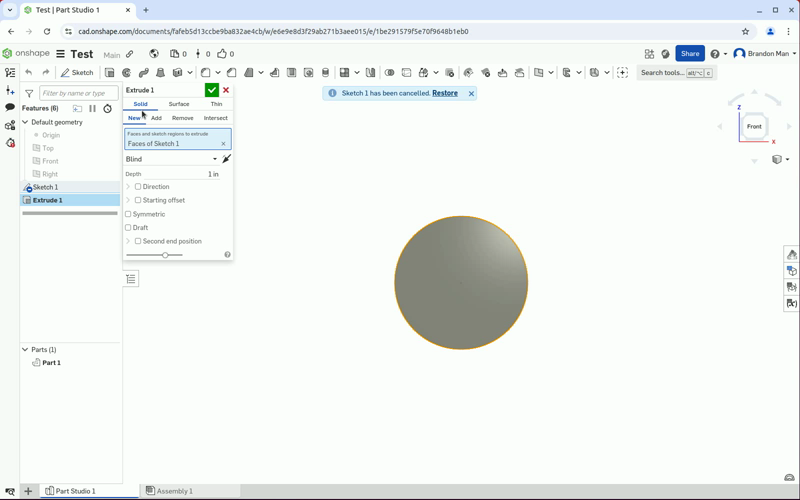
mouse_move(137, 120)
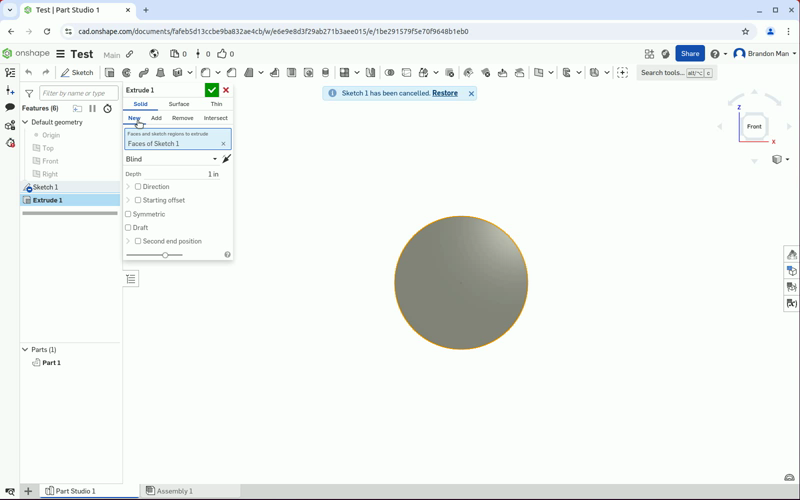
click(137, 120)
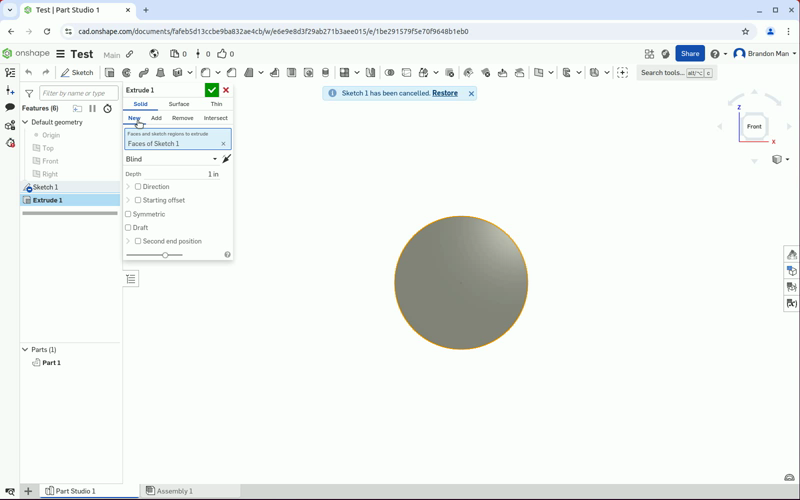
key(tab, 4)
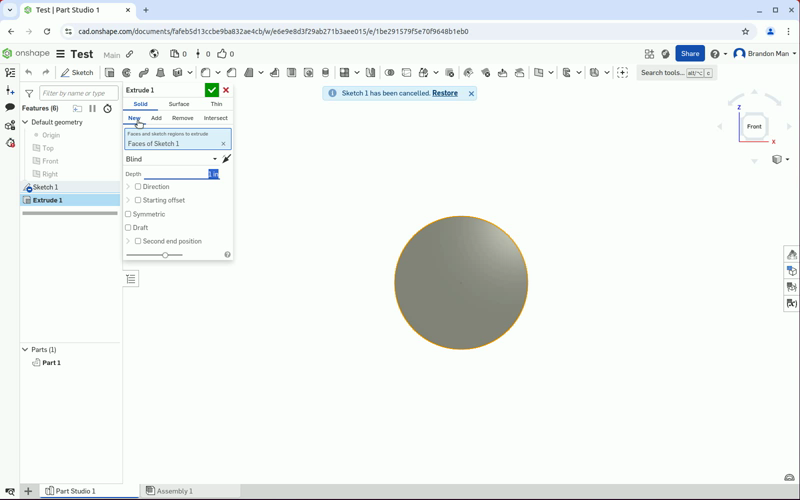
text(-23.108)
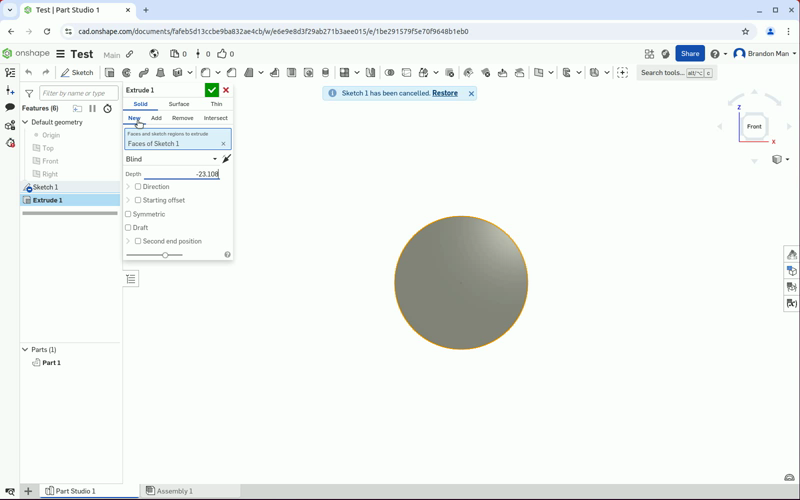
key(enter)
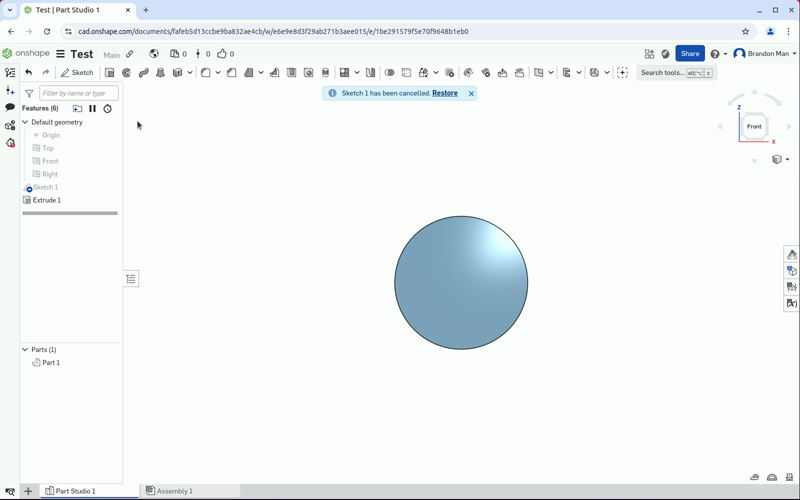
key(shift+h)
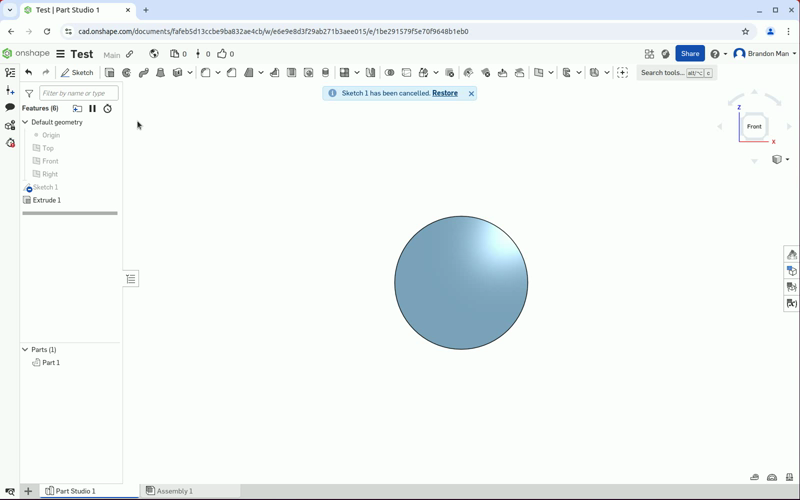
key(shift+h)
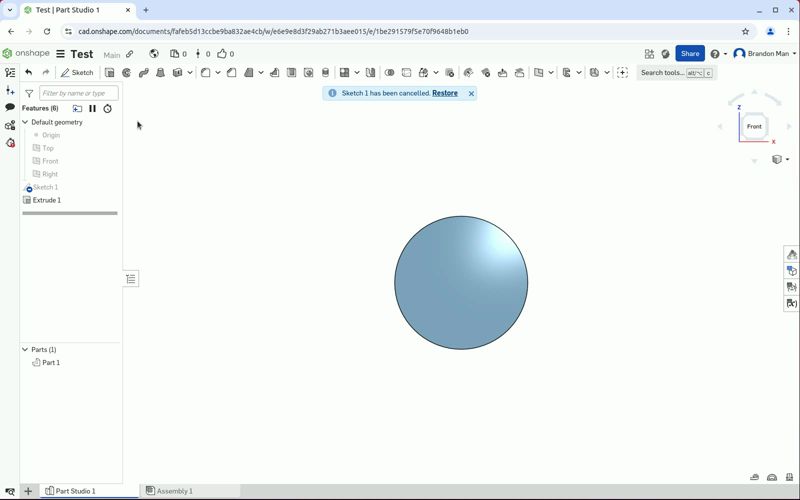
mouse_move(73, 189)
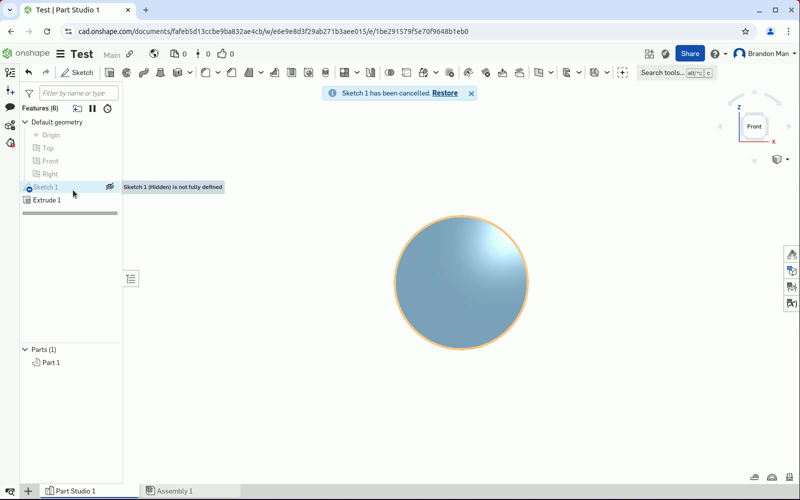
click(73, 189)
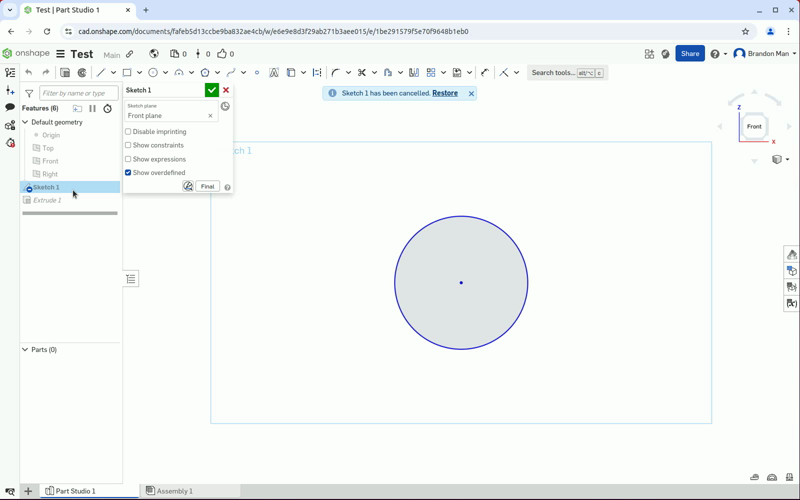
mouse_move(229, 92)
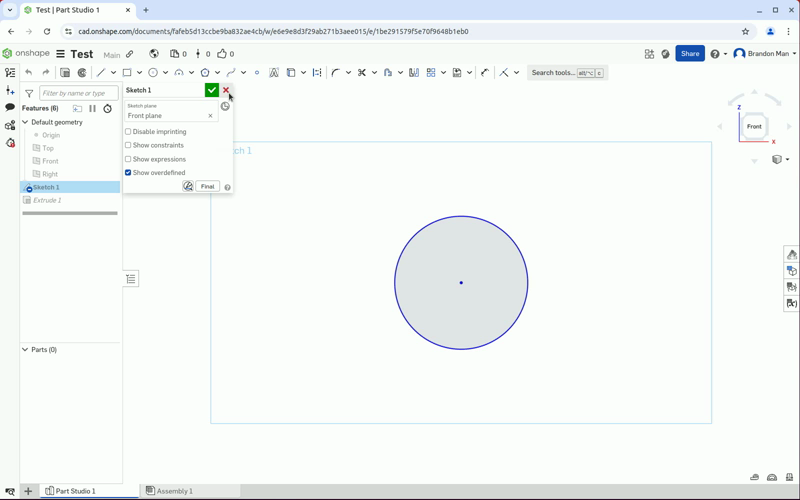
click(229, 92)
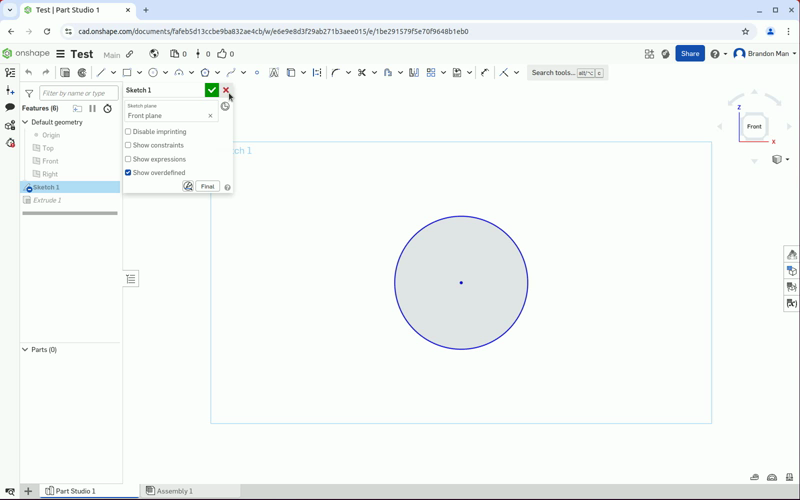
key(shift+s)
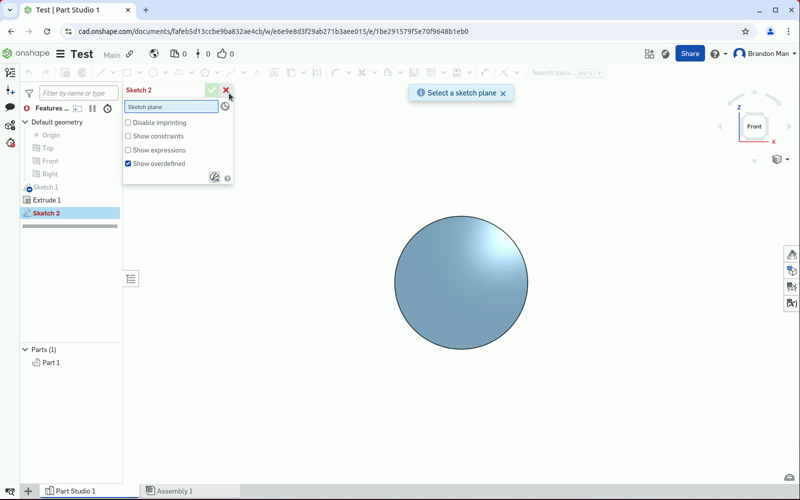
mouse_move(73, 163)
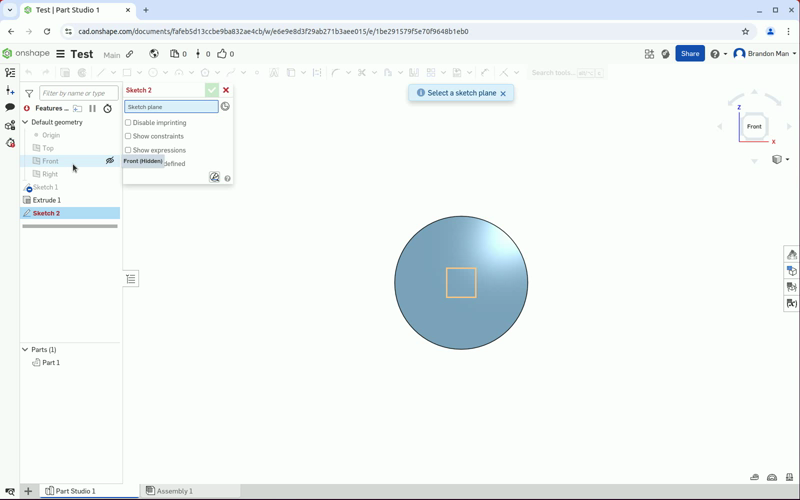
click(73, 163)
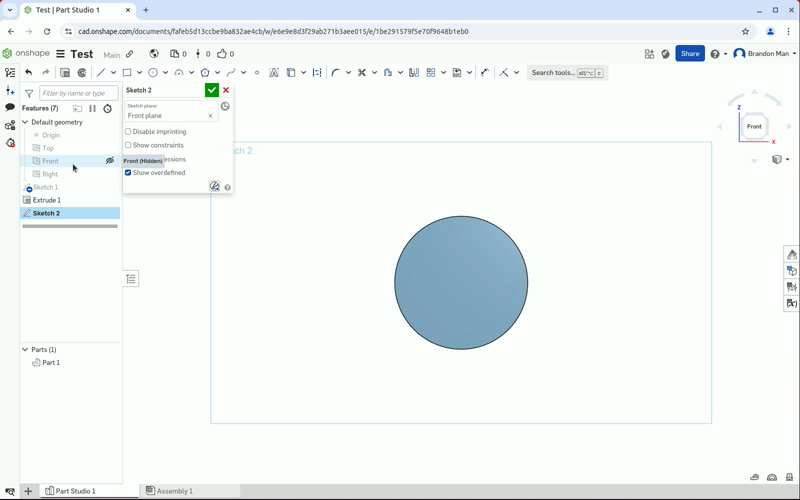
mouse_move(73, 352)
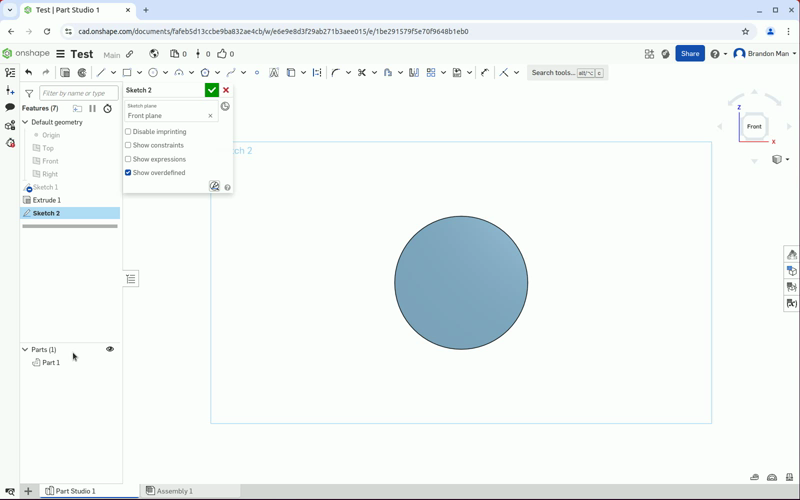
key(y)
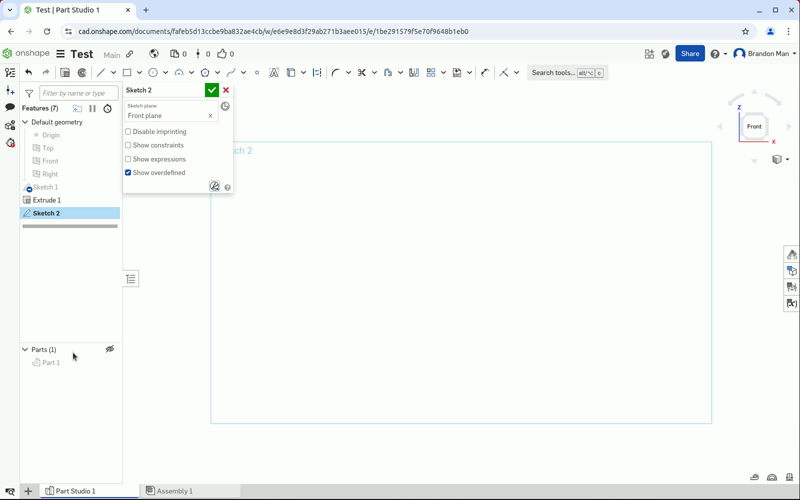
key(a)
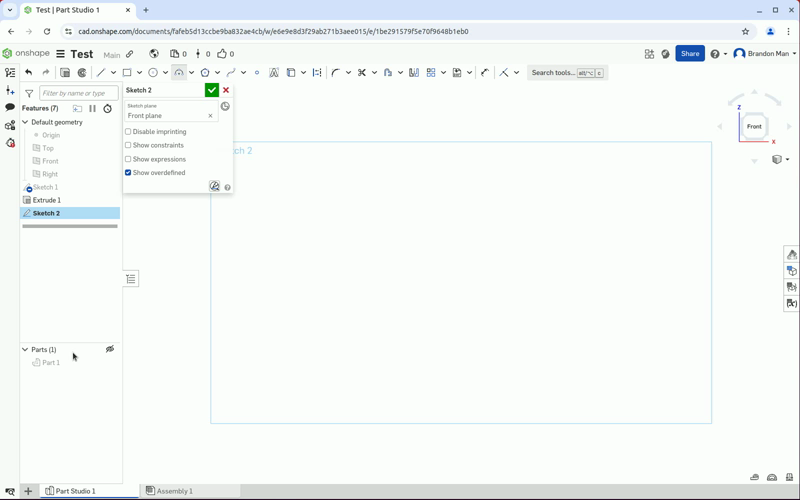
key_down(shift)
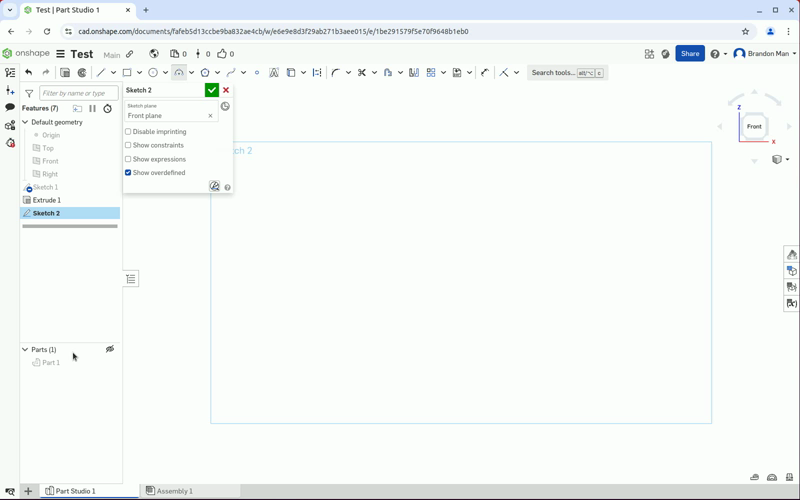
mouse_move(411, 301)
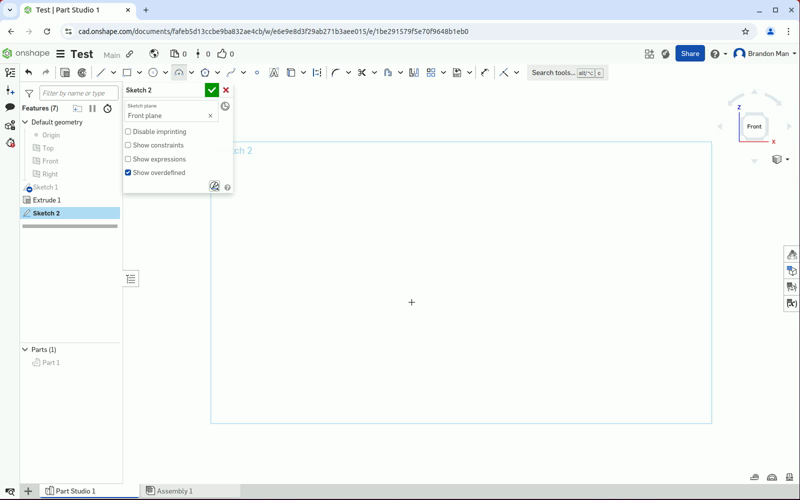
click(411, 301)
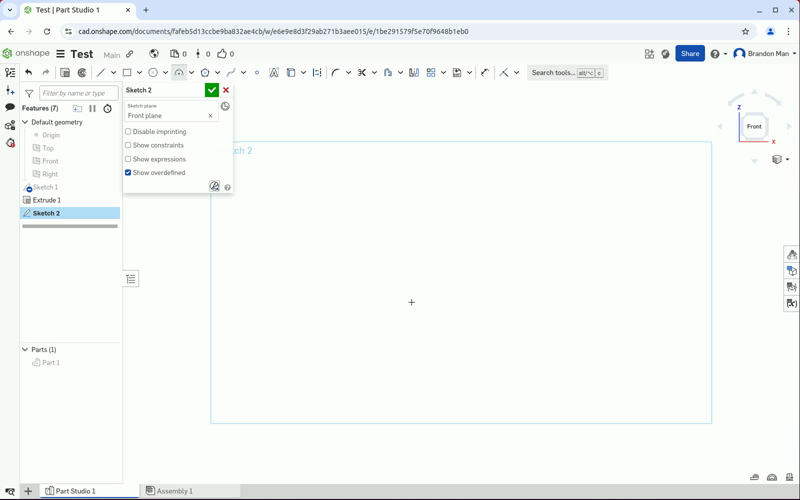
key_up(shift)
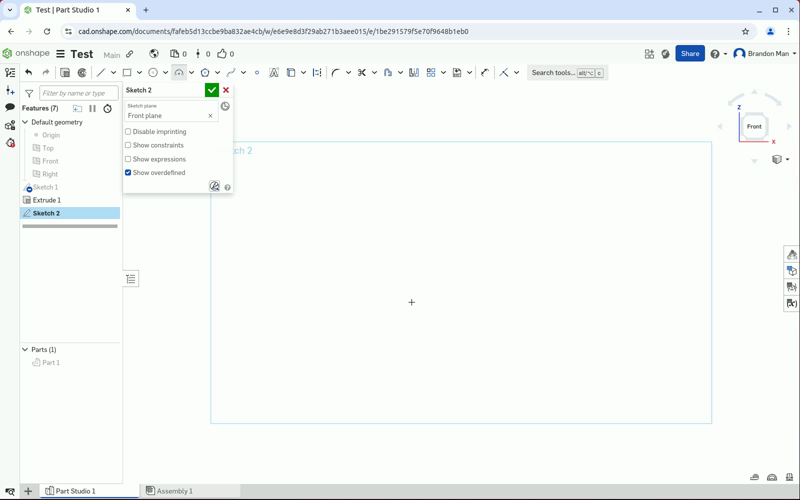
key_down(shift)
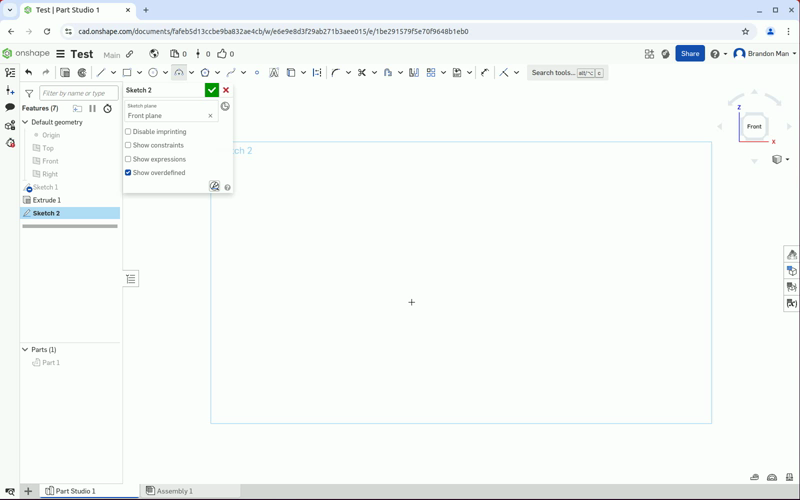
mouse_move(441, 331)
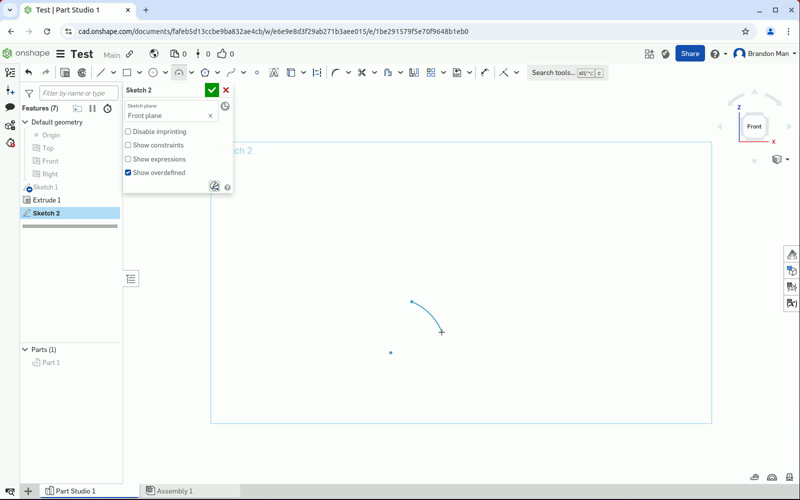
click(441, 331)
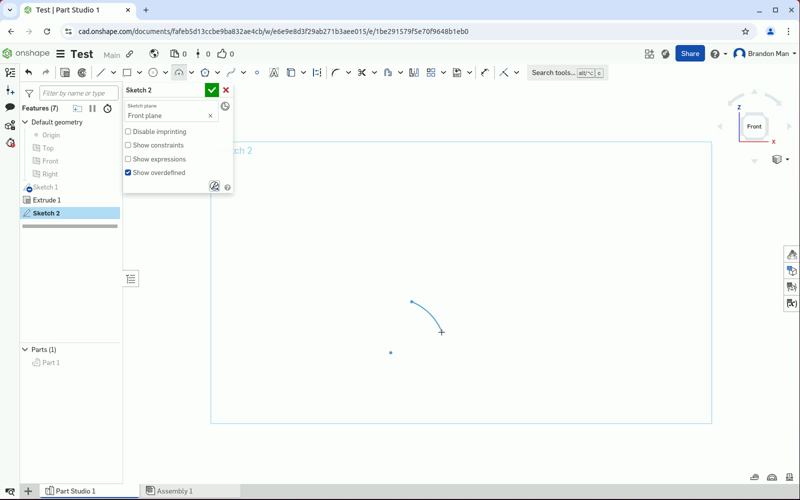
mouse_move(423, 319)
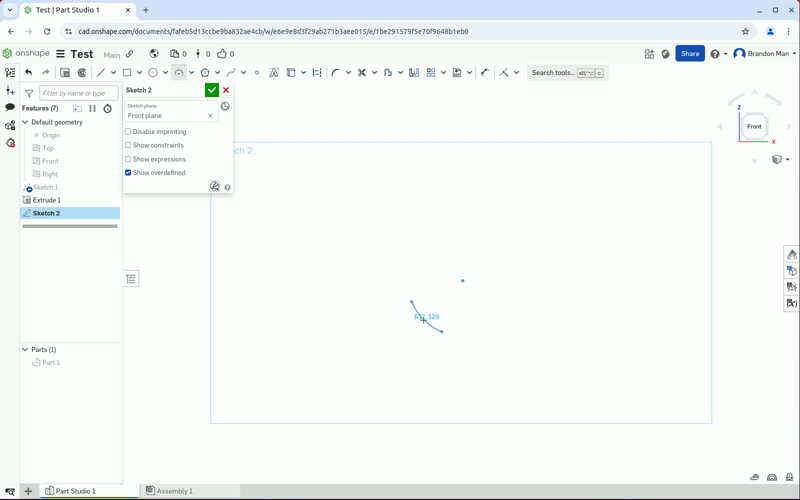
click(423, 319)
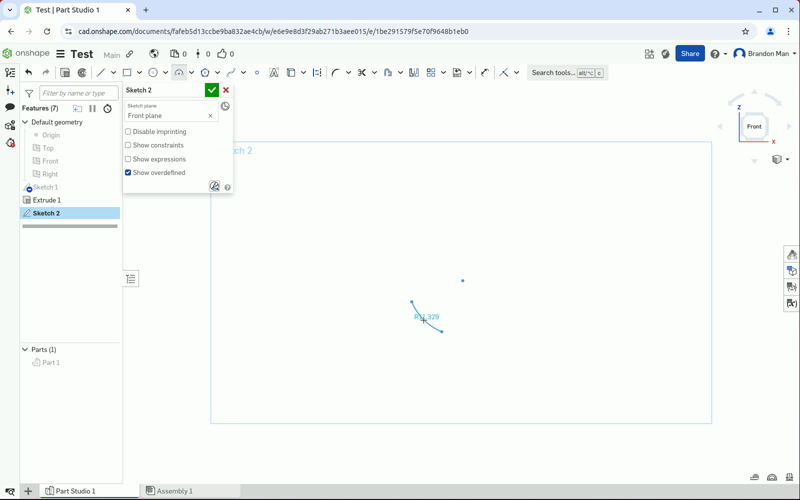
key_up(shift)
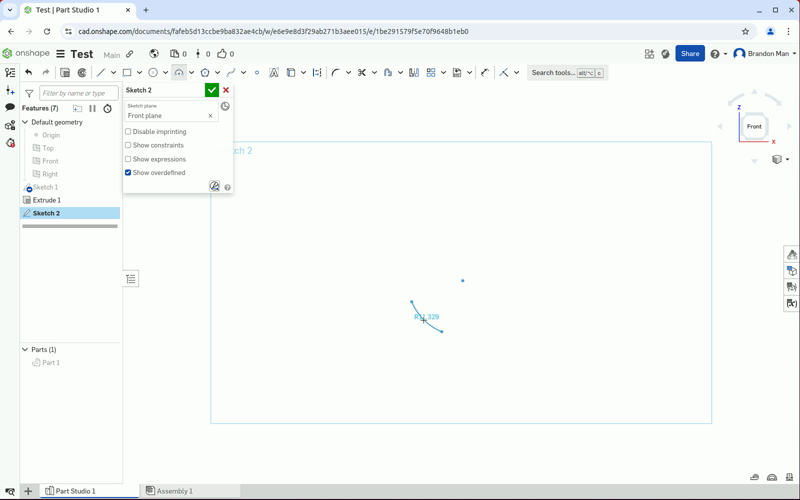
key(esc)
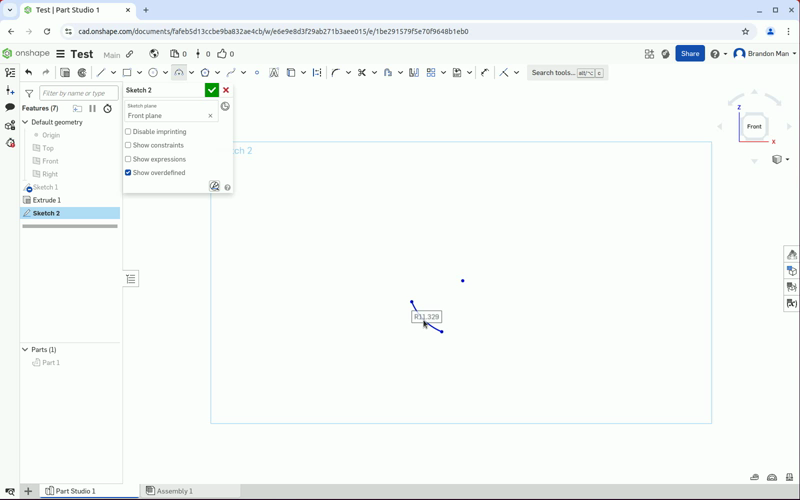
key(l)
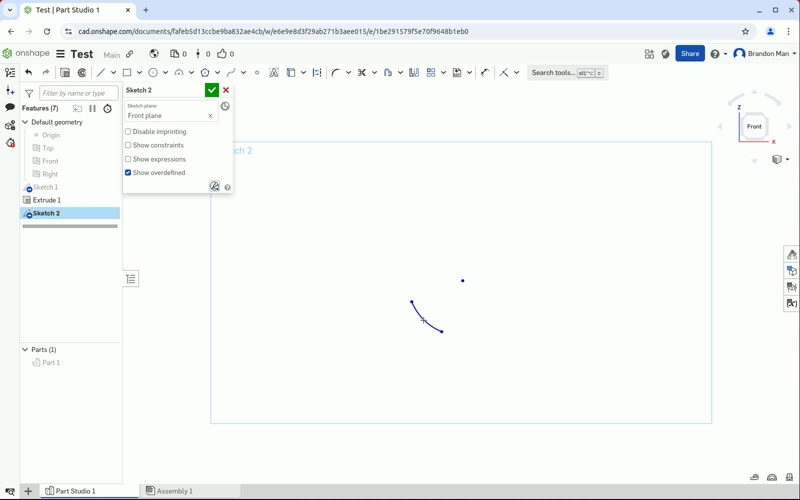
mouse_move(441, 331)
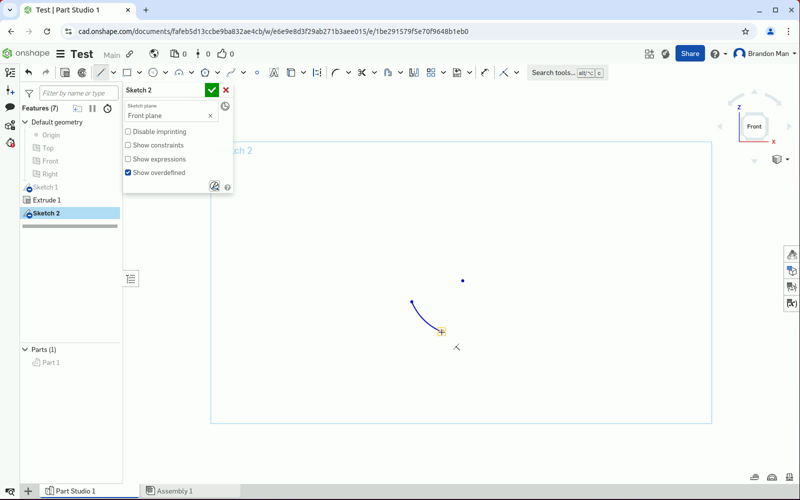
click(441, 331)
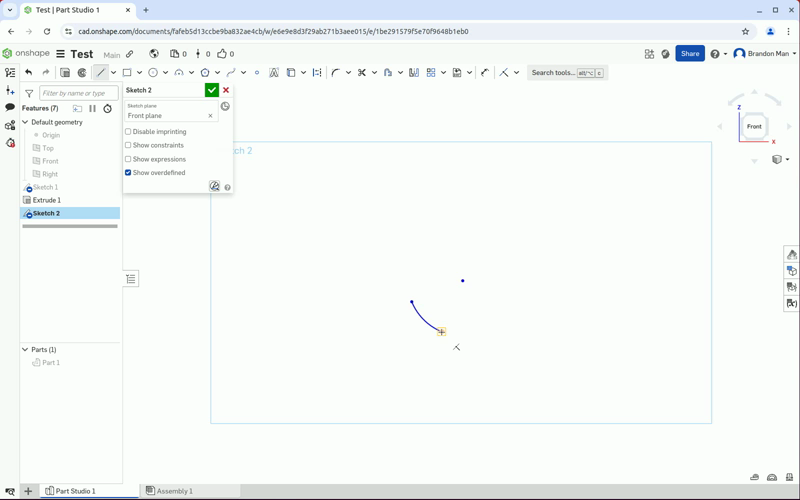
key_down(shift)
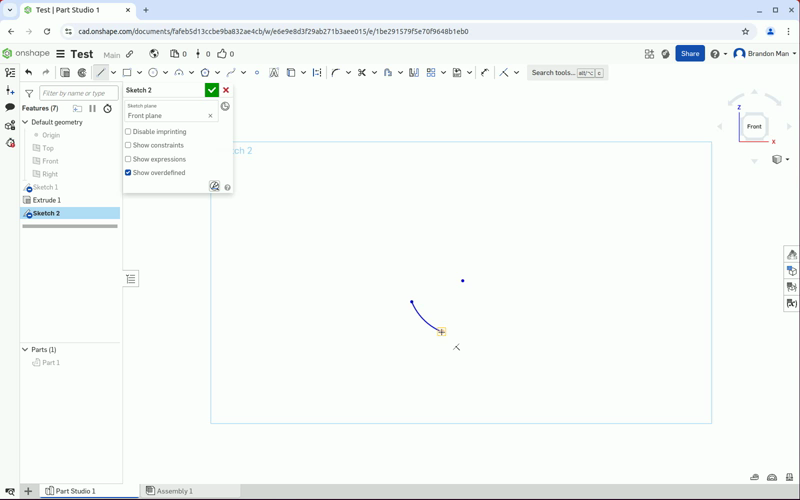
mouse_move(471, 331)
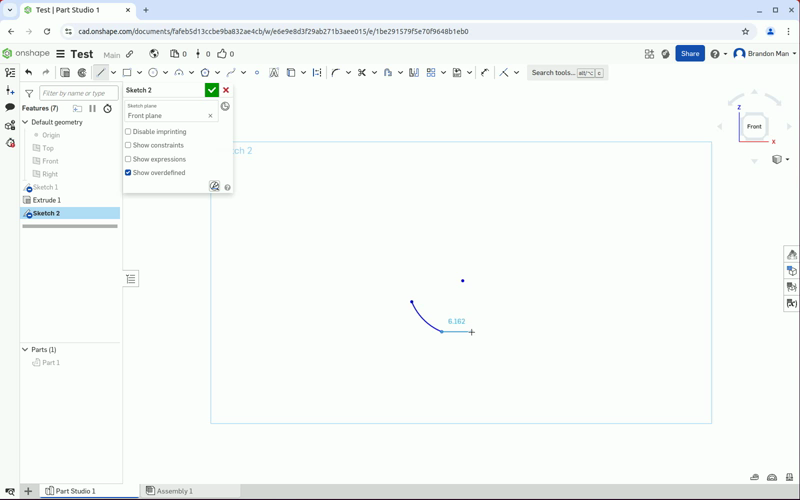
mouse_move(480, 331)
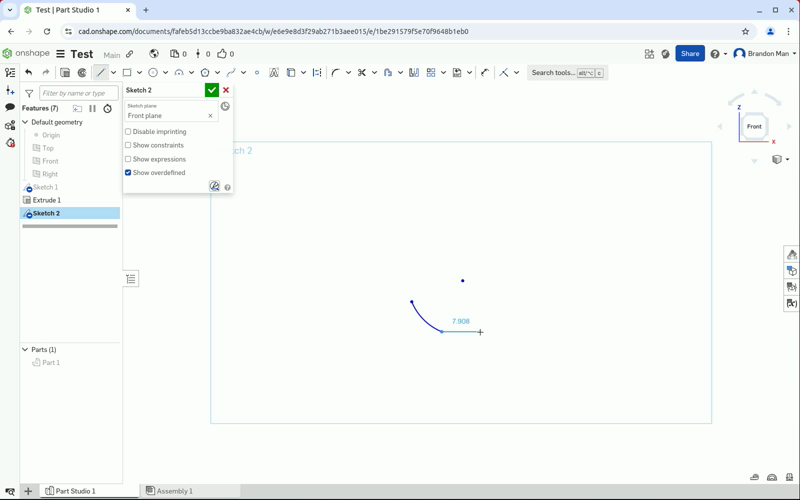
click(480, 331)
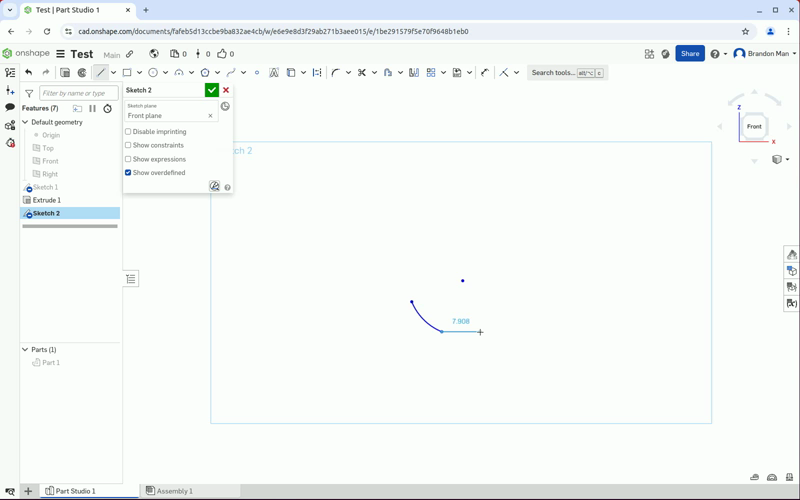
key_up(shift)
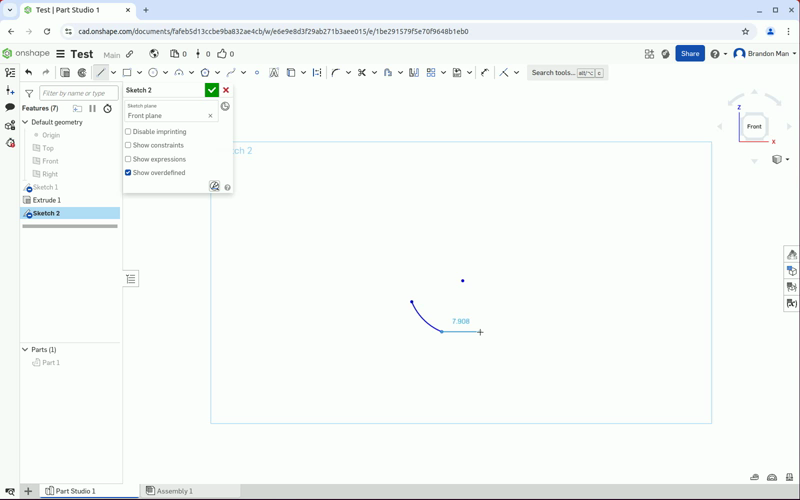
key(esc)
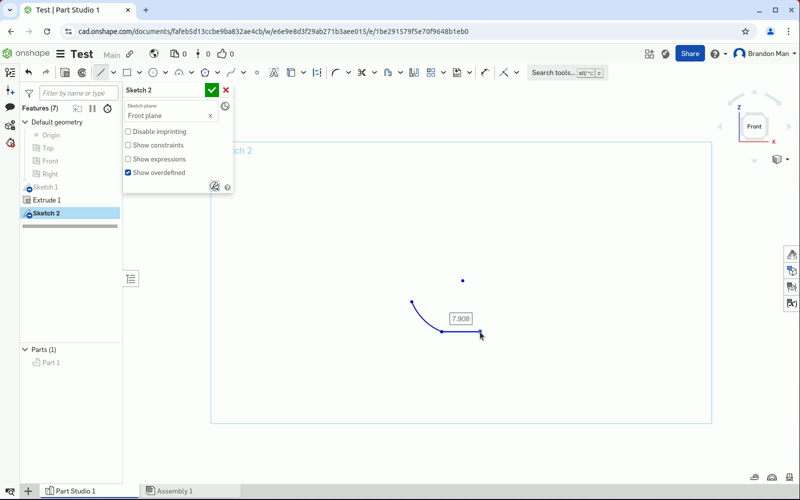
key(a)
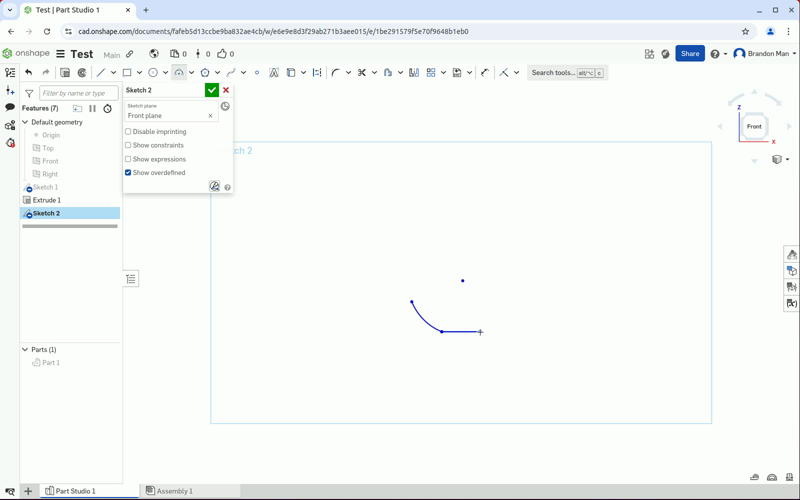
mouse_move(480, 331)
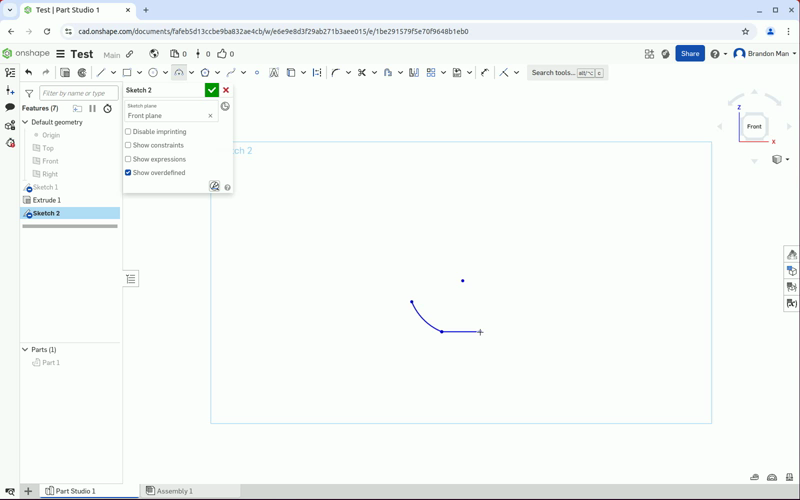
click(480, 331)
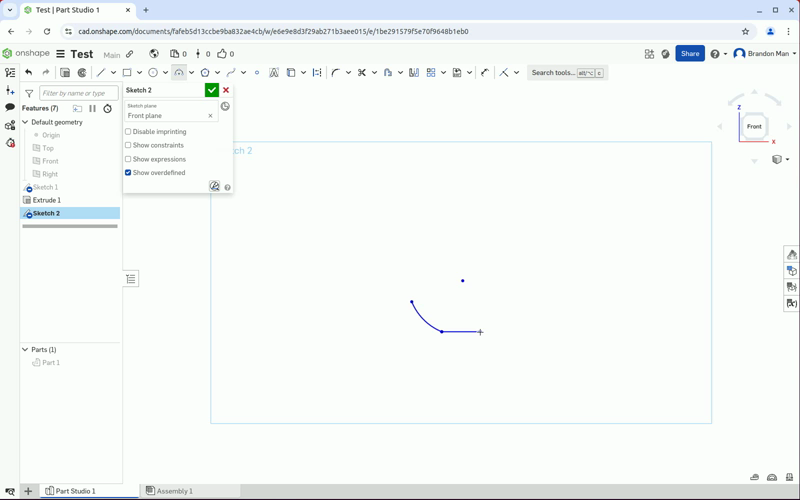
key_down(shift)
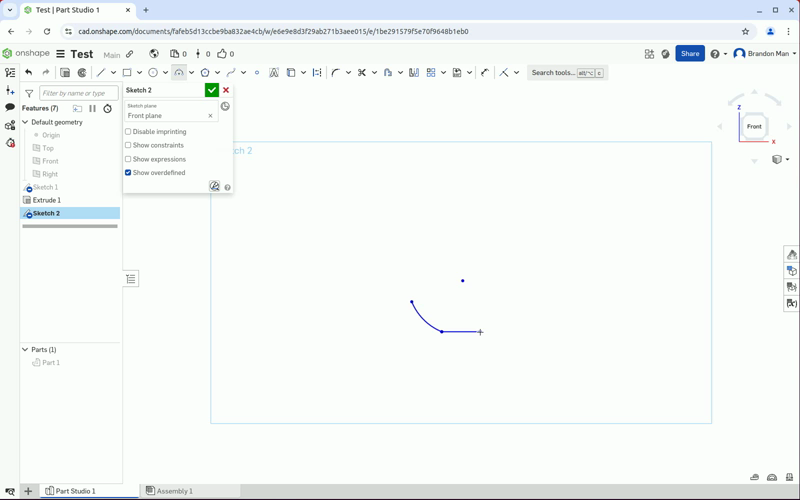
mouse_move(510, 301)
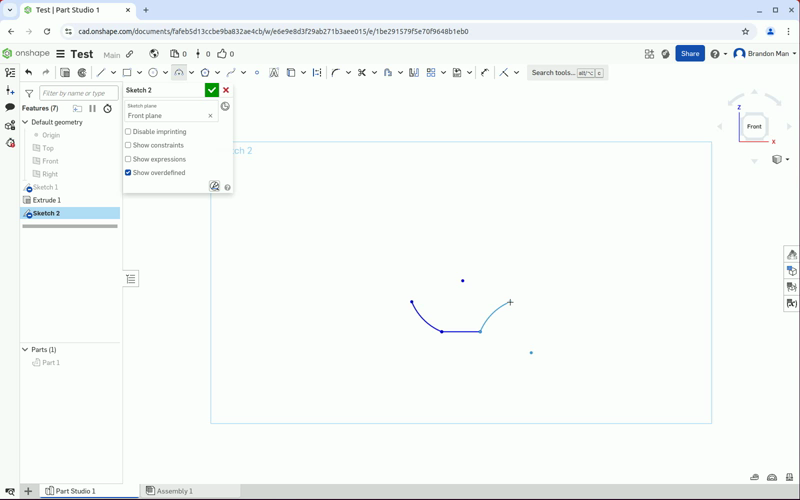
click(510, 301)
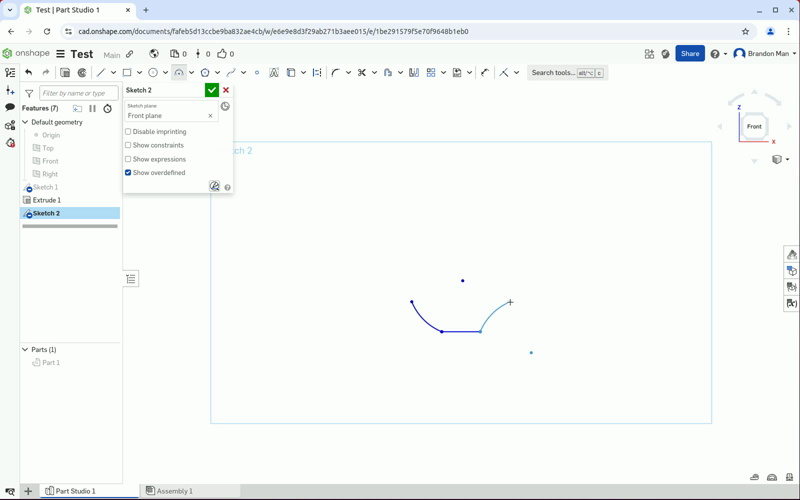
mouse_move(498, 319)
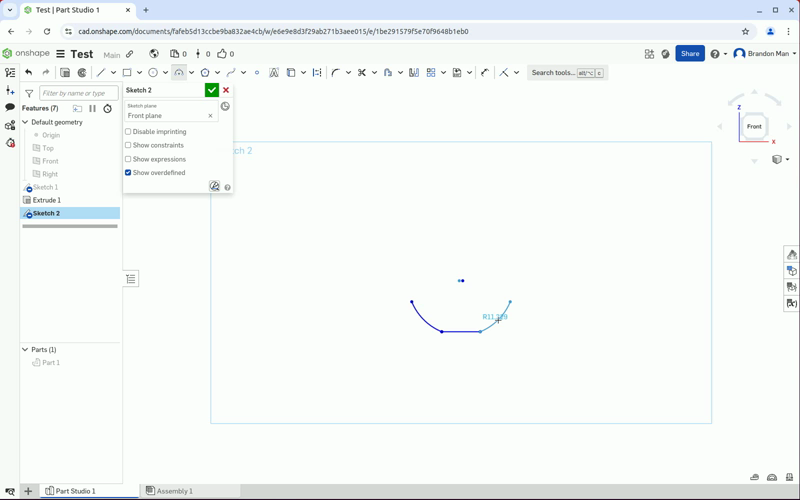
click(498, 319)
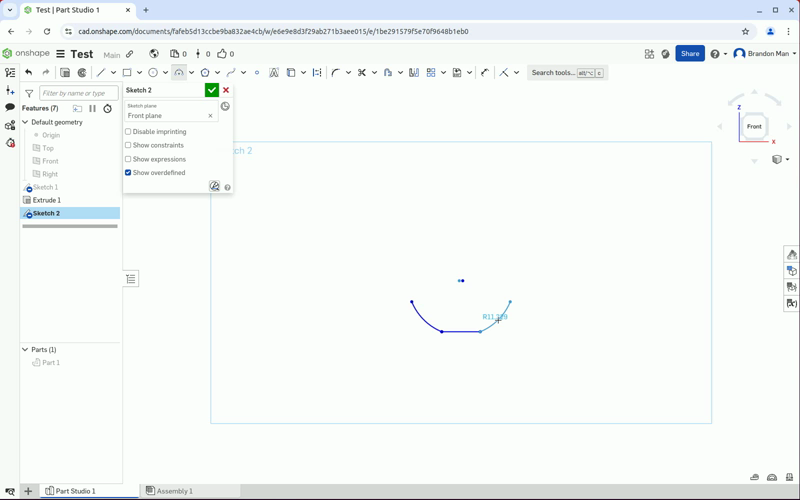
key_up(shift)
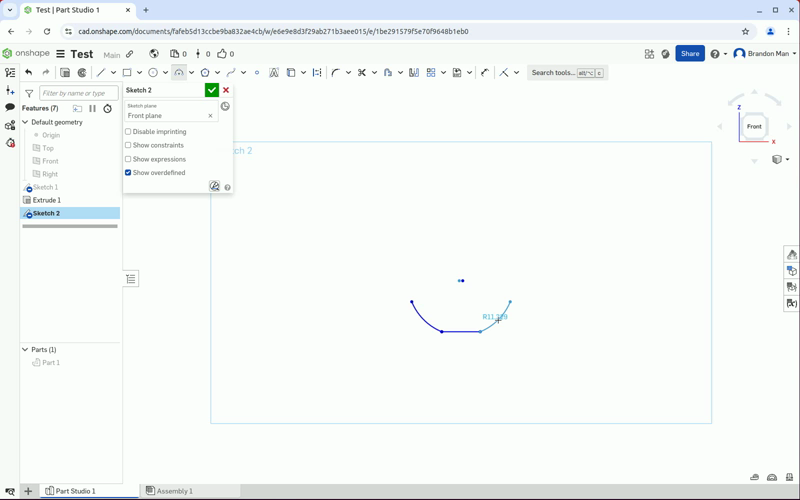
key(esc)
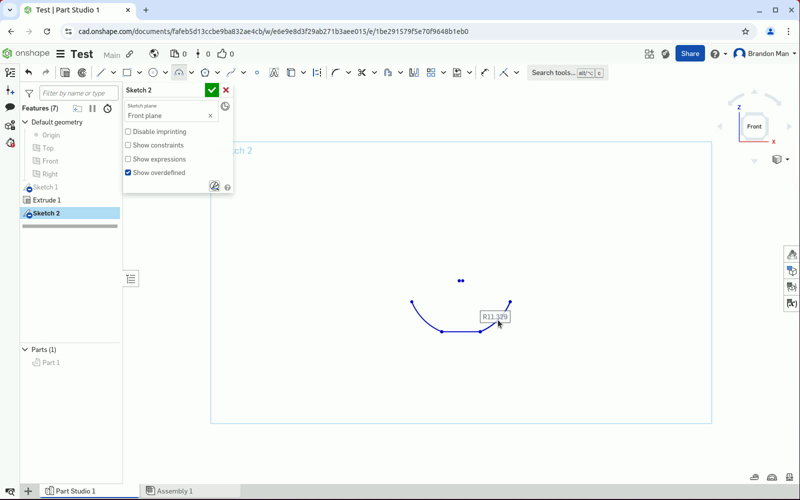
key(l)
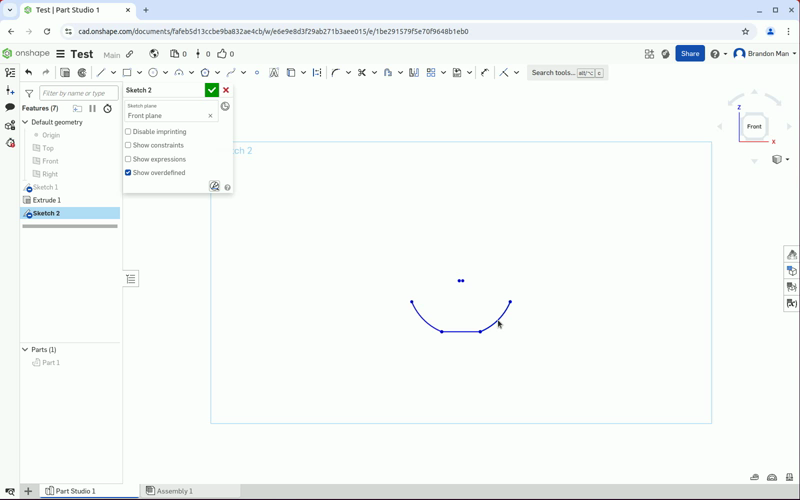
mouse_move(510, 301)
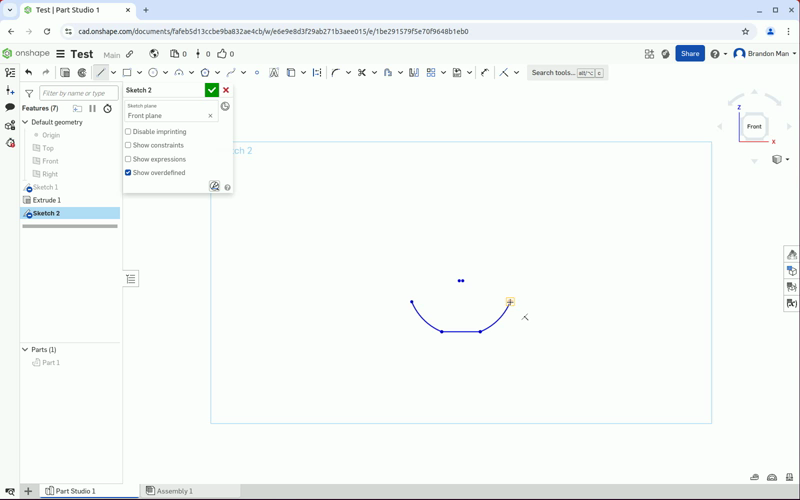
click(510, 301)
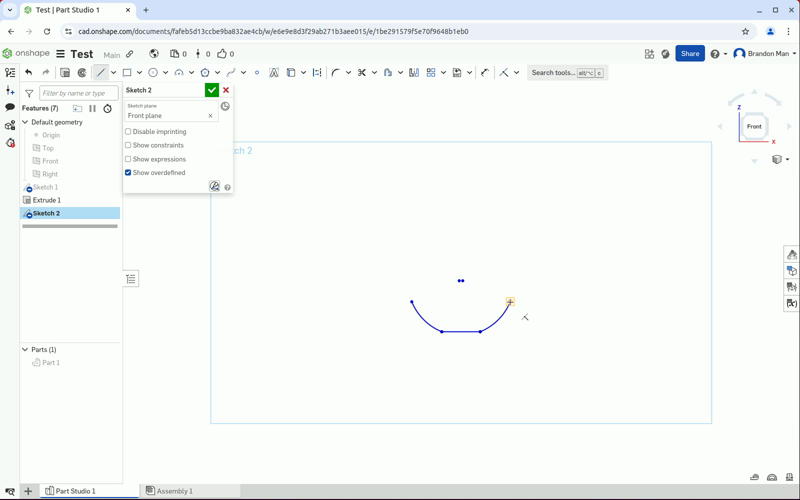
key_down(shift)
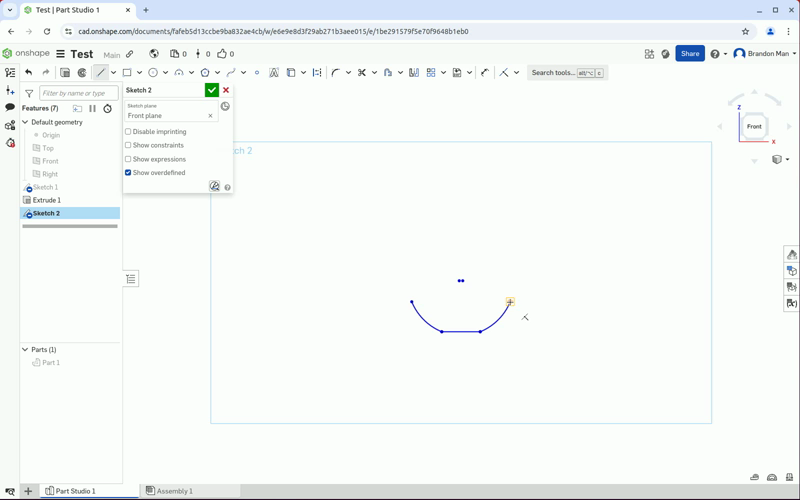
mouse_move(540, 301)
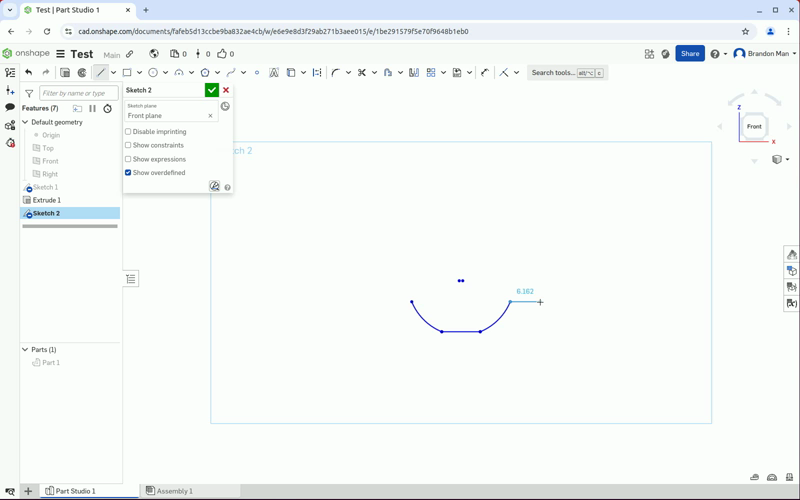
mouse_move(510, 264)
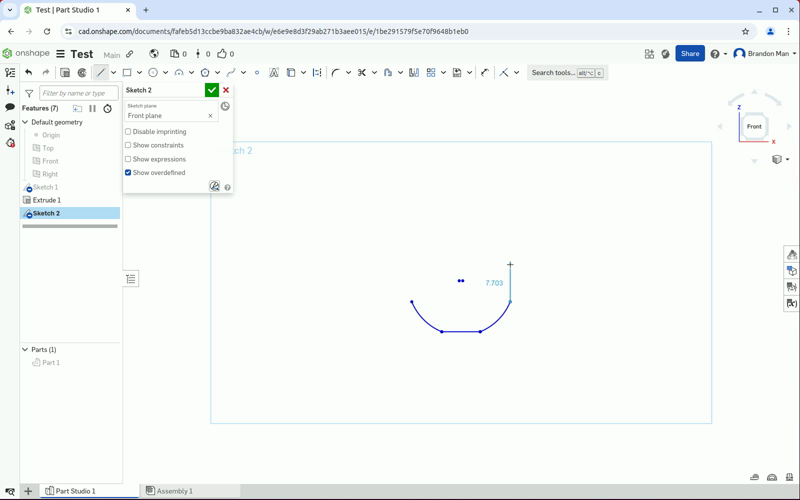
click(510, 264)
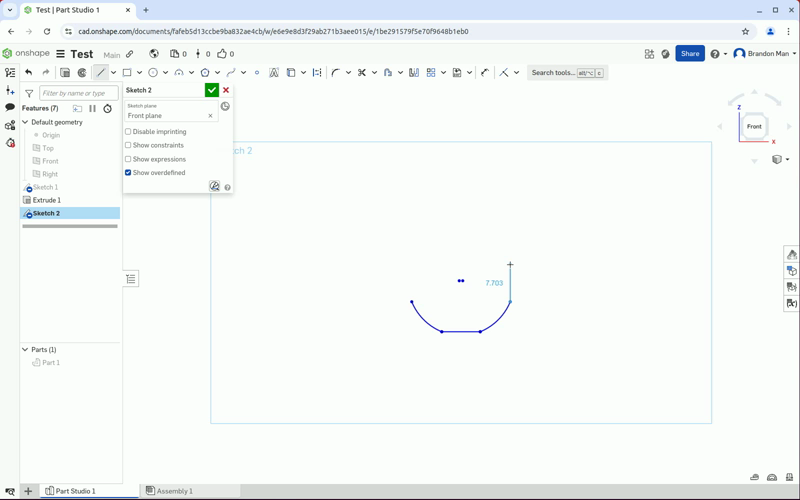
key_up(shift)
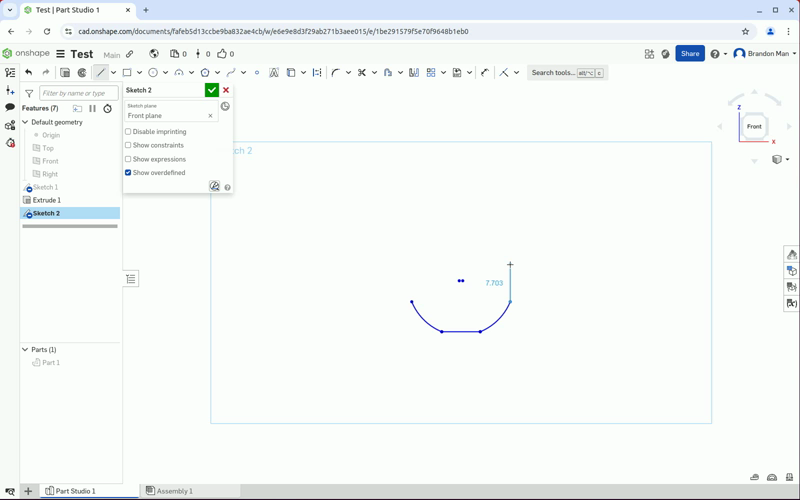
key(esc)
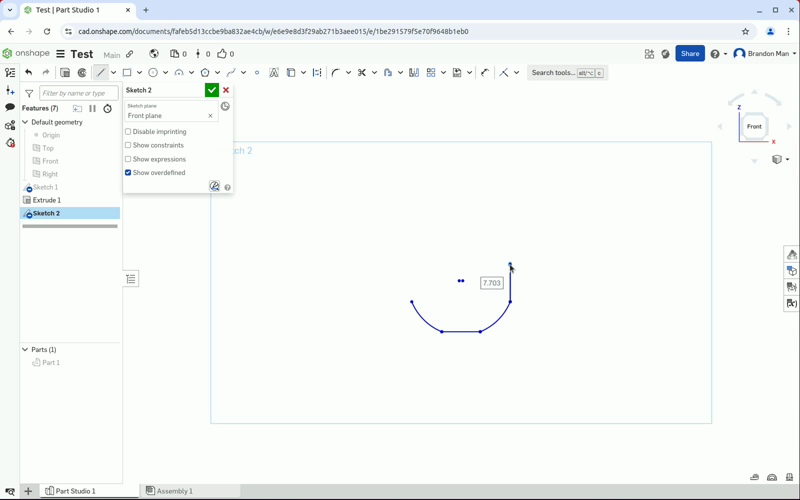
key(a)
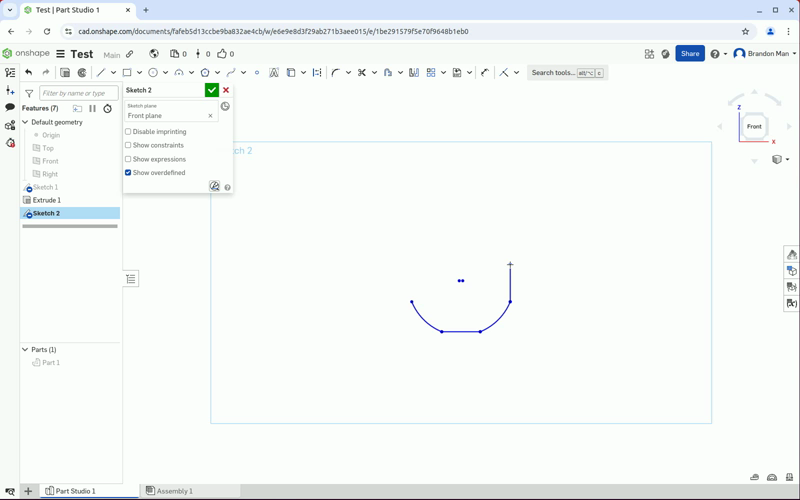
mouse_move(510, 264)
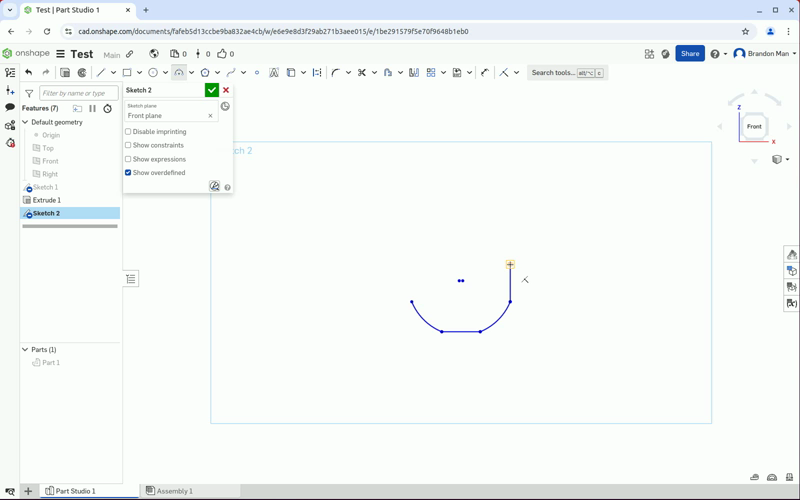
click(510, 264)
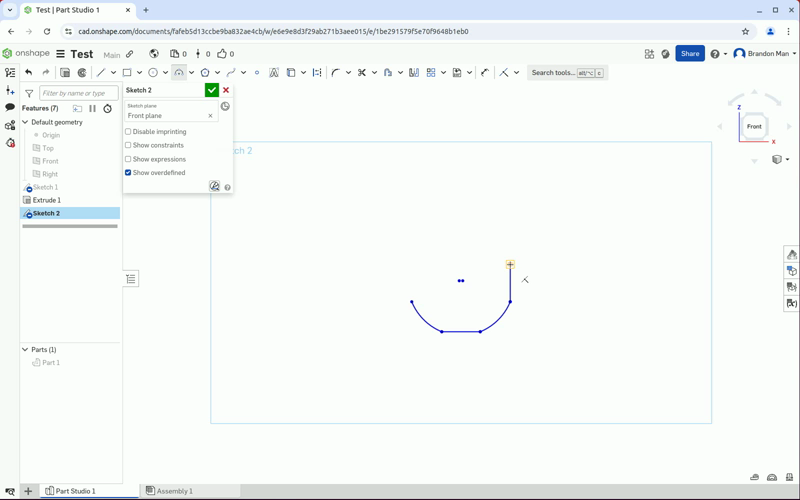
key_down(shift)
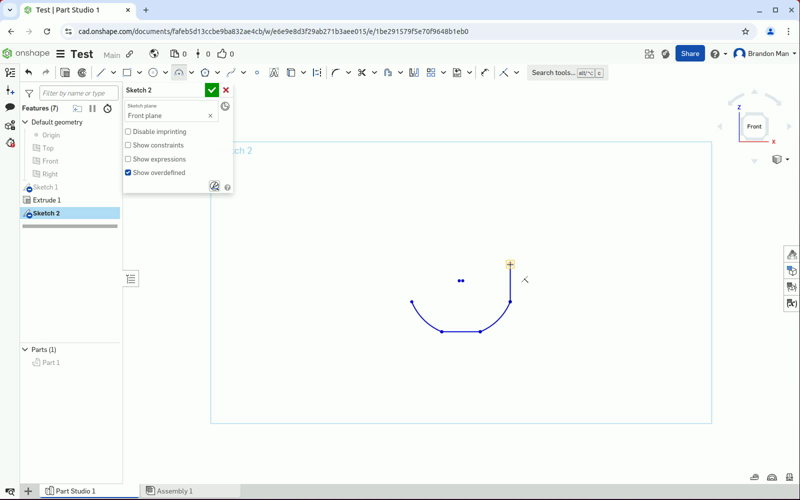
mouse_move(480, 233)
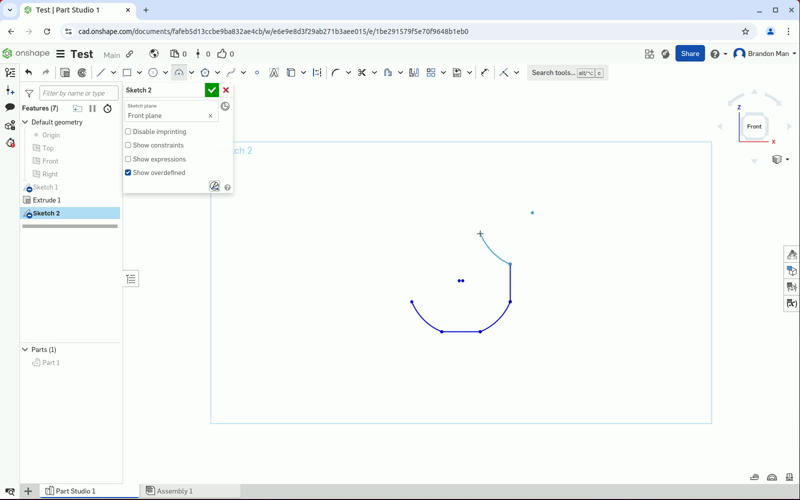
click(480, 233)
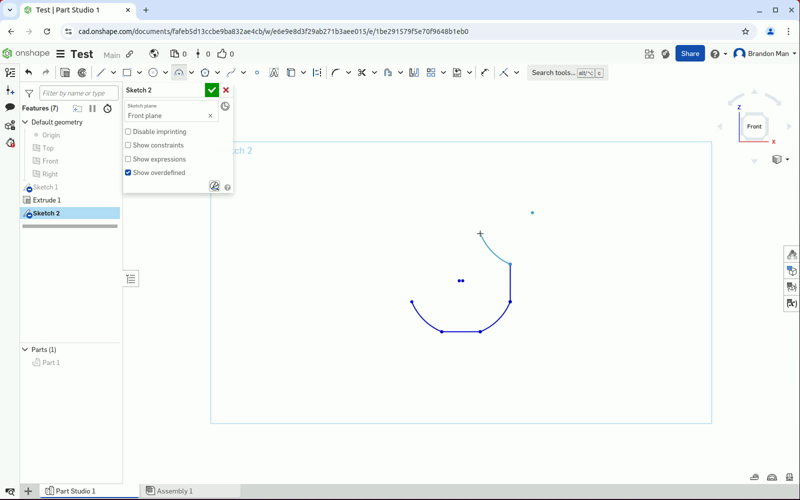
mouse_move(498, 245)
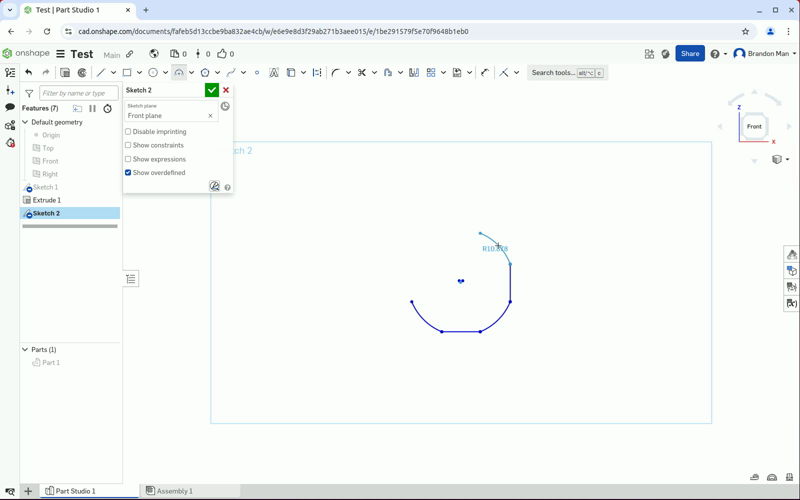
click(498, 245)
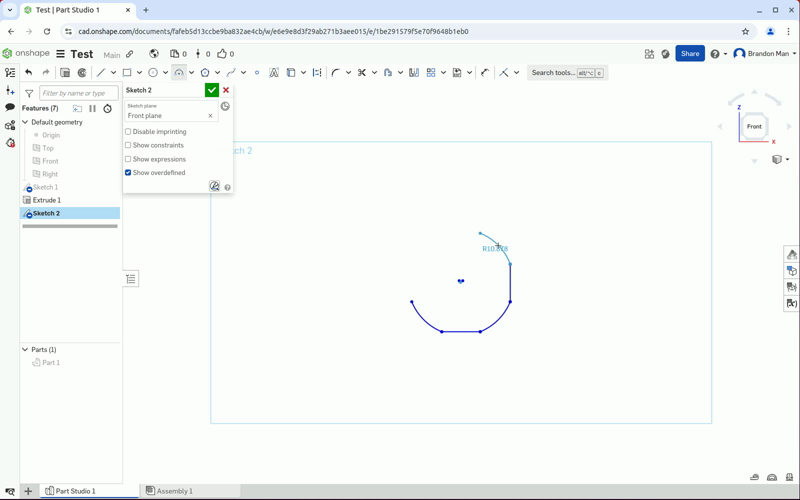
key_up(shift)
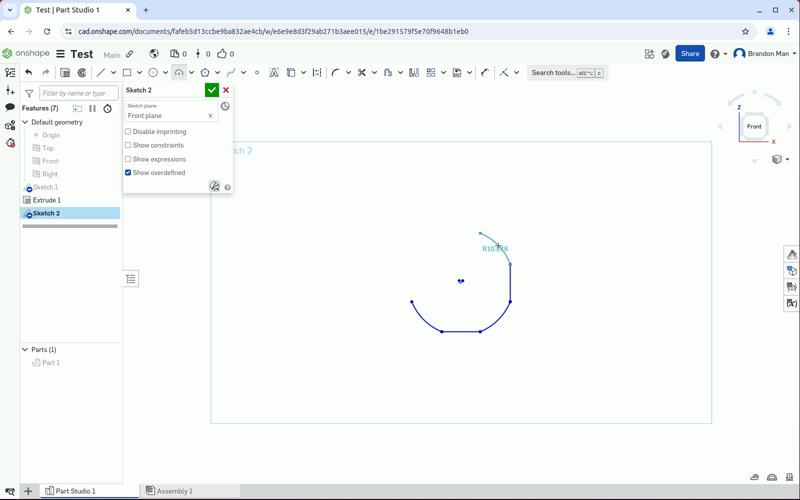
key(esc)
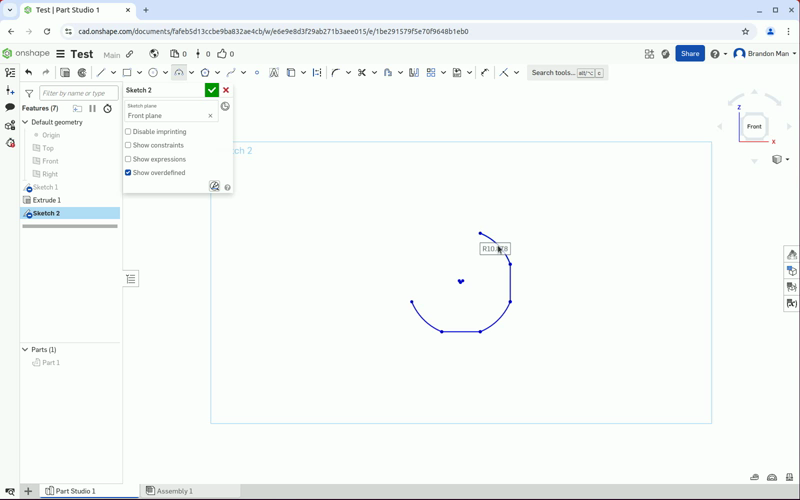
key(l)
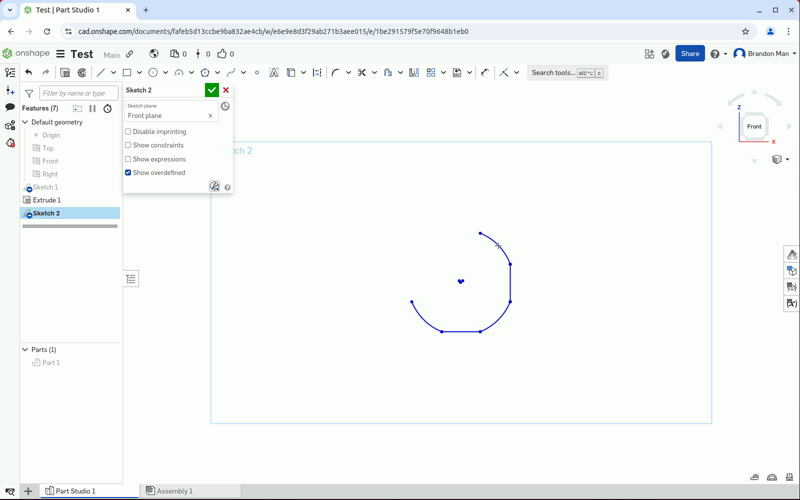
mouse_move(480, 233)
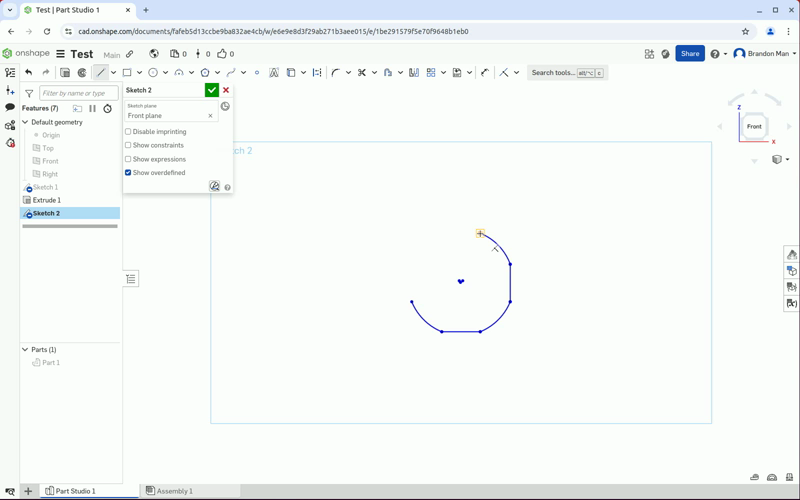
click(480, 233)
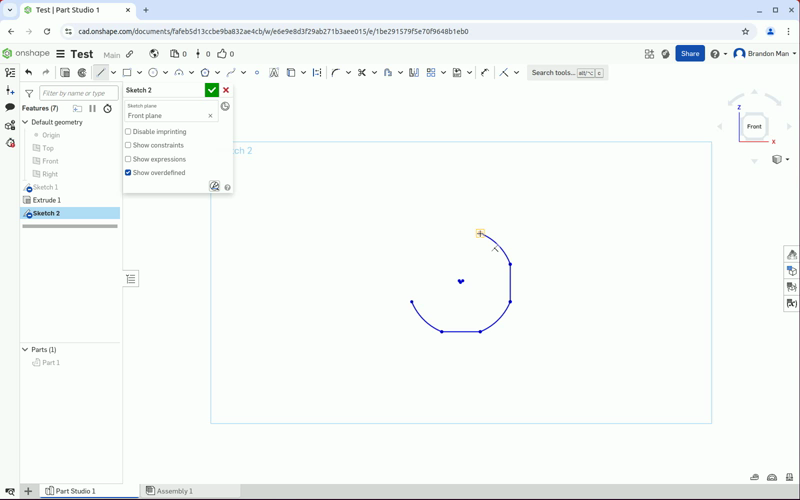
key_down(shift)
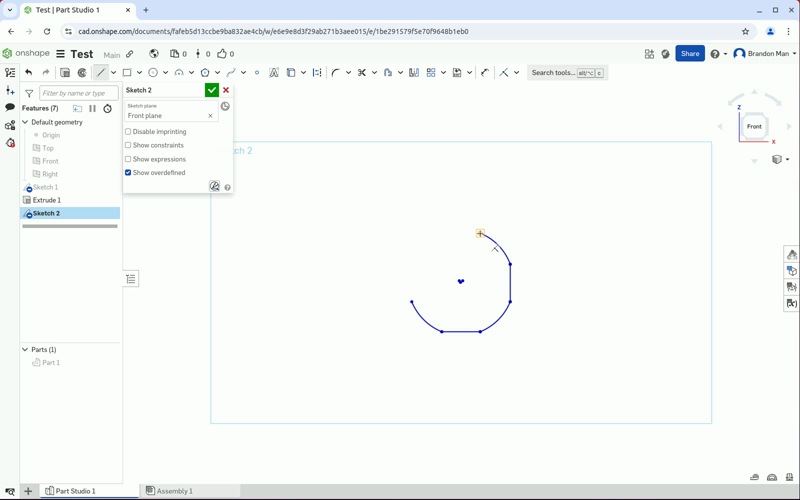
mouse_move(510, 233)
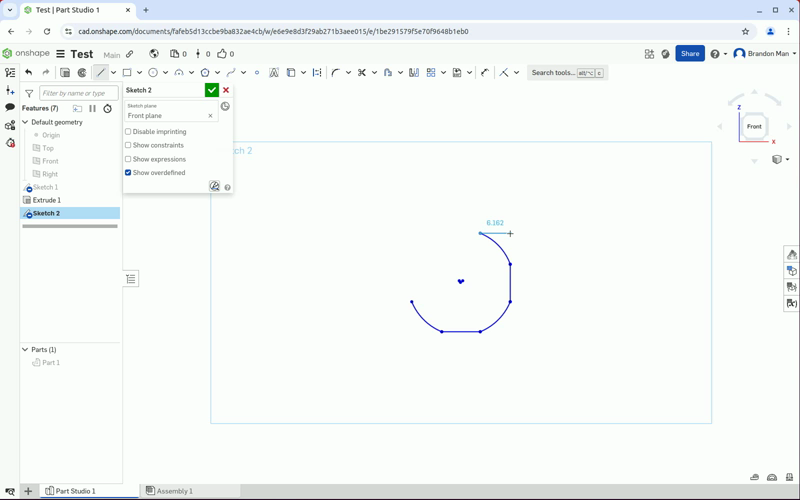
mouse_move(441, 233)
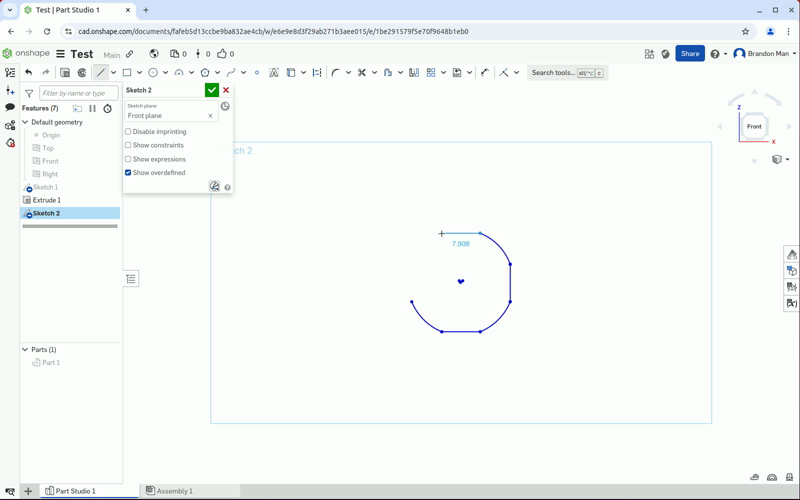
click(441, 233)
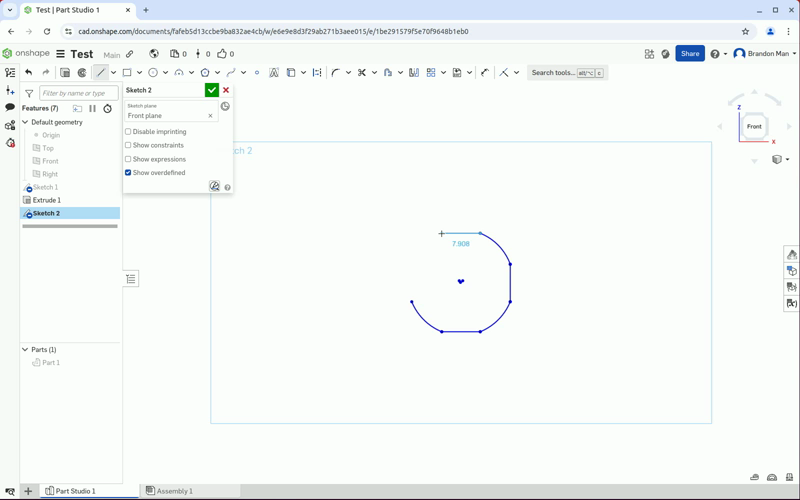
key_up(shift)
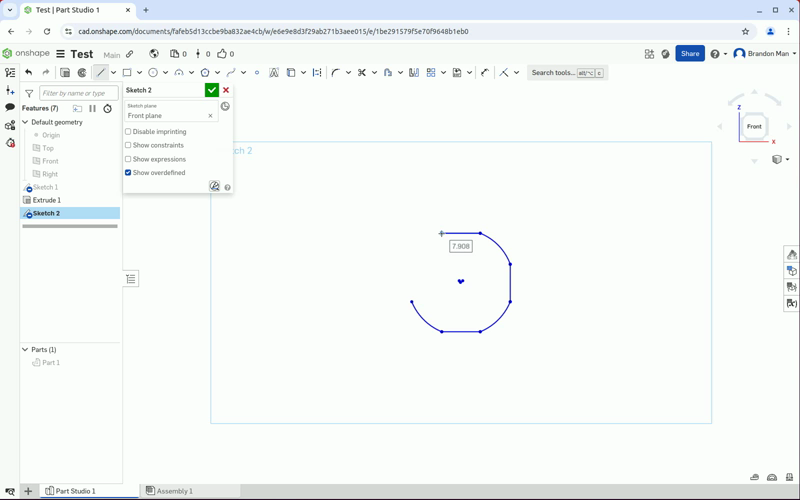
key(esc)
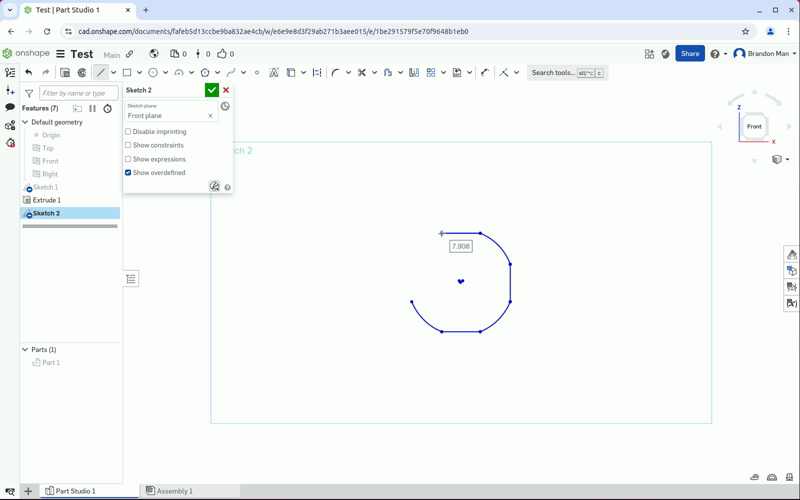
key(a)
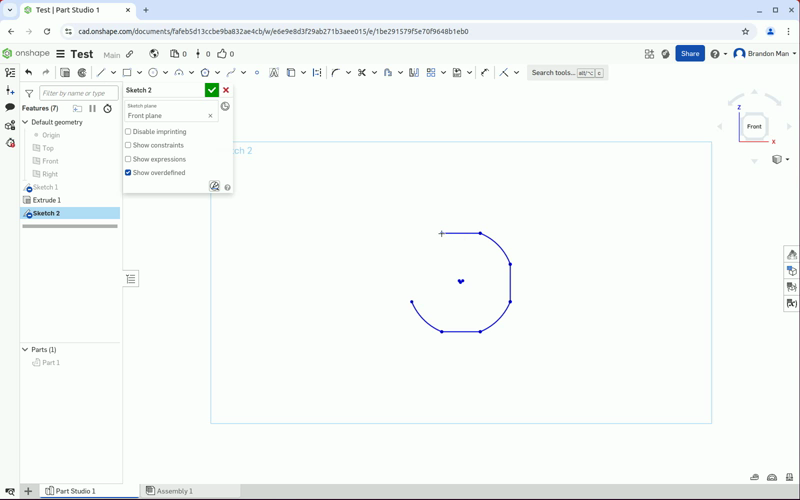
mouse_move(441, 233)
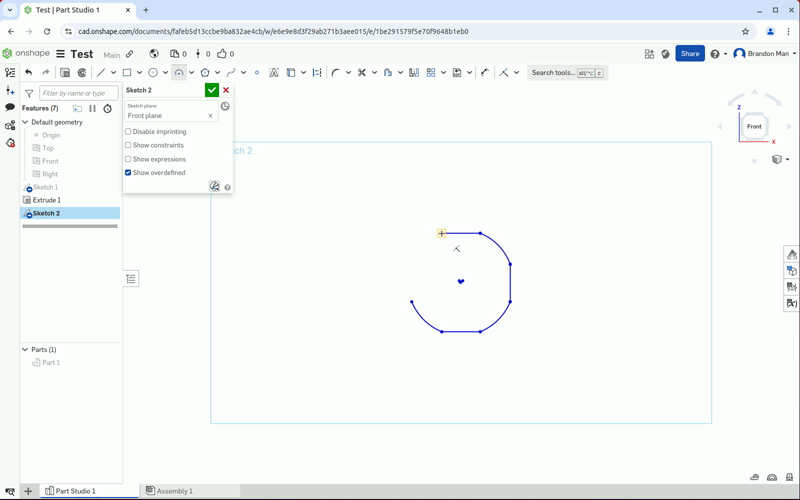
click(441, 233)
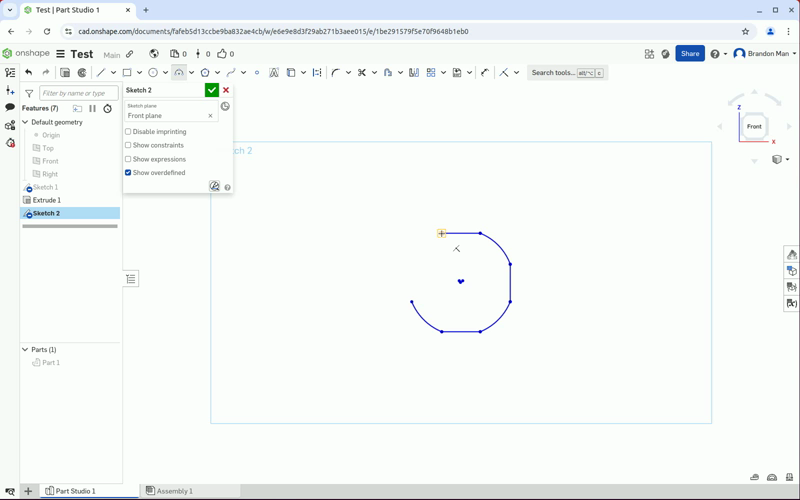
key_down(shift)
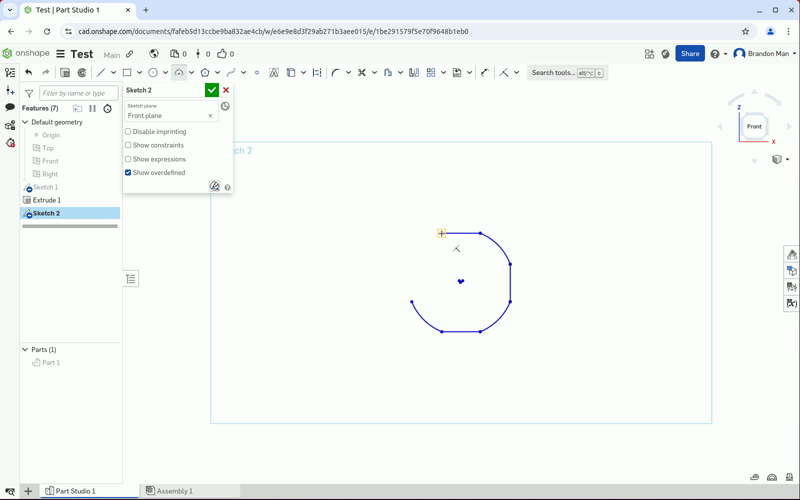
mouse_move(411, 264)
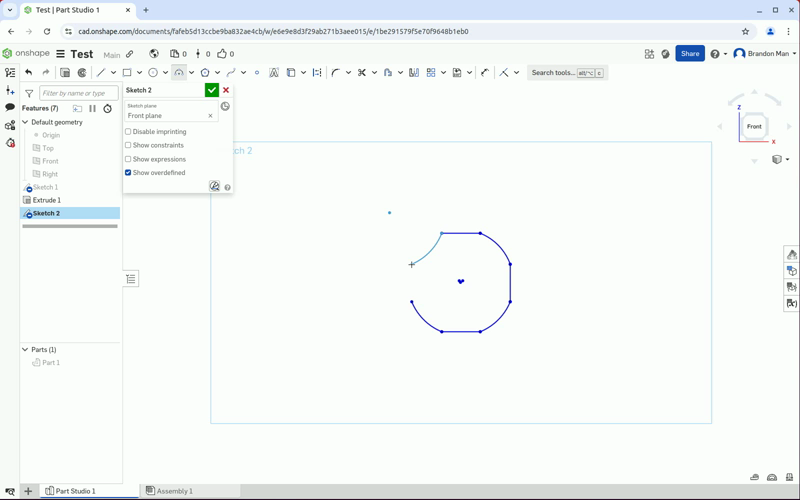
click(411, 264)
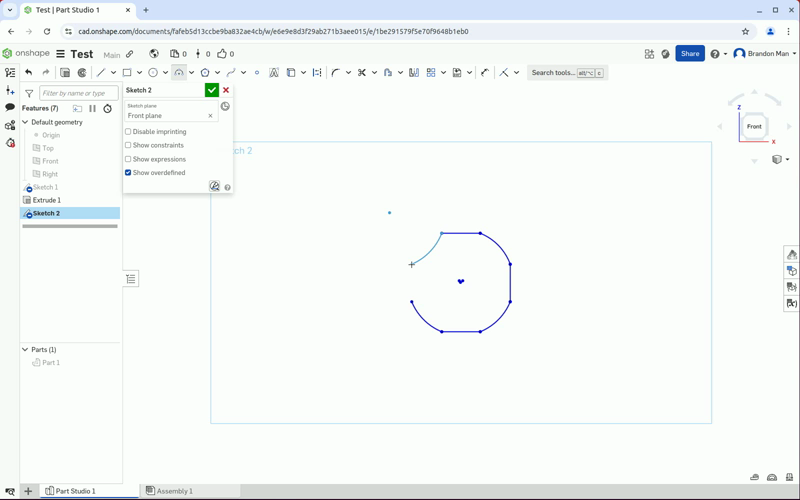
mouse_move(423, 245)
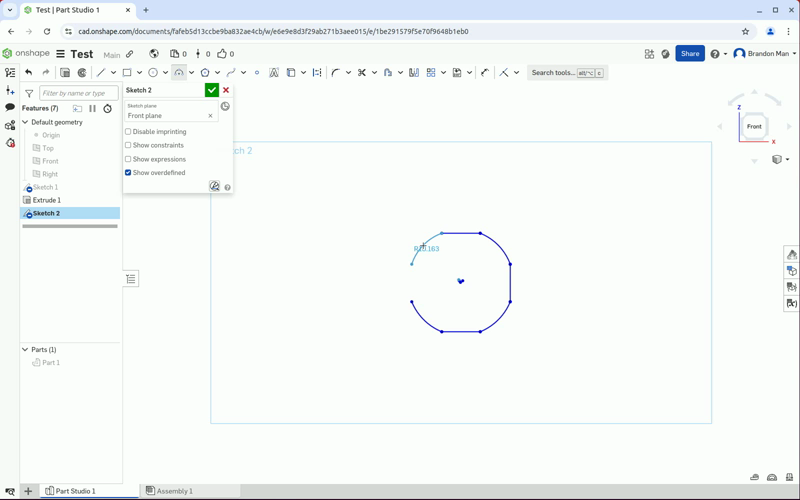
click(423, 245)
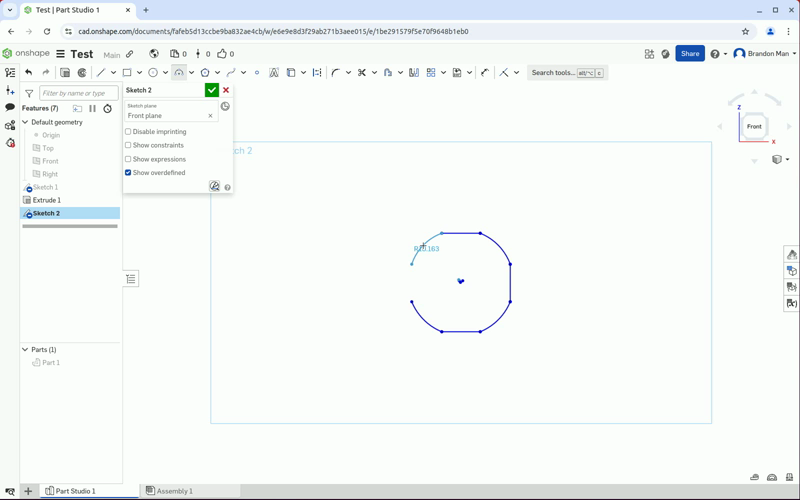
key_up(shift)
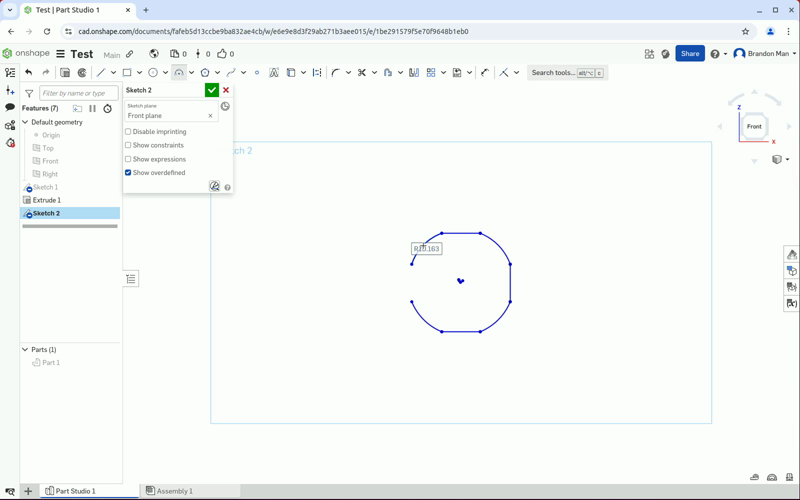
key(esc)
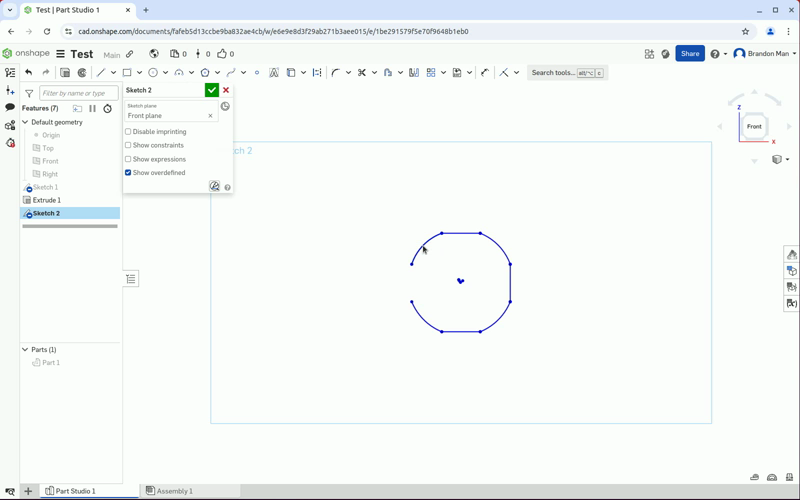
key(l)
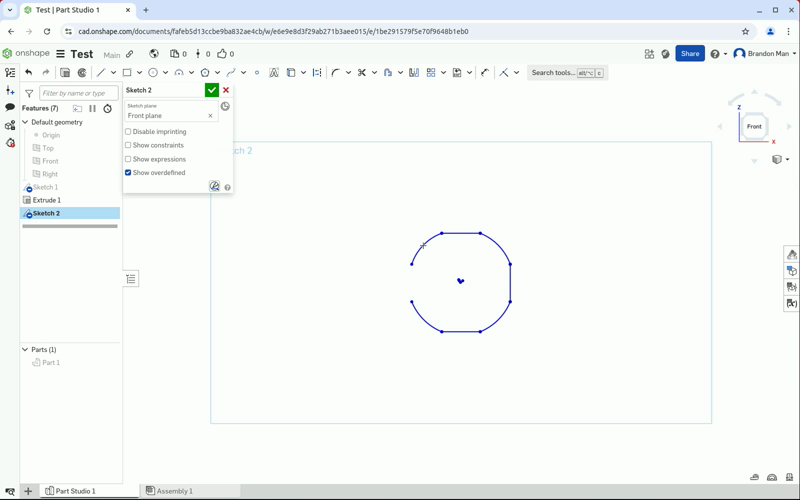
mouse_move(411, 264)
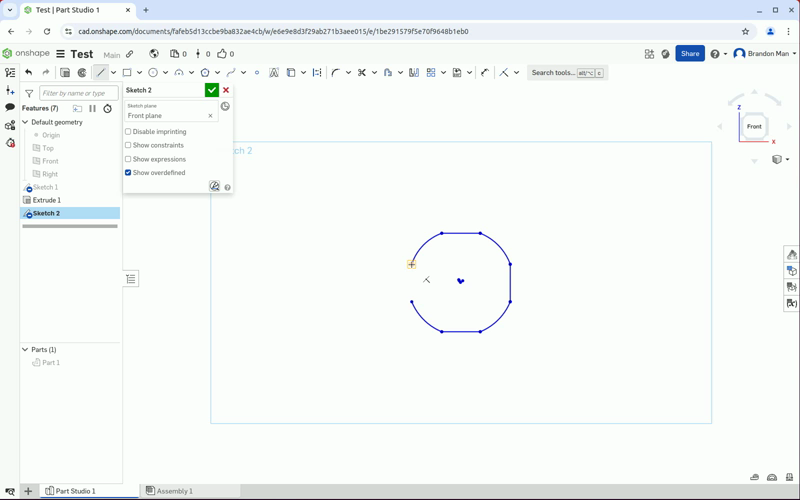
click(411, 264)
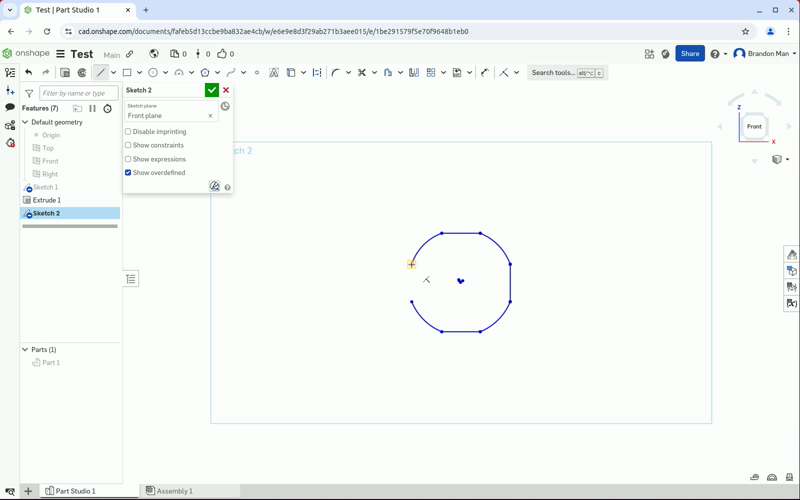
mouse_move(441, 264)
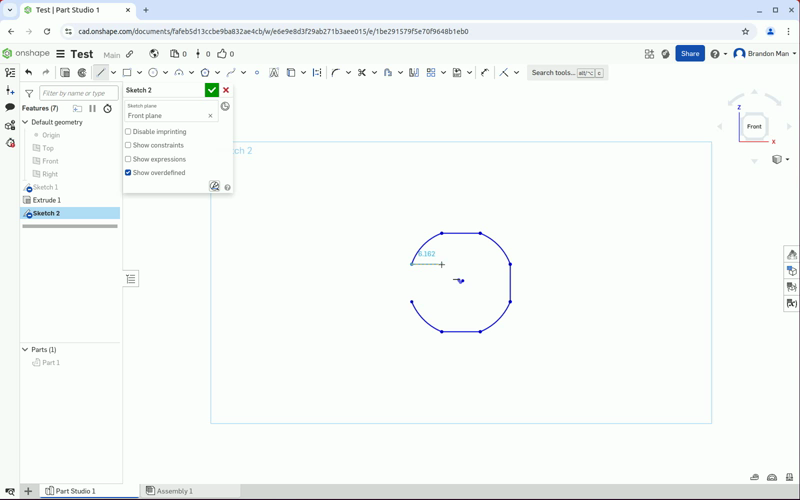
key_down(shift)
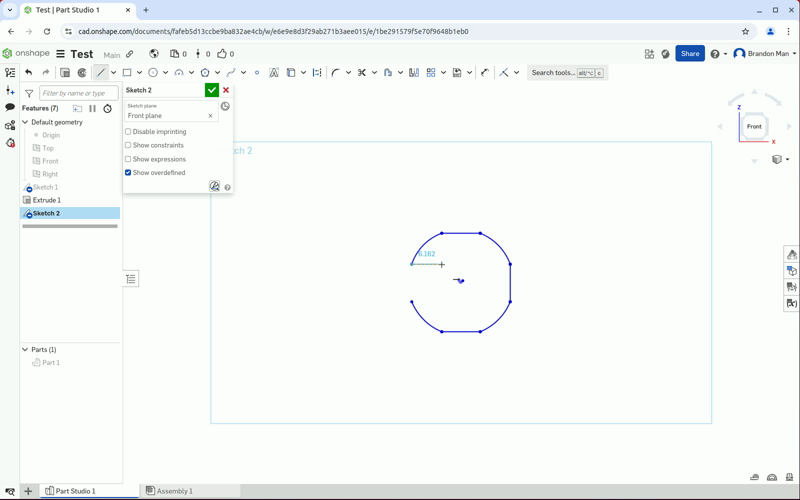
mouse_move(411, 301)
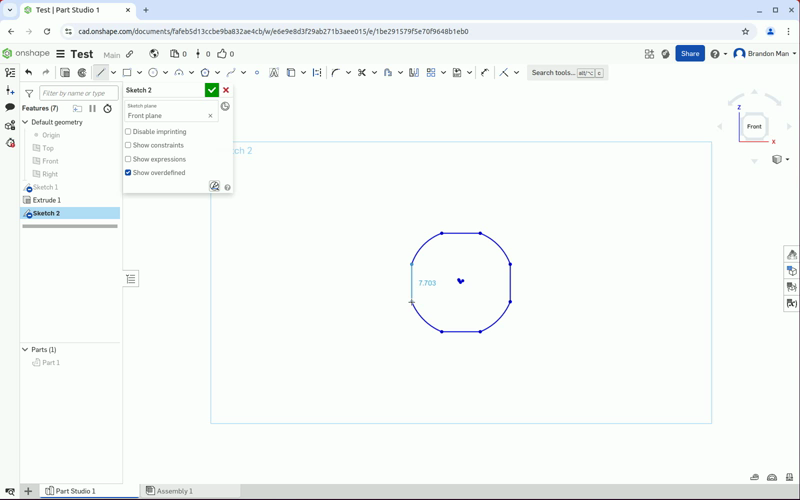
key_up(shift)
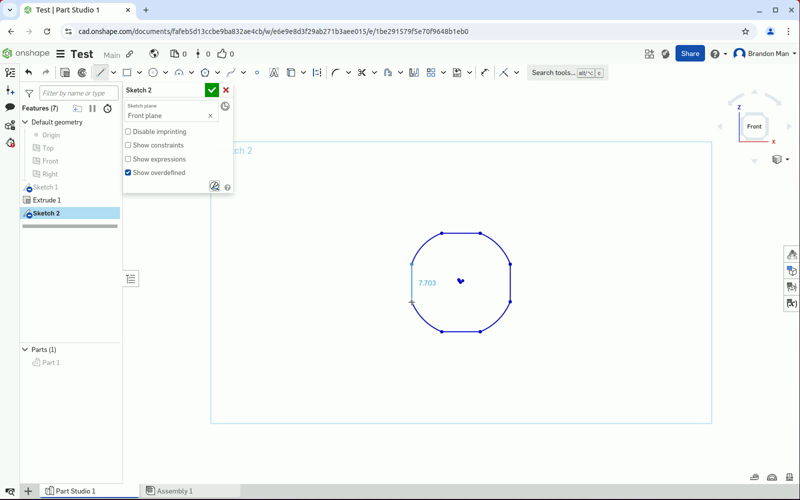
click(411, 301)
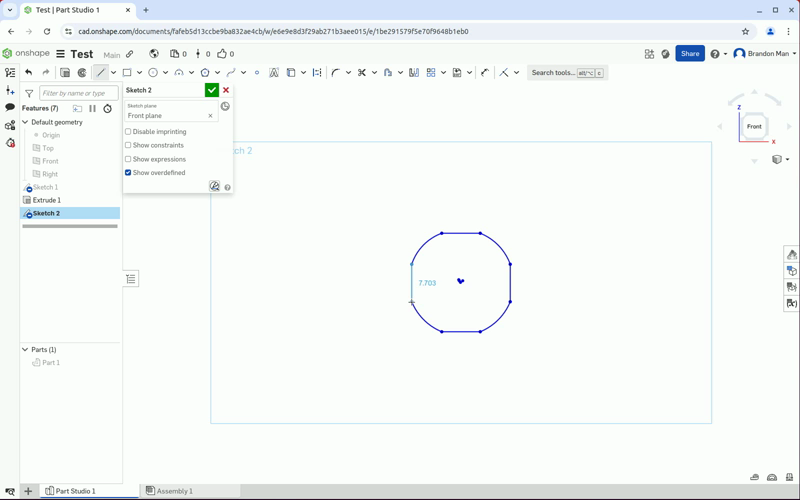
key(esc)
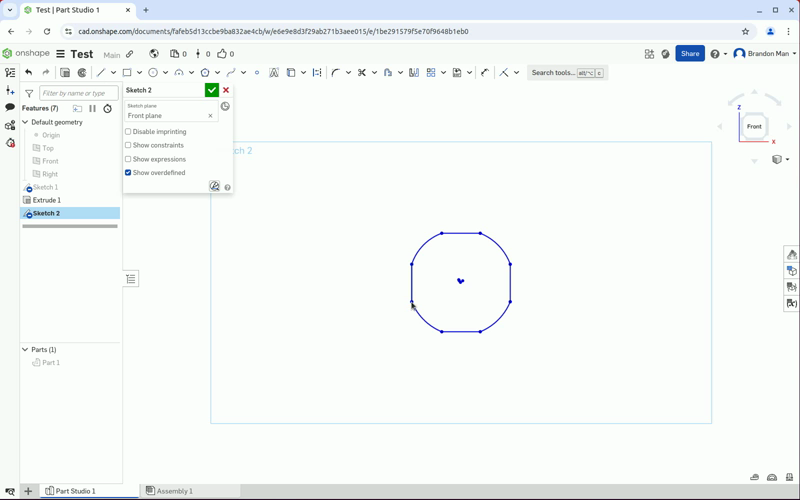
mouse_move(471, 324)
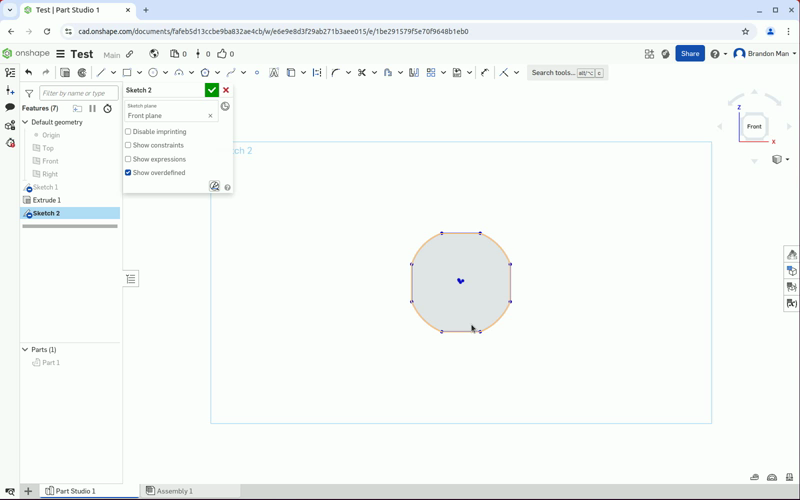
click(471, 324)
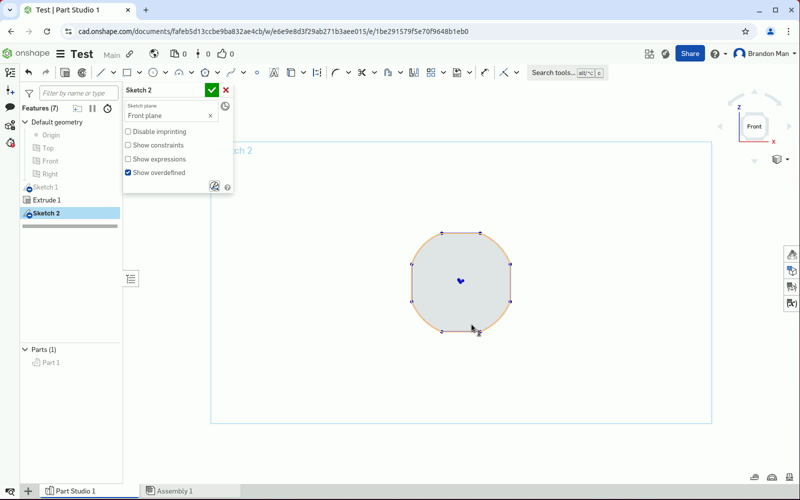
mouse_move(73, 352)
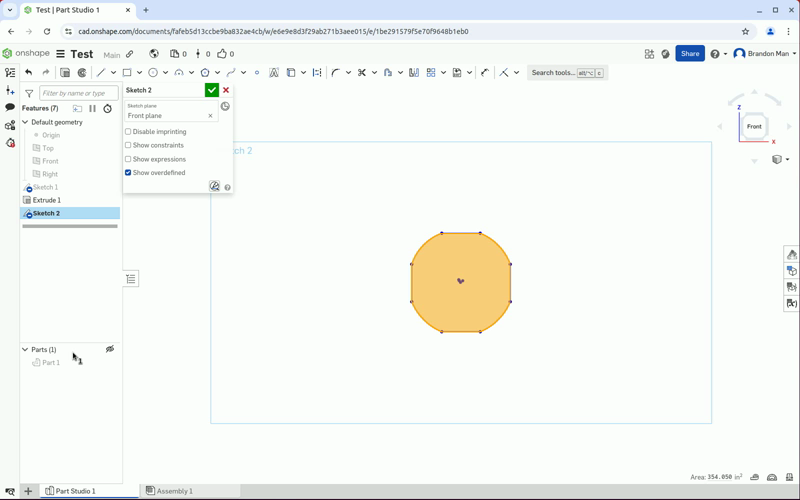
key(shift+y)
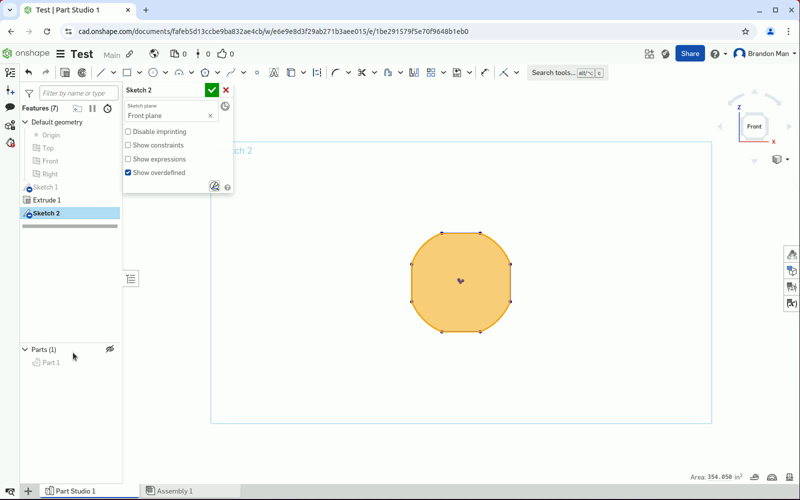
key(shift+e)
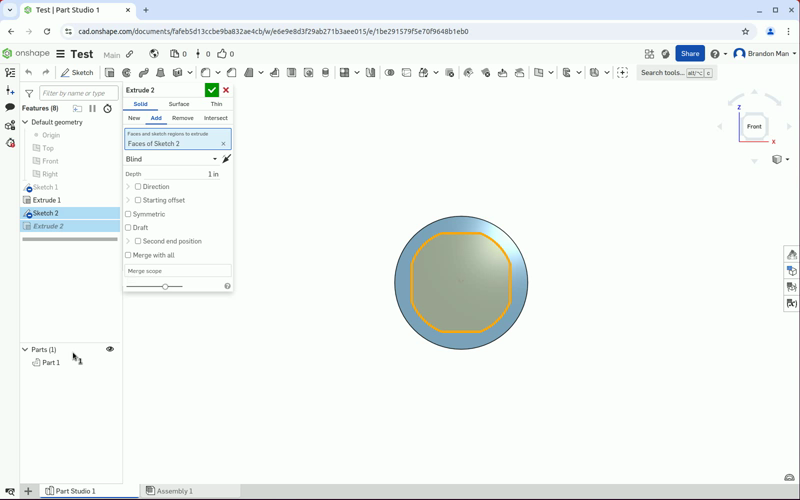
mouse_move(143, 106)
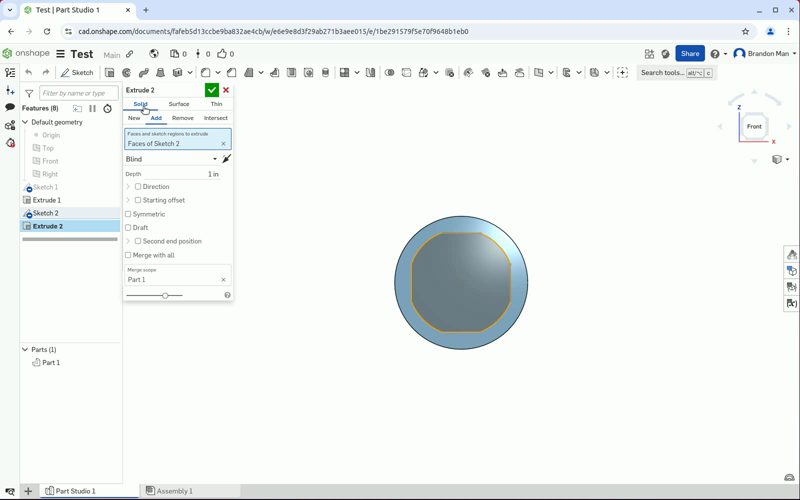
click(143, 106)
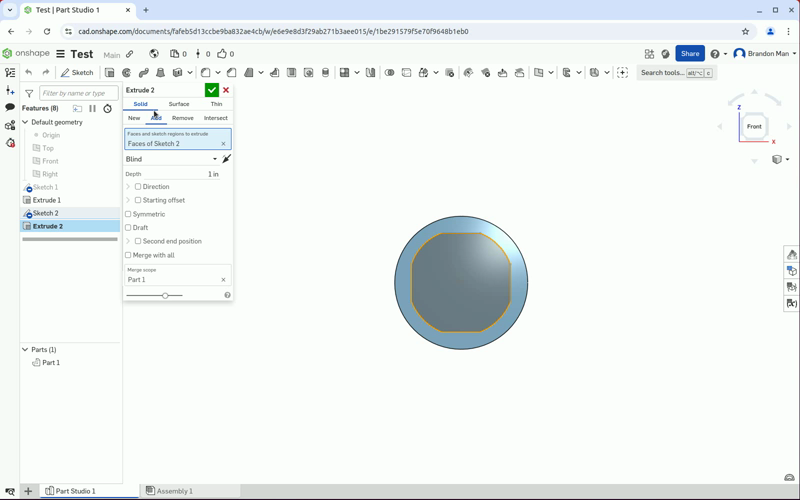
mouse_move(186, 120)
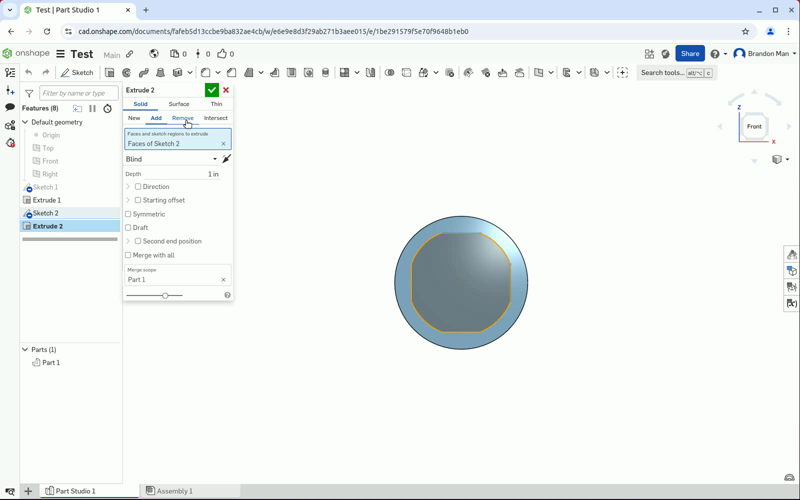
click(186, 120)
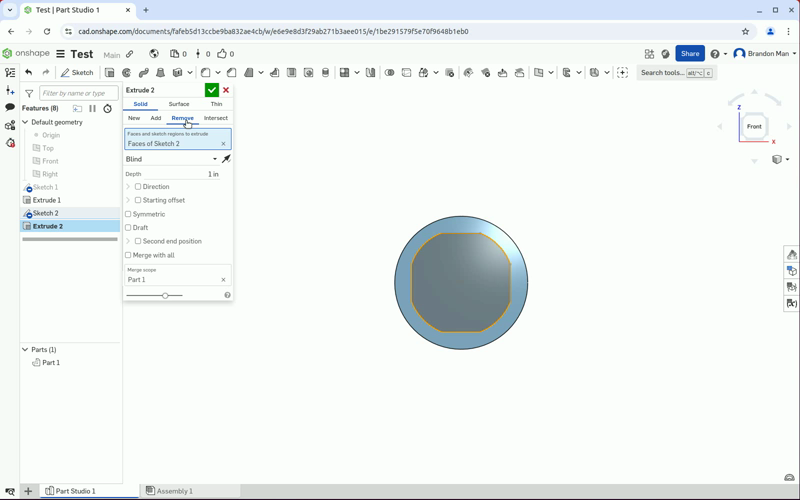
key(tab, 4)
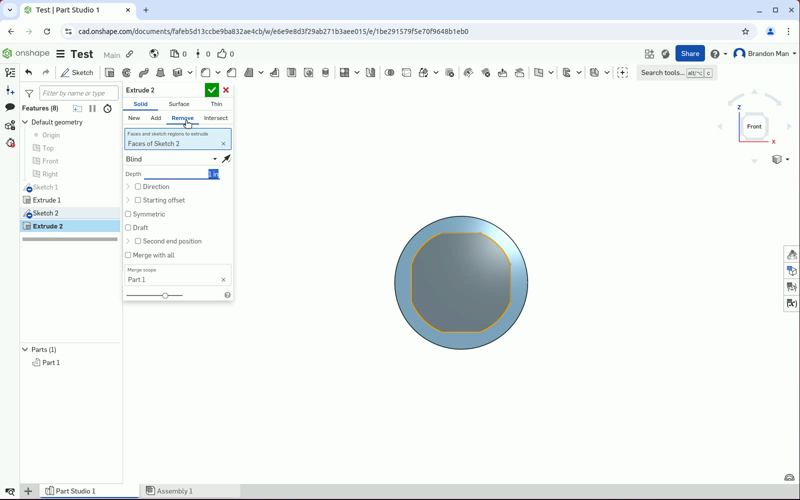
text(2.889)
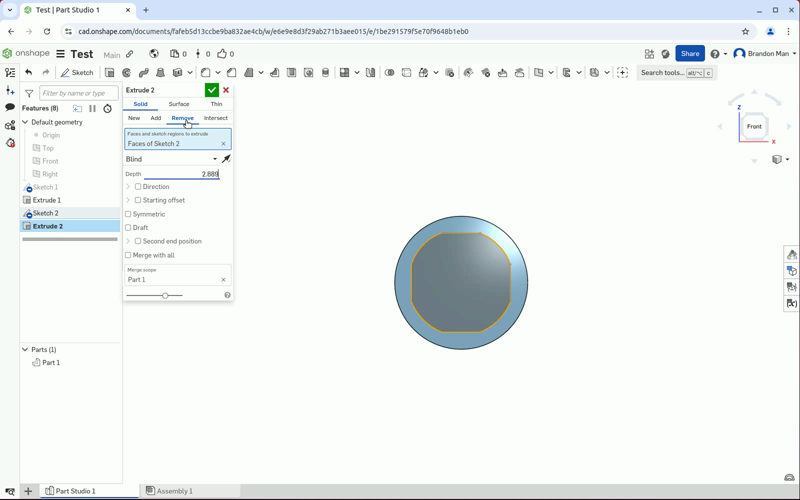
key(tab, 6)
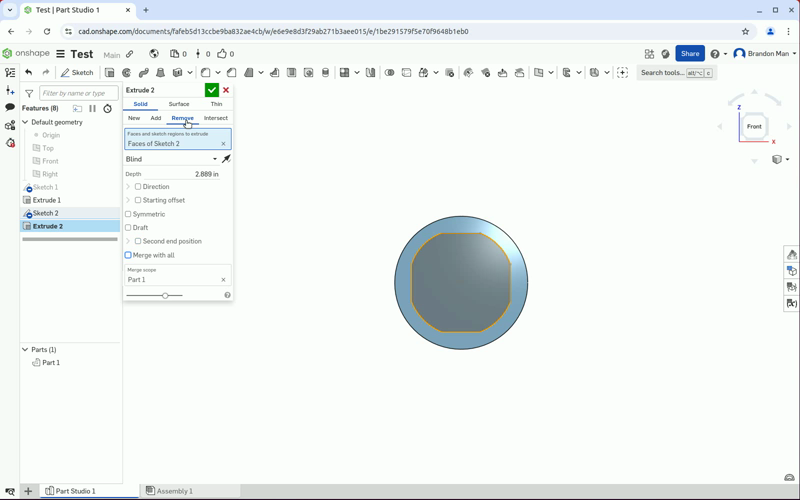
key(space)
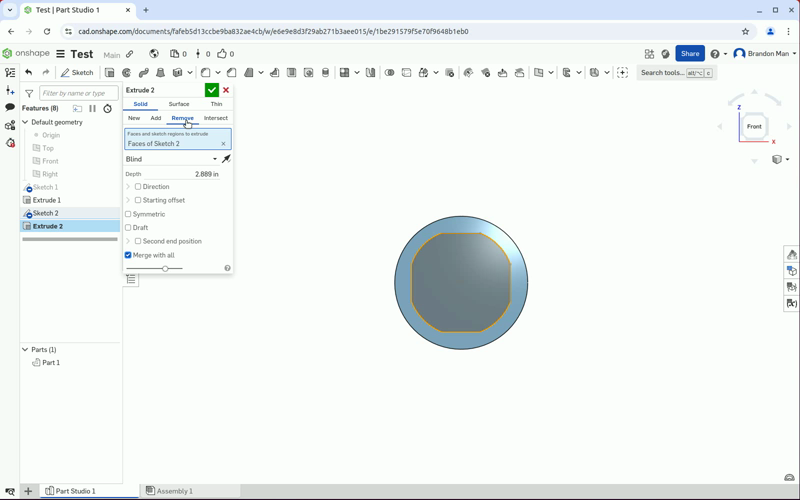
key(enter)
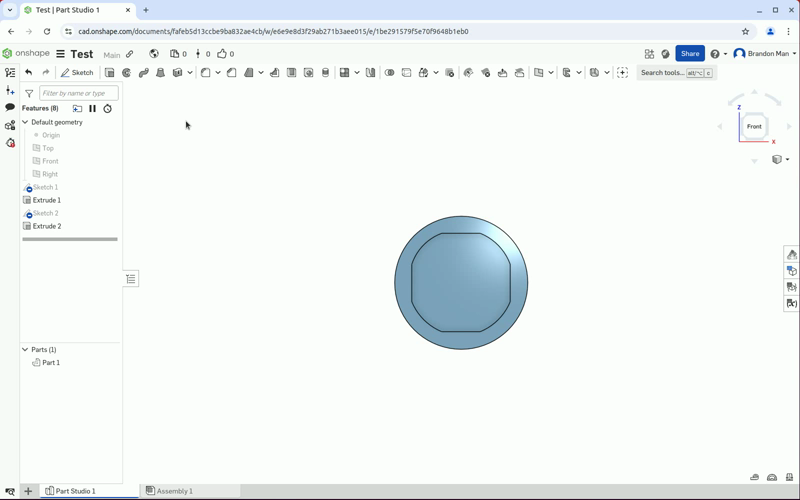
key(shift+h)
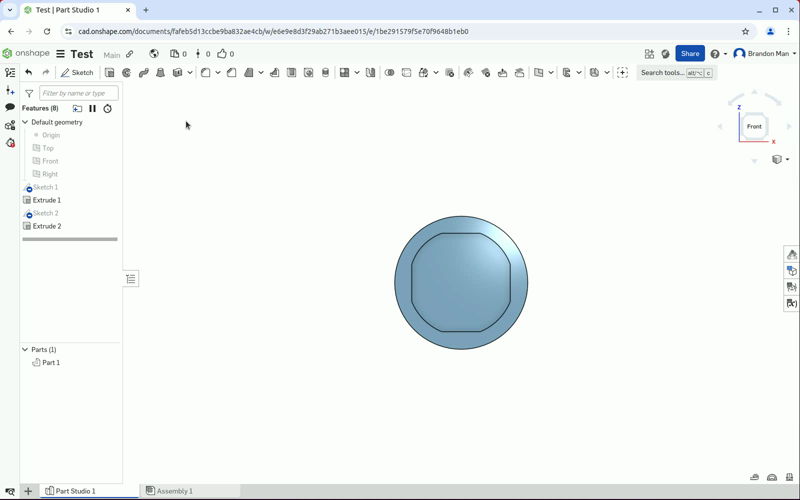
key(shift+h)
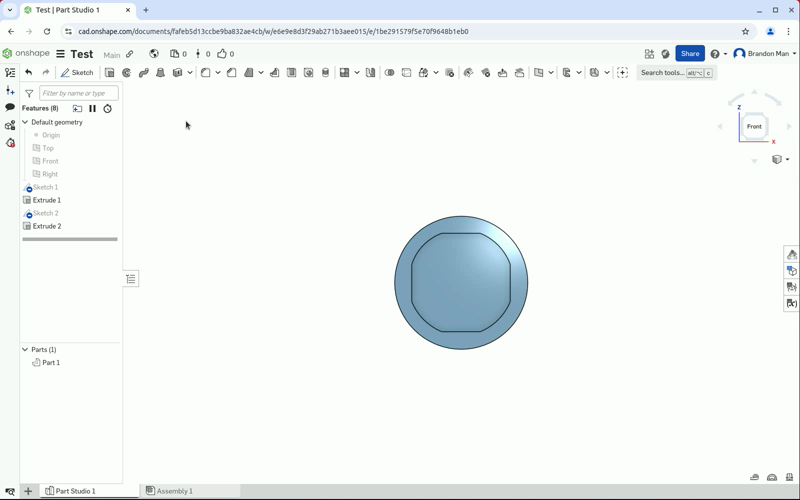
mouse_move(73, 189)
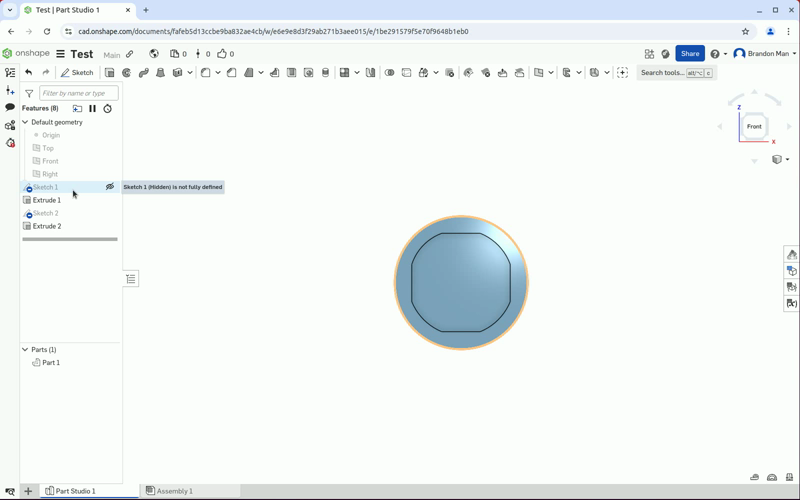
click(73, 189)
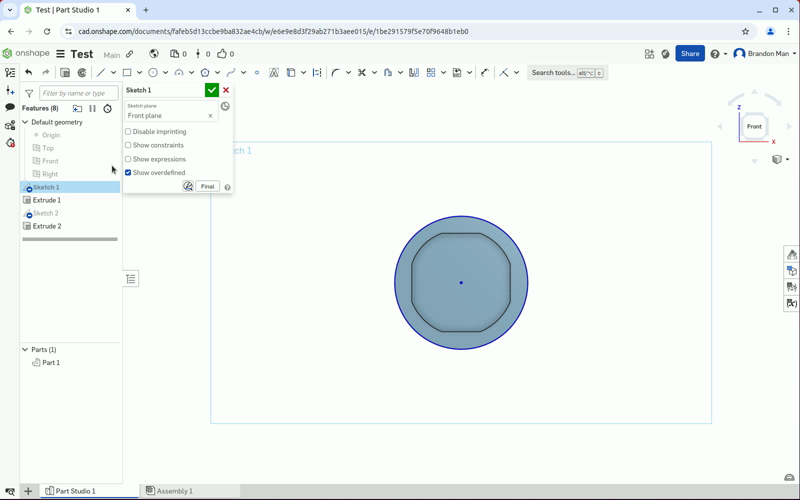
mouse_move(229, 92)
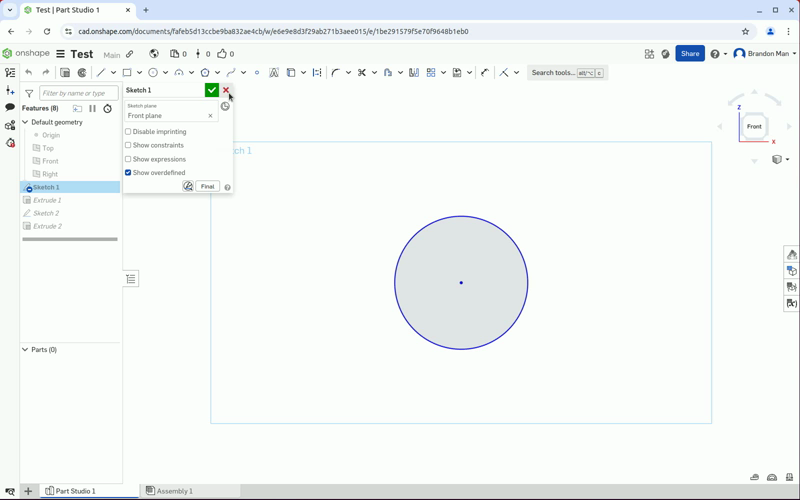
click(229, 92)
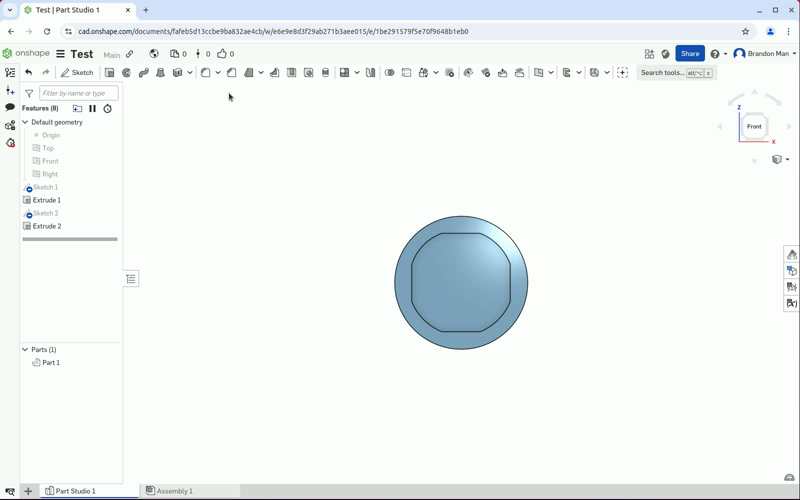
mouse_move(541, 75)
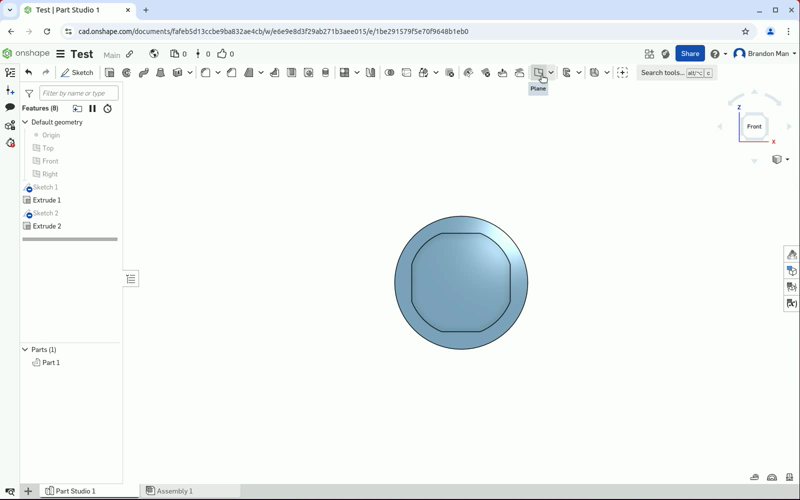
click(541, 75)
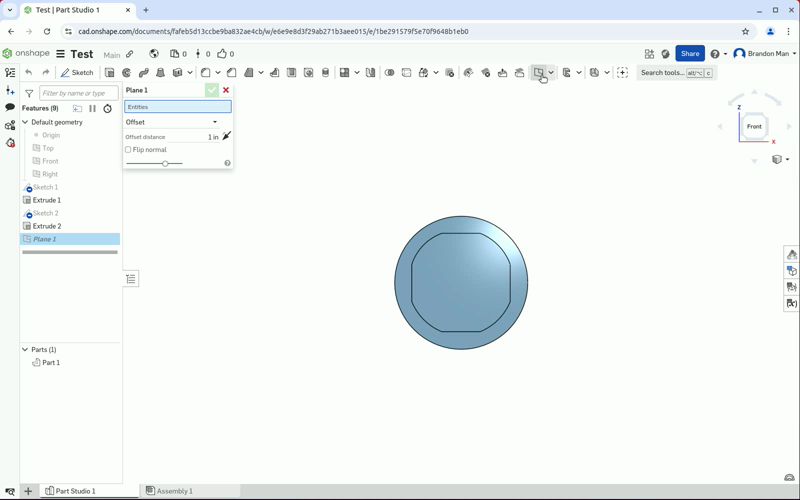
mouse_move(73, 163)
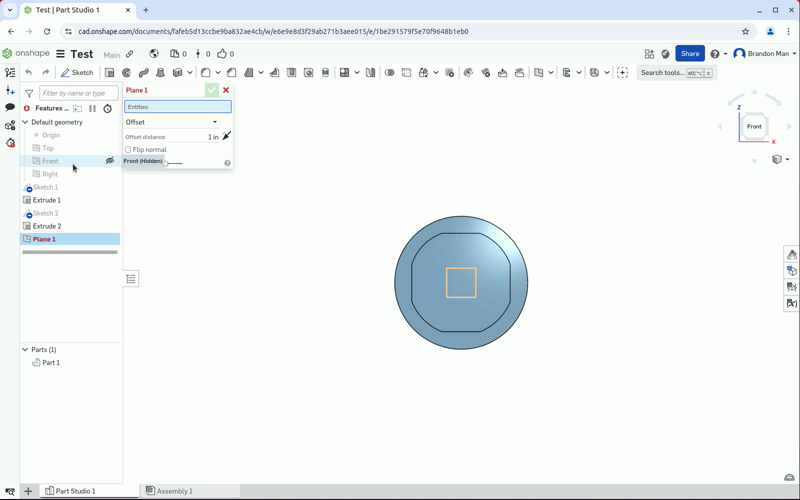
click(73, 163)
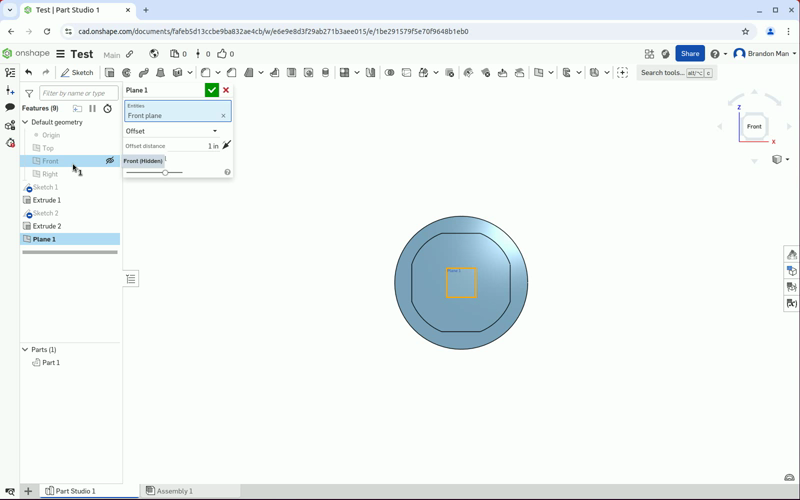
key(tab, 2)
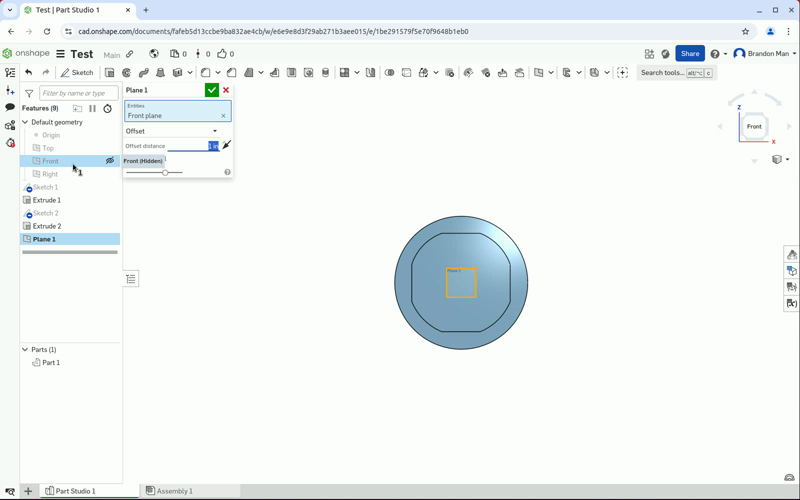
text(2.896)
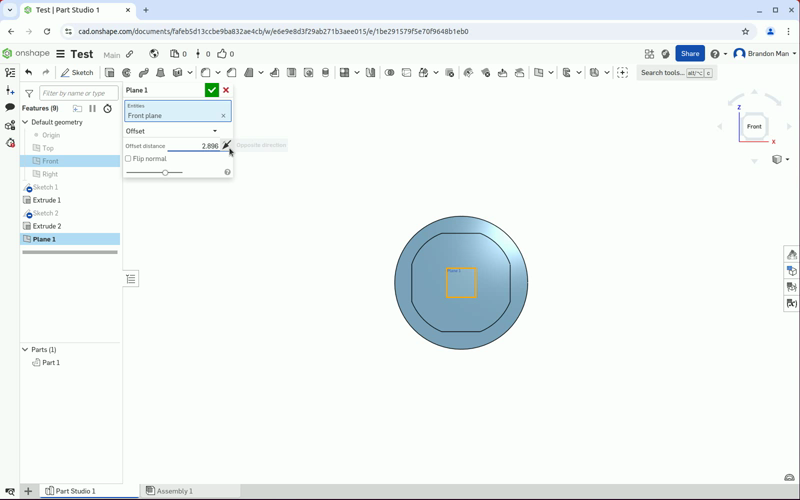
mouse_move(229, 147)
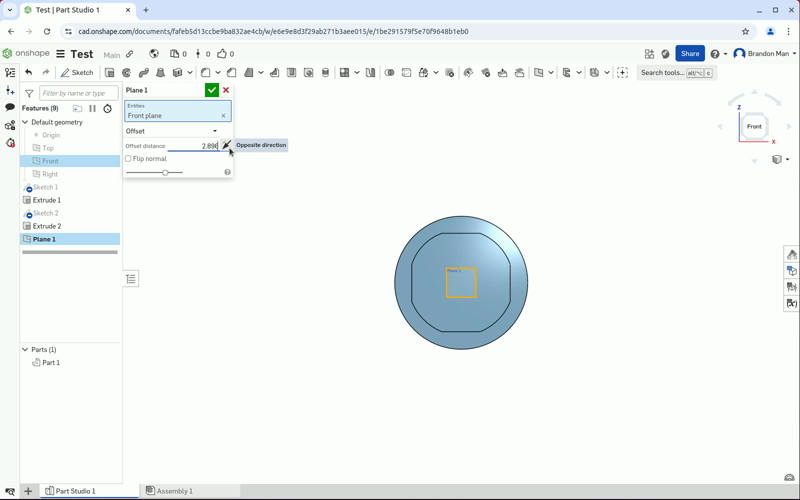
click(229, 147)
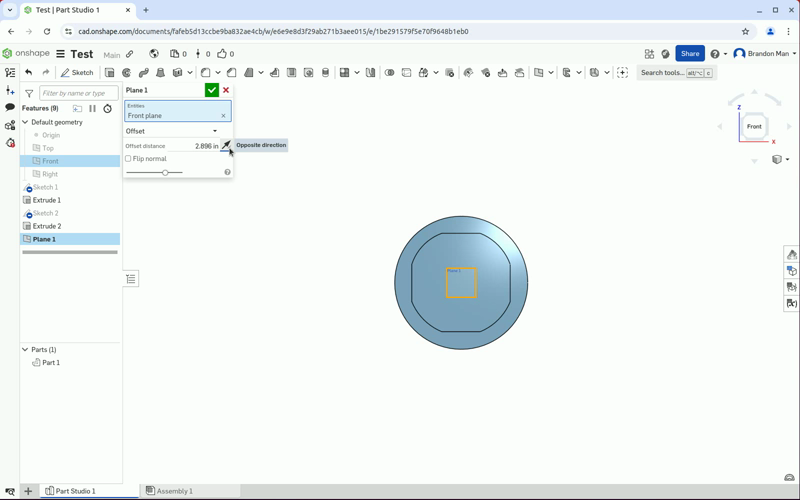
key(enter, 2)
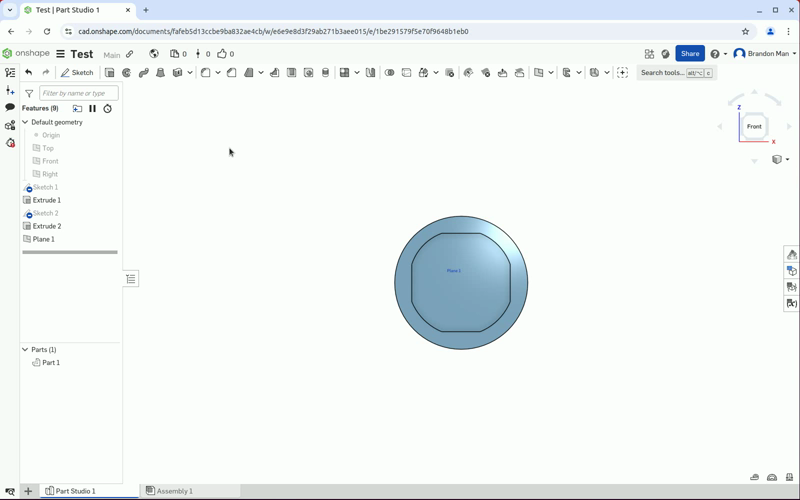
key(shift+s)
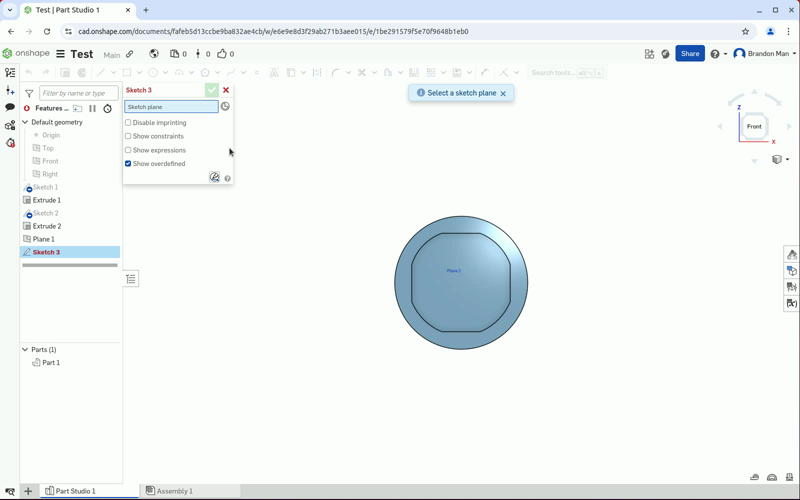
mouse_move(73, 241)
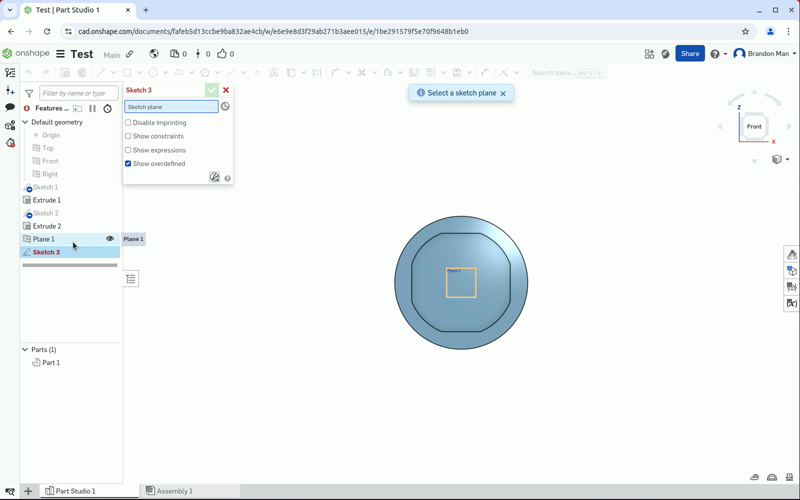
click(73, 241)
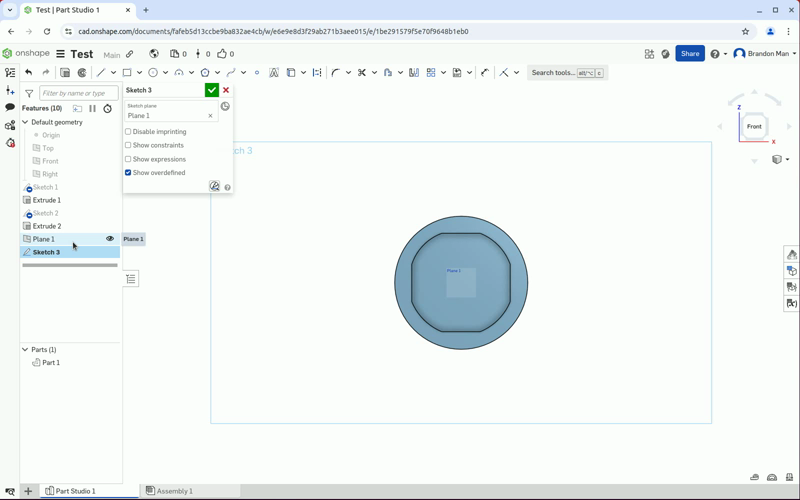
mouse_move(73, 352)
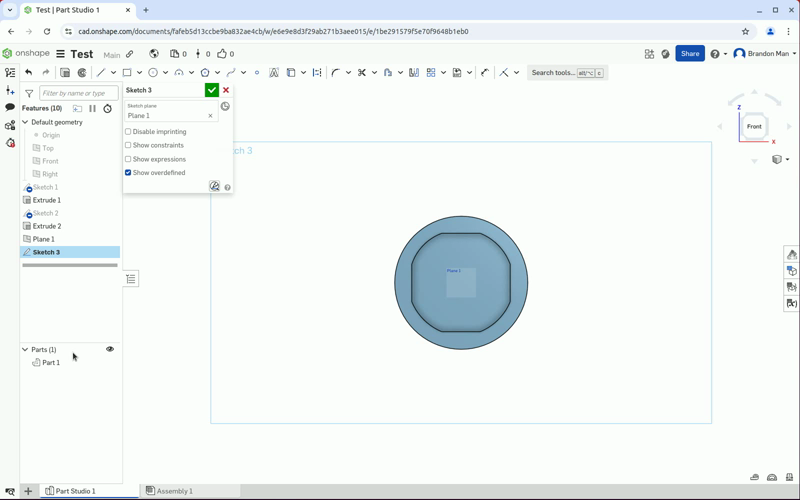
key(y)
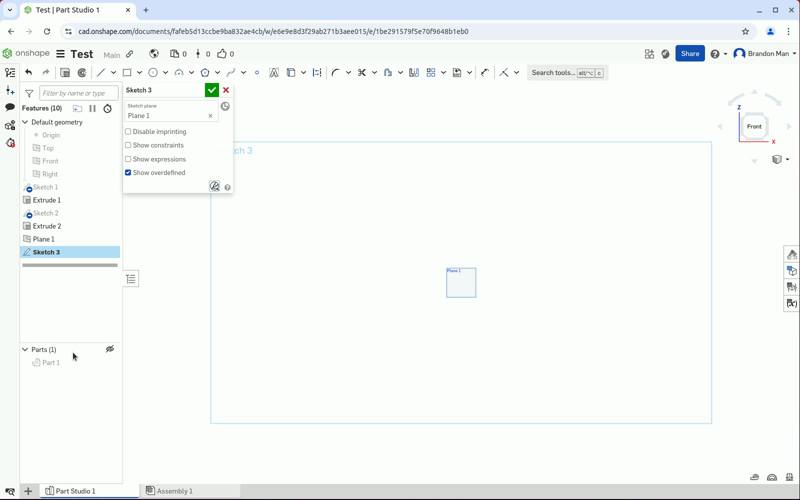
key(c)
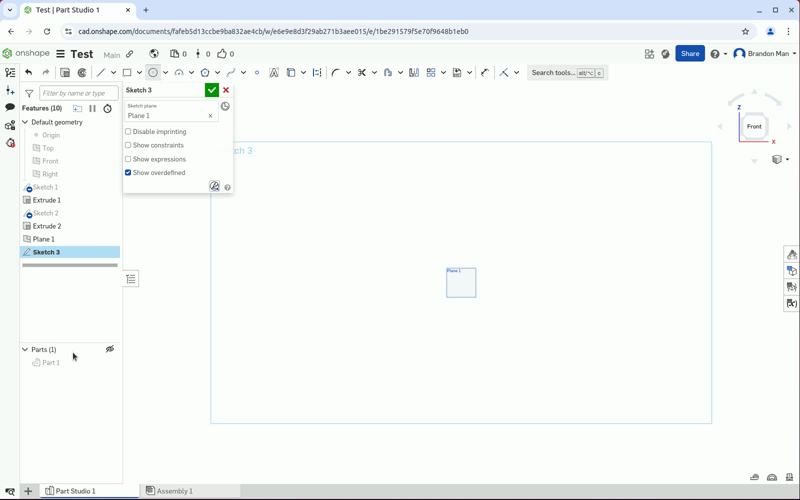
key_down(shift)
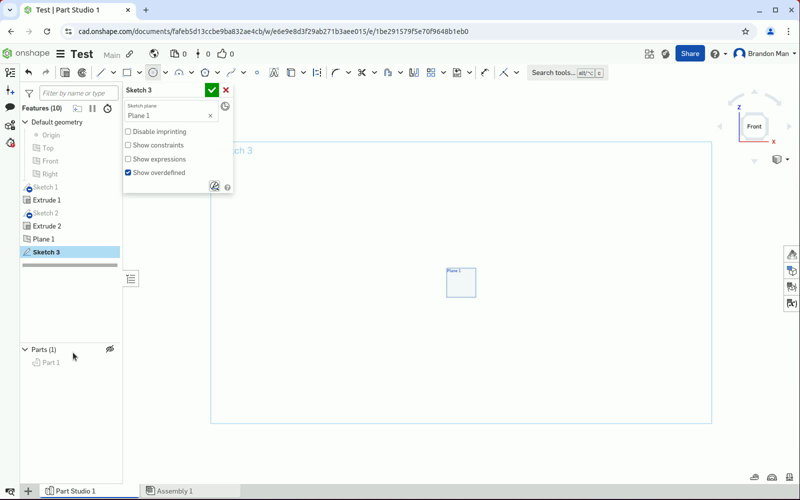
mouse_move(461, 282)
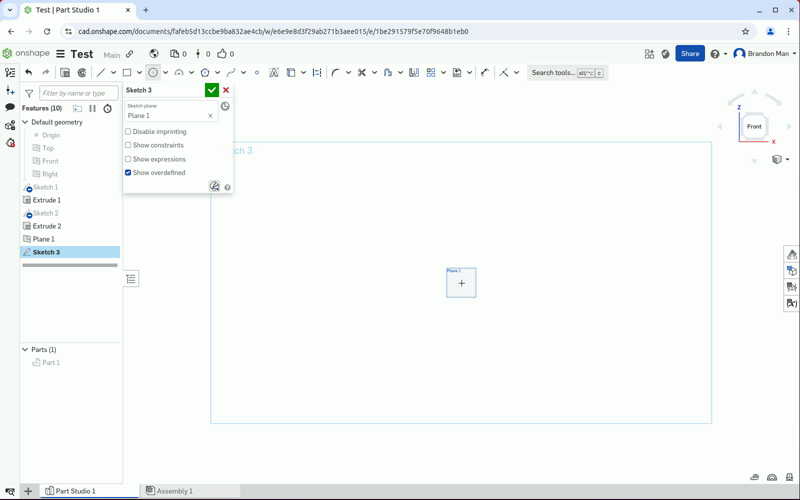
click(461, 282)
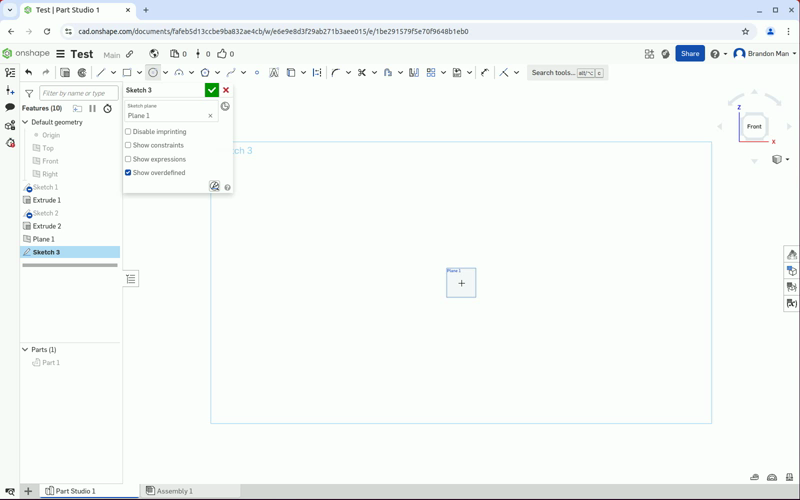
key_up(shift)
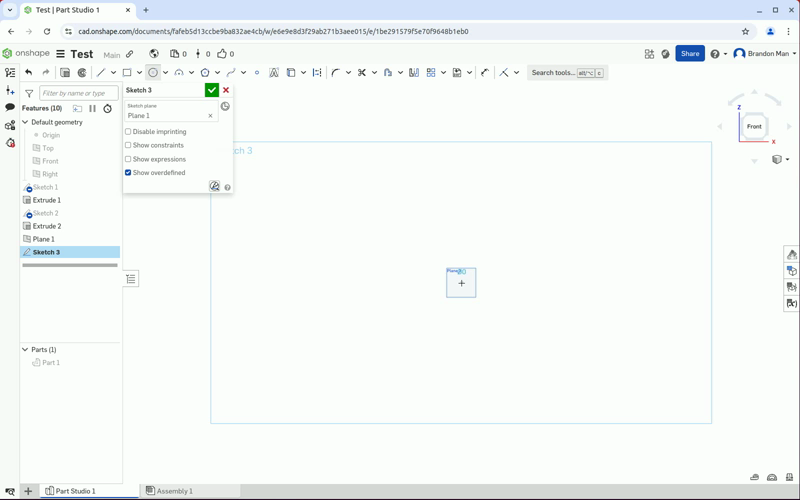
mouse_move(498, 282)
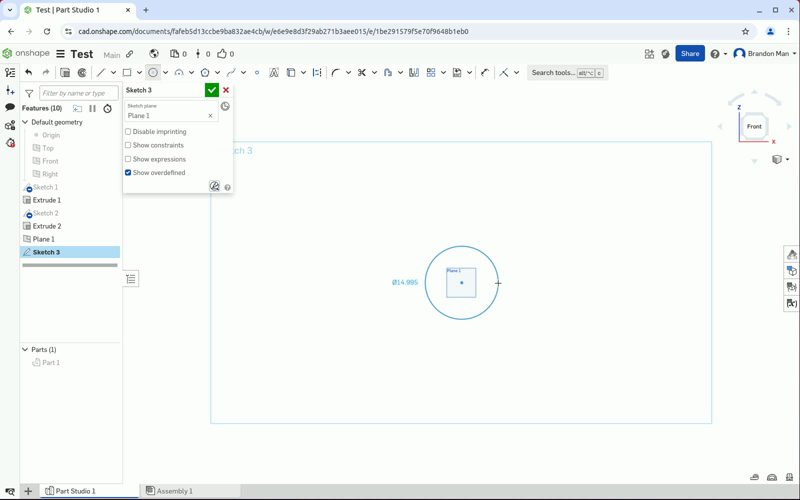
click(498, 282)
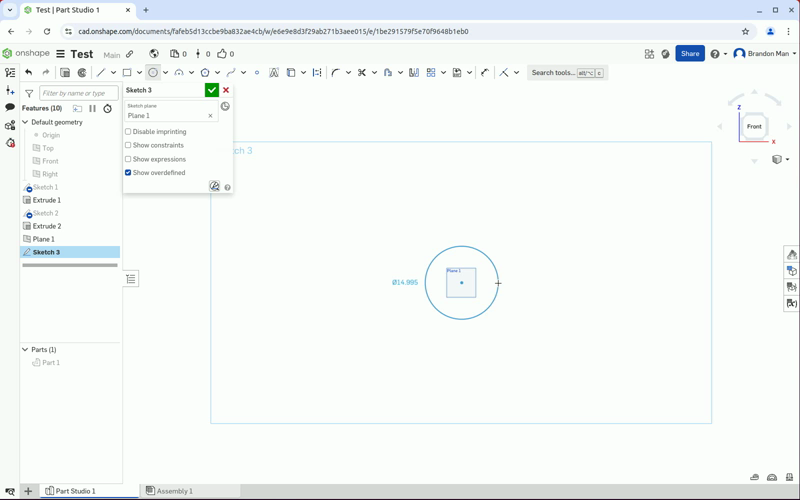
key(esc)
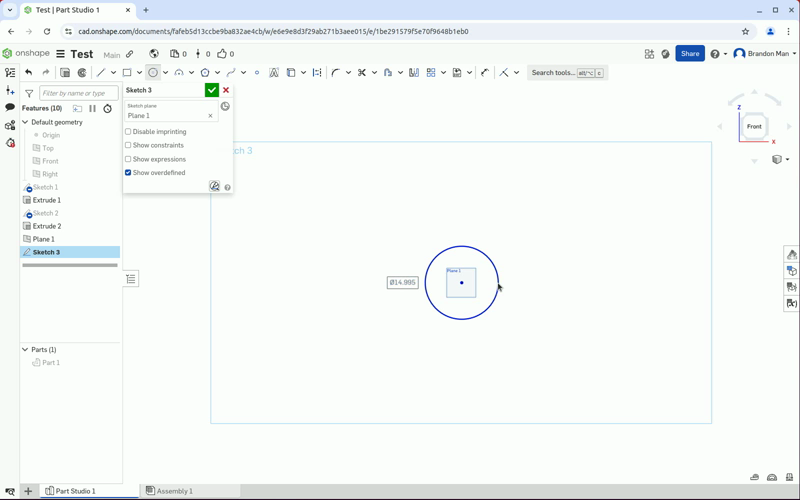
mouse_move(432, 296)
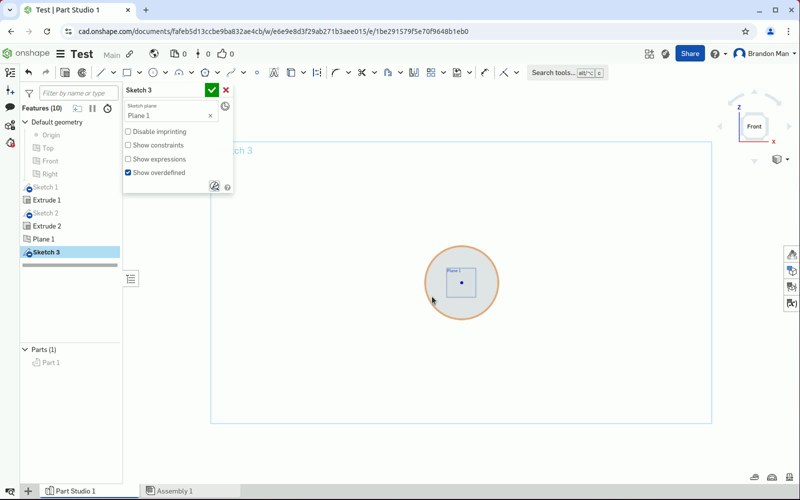
click(432, 296)
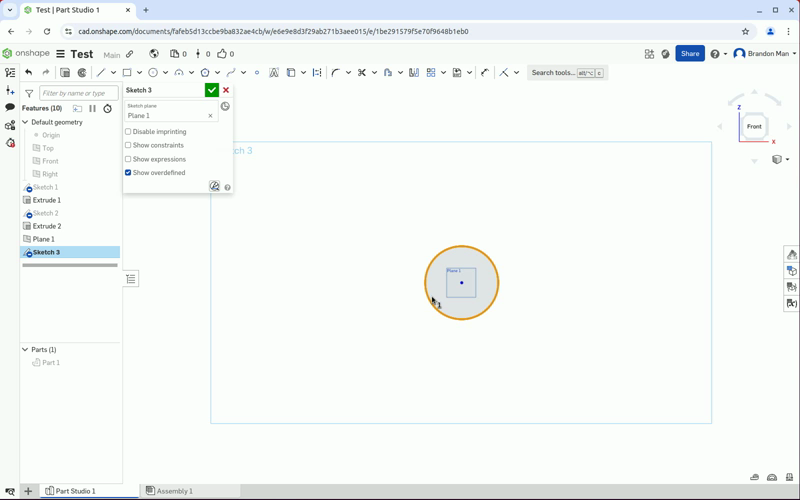
mouse_move(73, 352)
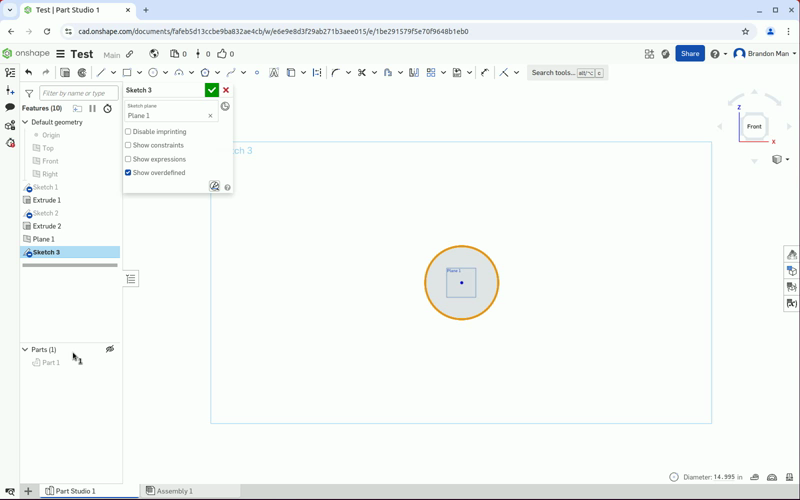
key(shift+y)
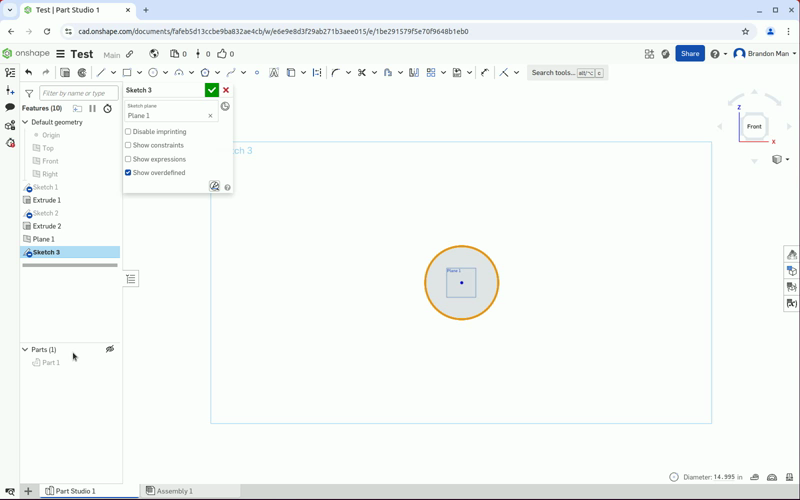
key(shift+e)
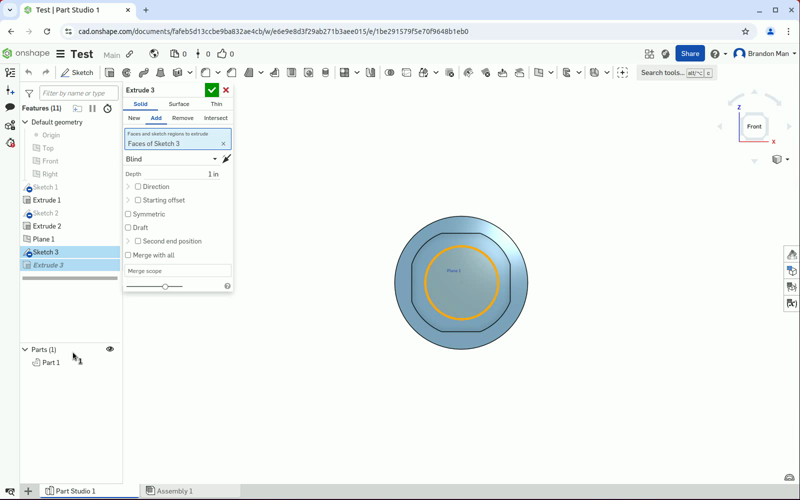
mouse_move(143, 106)
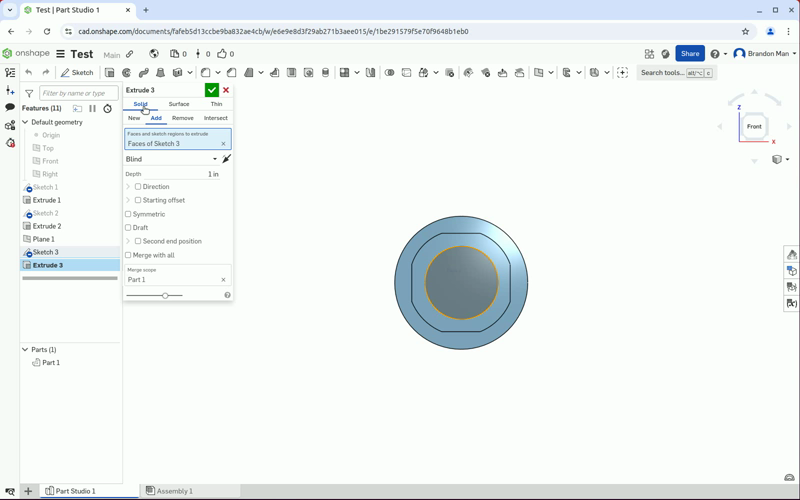
click(143, 106)
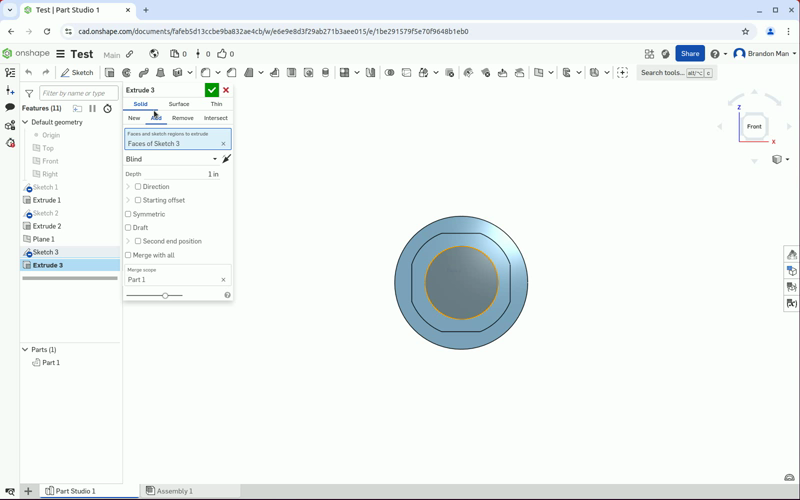
mouse_move(186, 120)
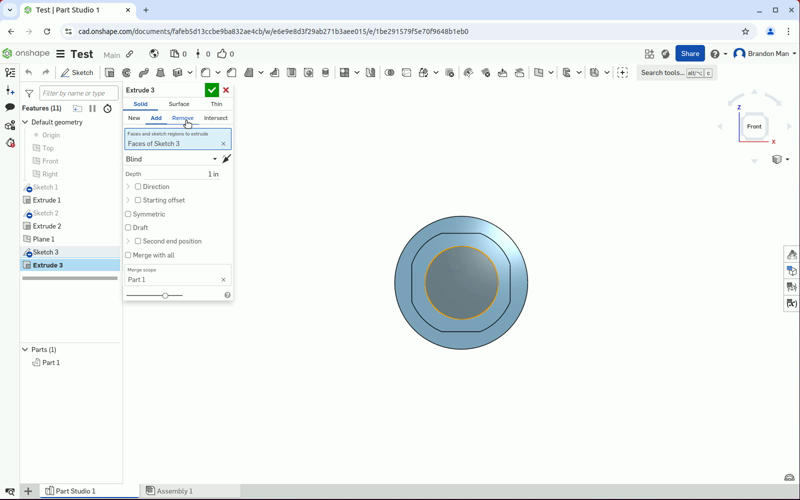
click(186, 120)
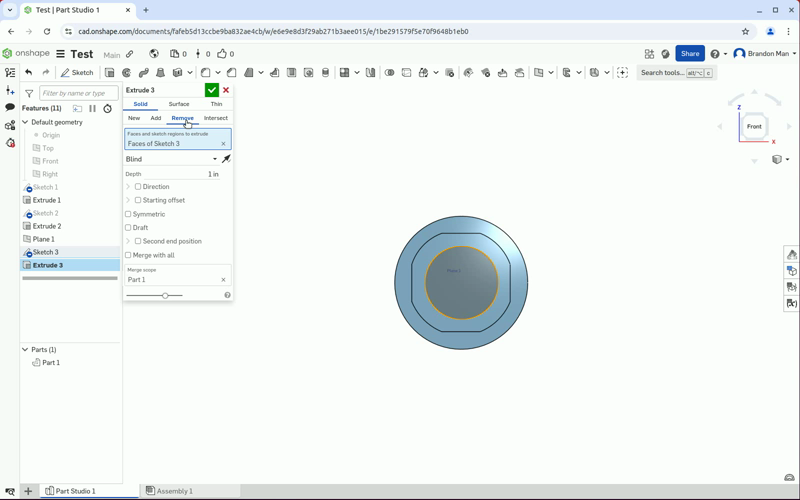
key(tab, 4)
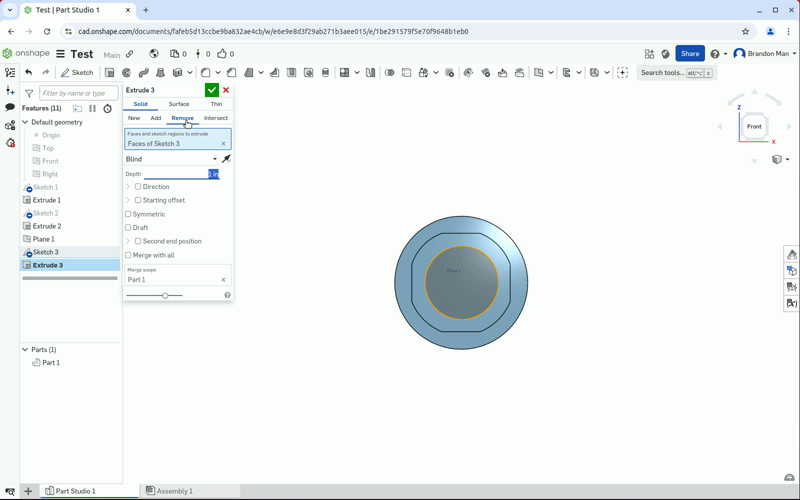
text(11.554)
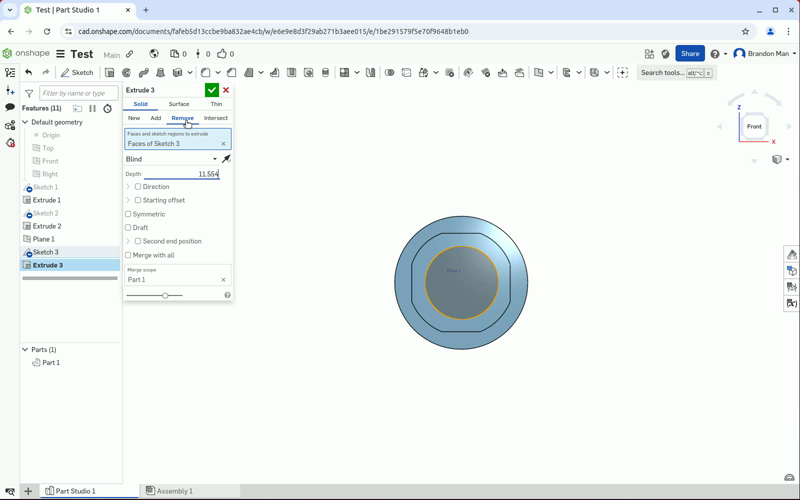
key(tab, 6)
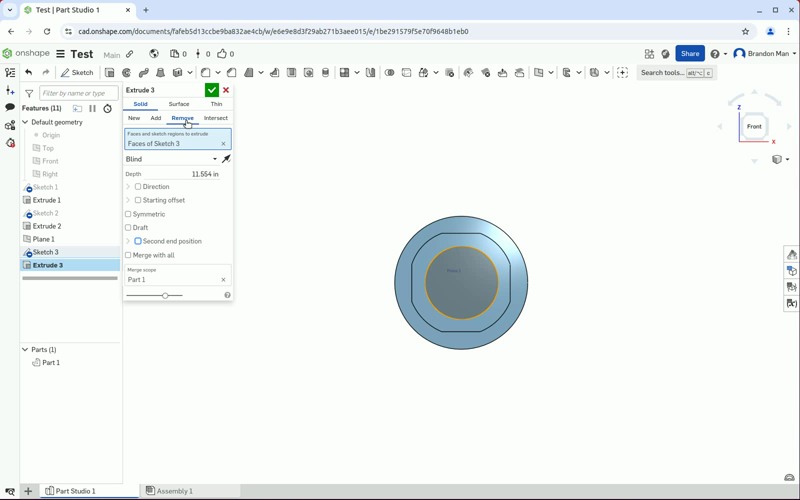
key(space)
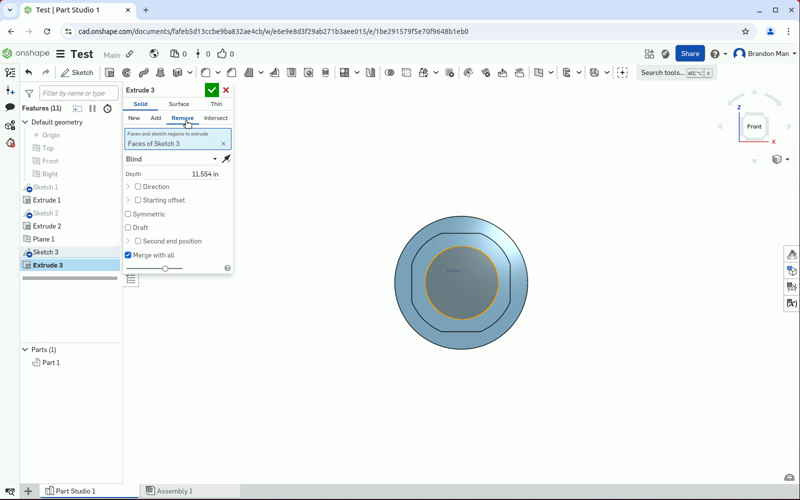
key(enter)
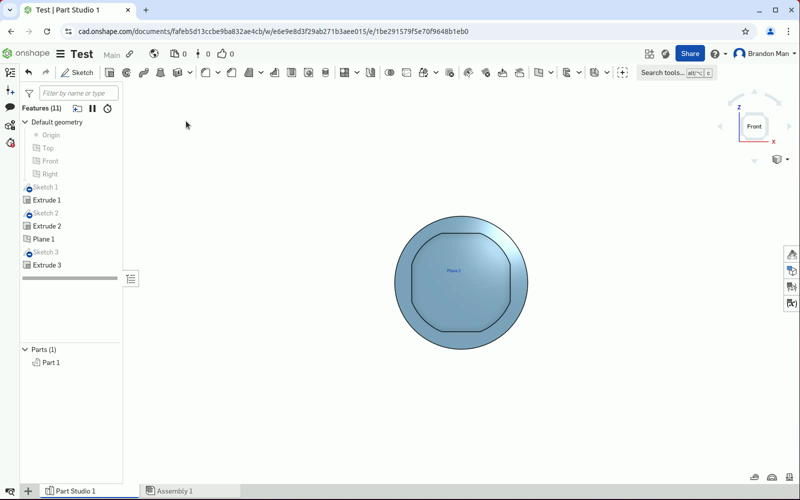
key(shift+h)
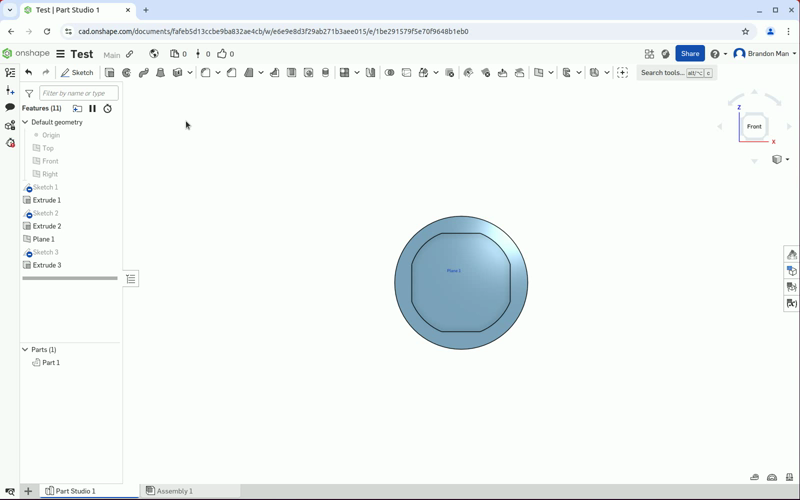
key(shift+h)
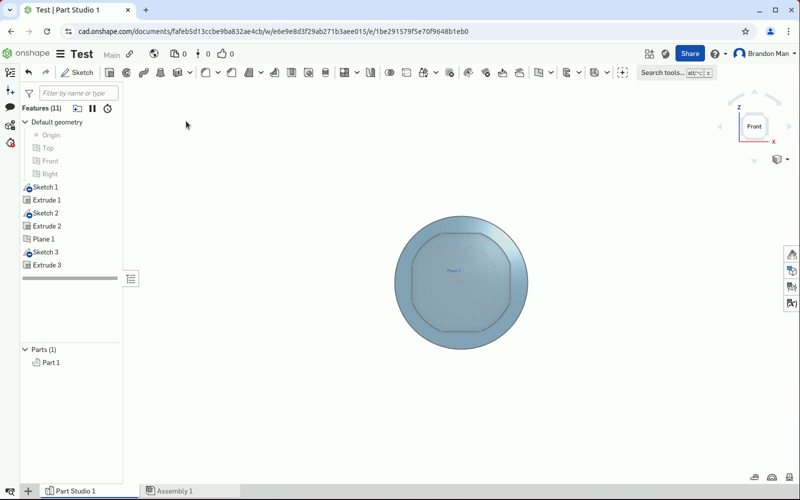
key(shift+7)
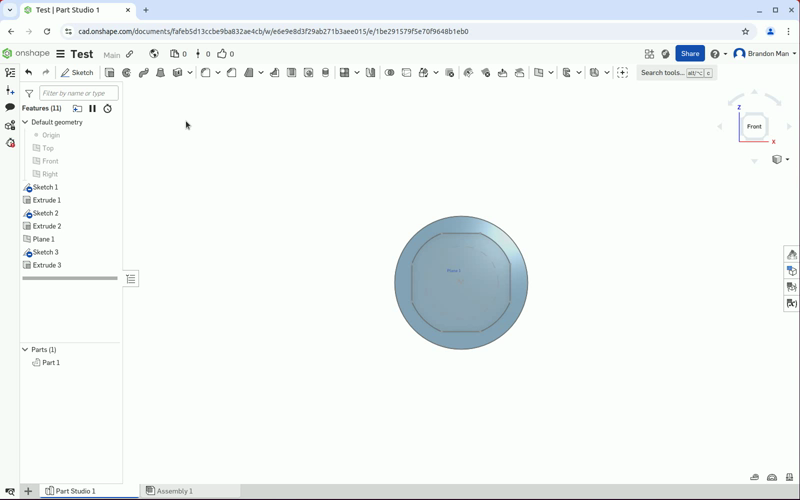
key(left, 2)
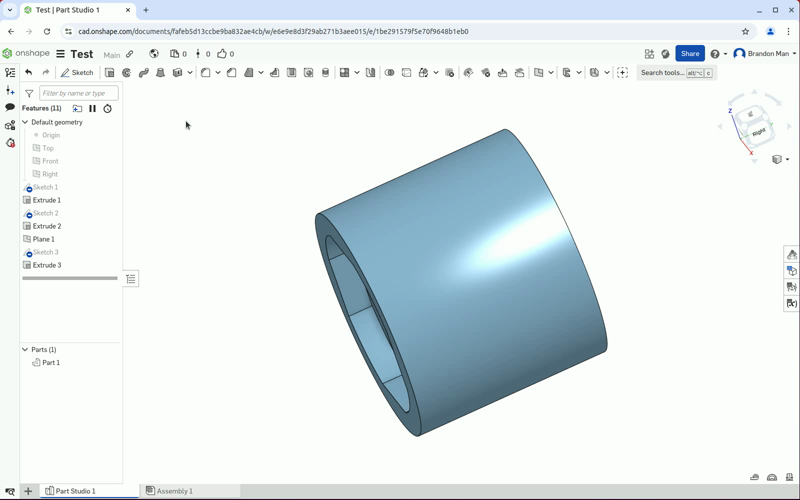
key(down, 2)
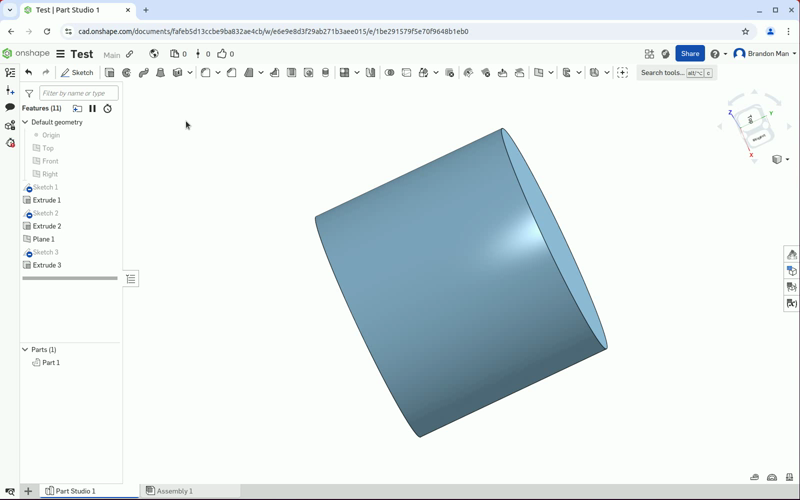
key(up, 2)
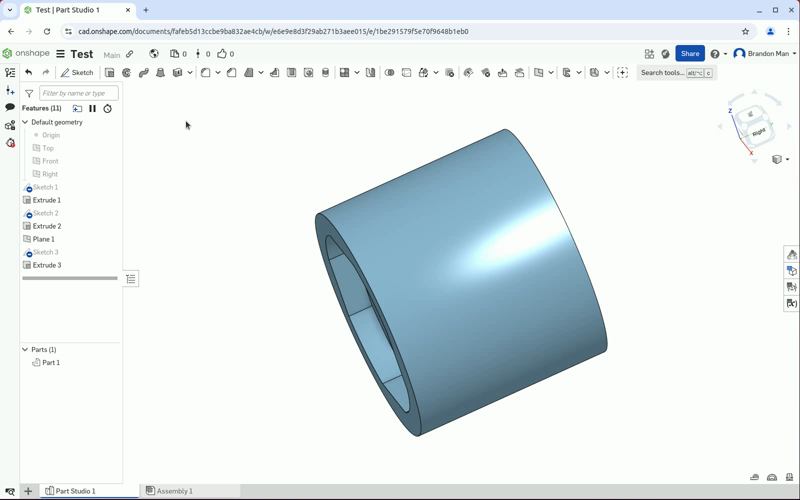
key(right, 2)
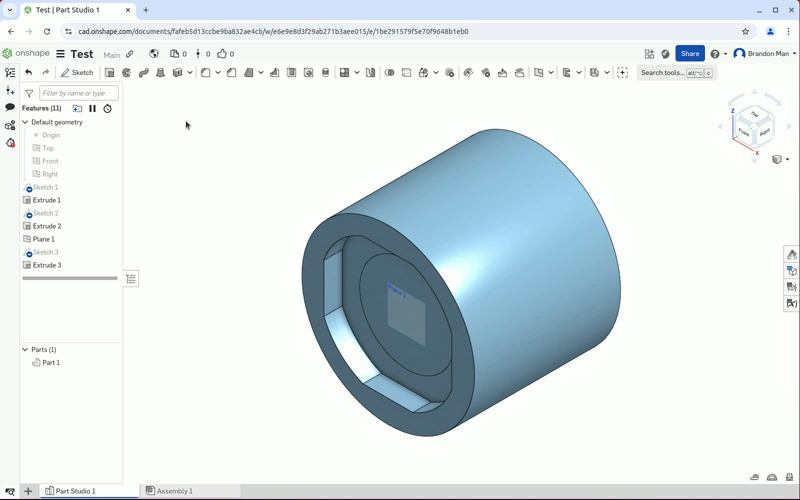
mouse_move(73, 189)
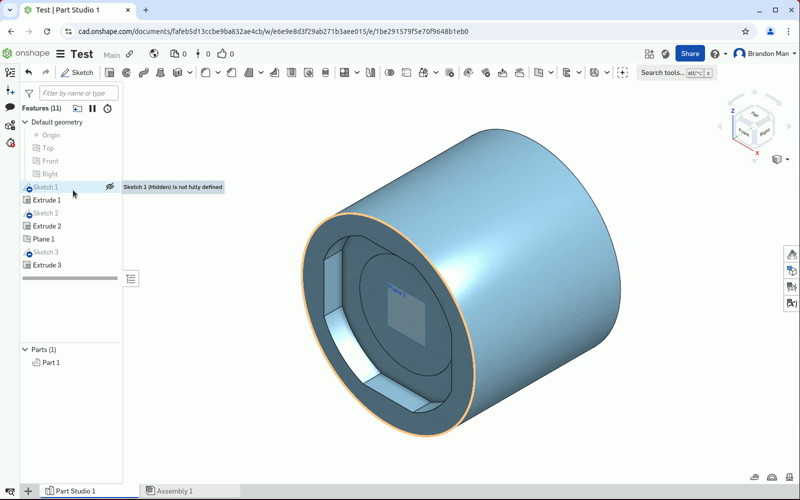
click(73, 189)